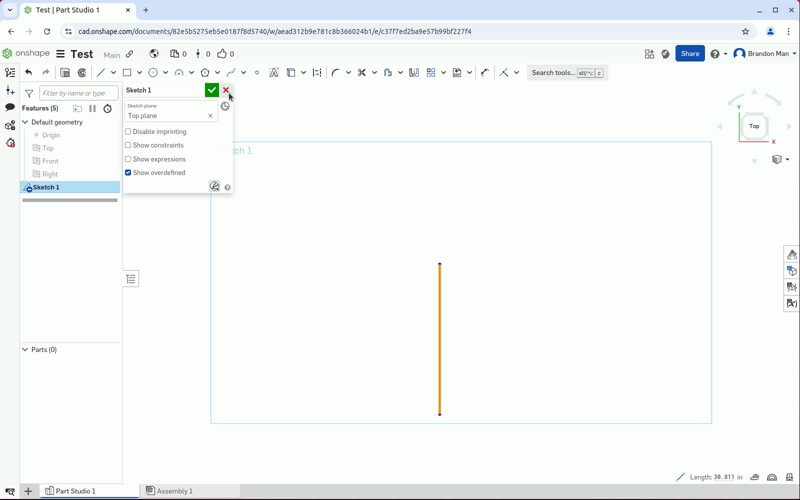
key(shift+h)
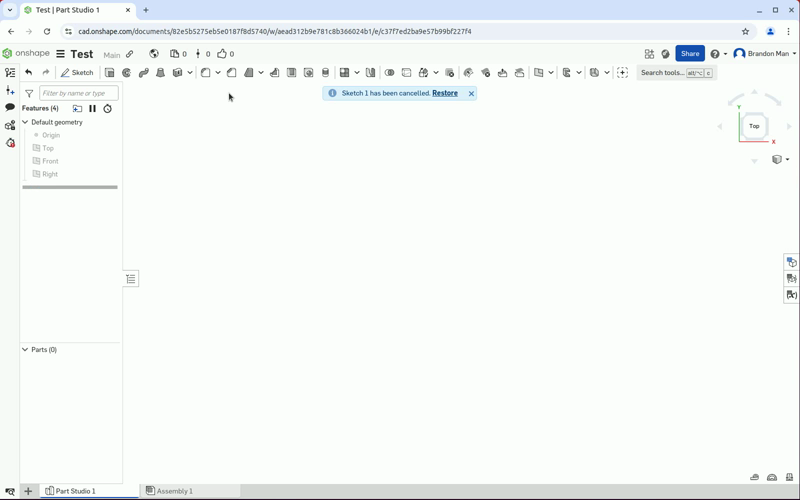
mouse_move(73, 352)
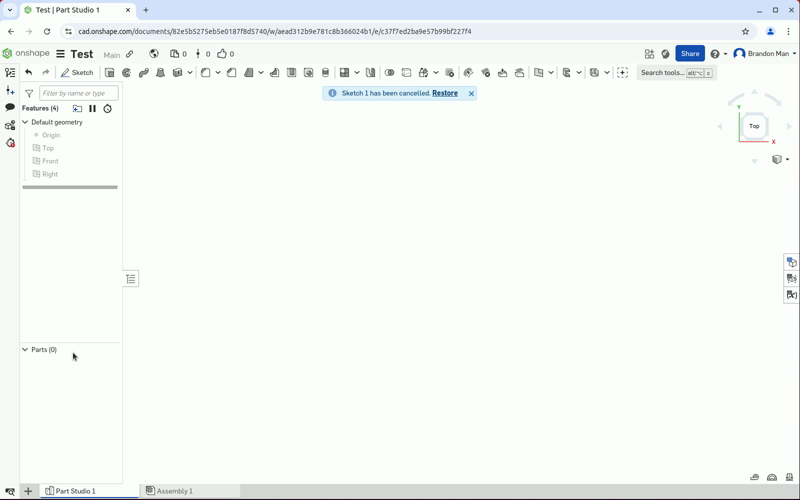
key(y)
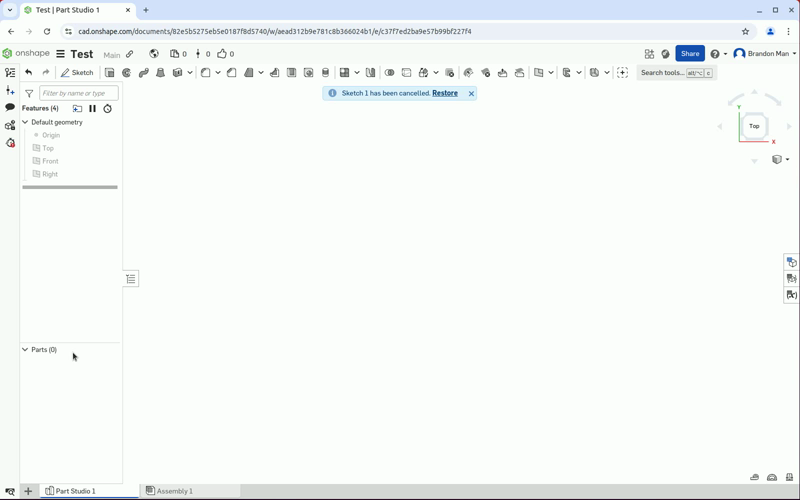
key(shift+p)
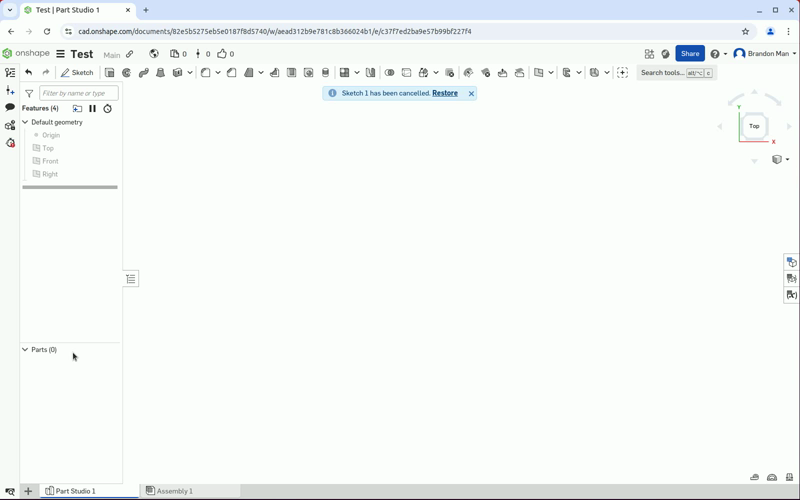
key(space)
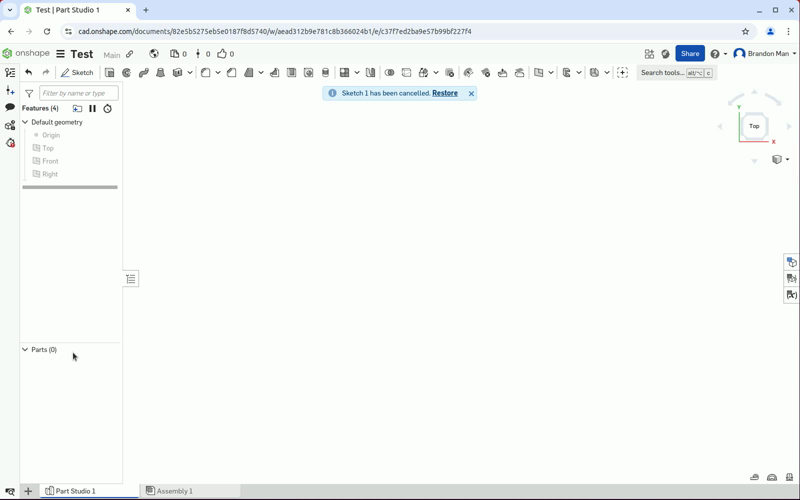
key_down(shift)
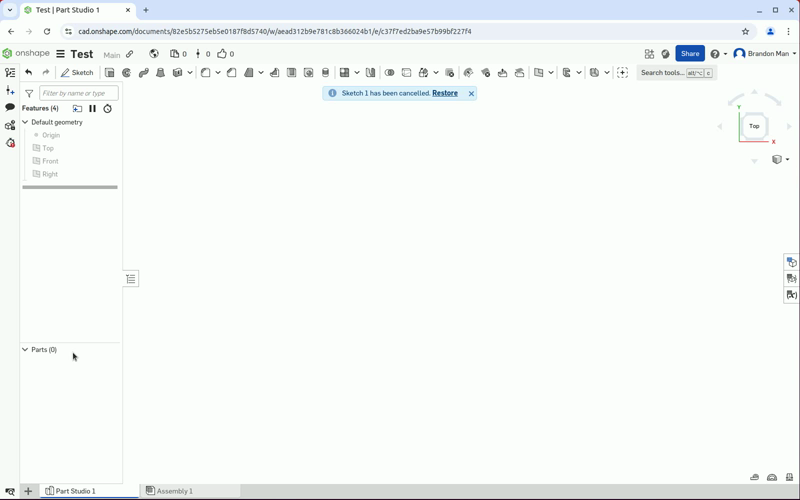
key(up)
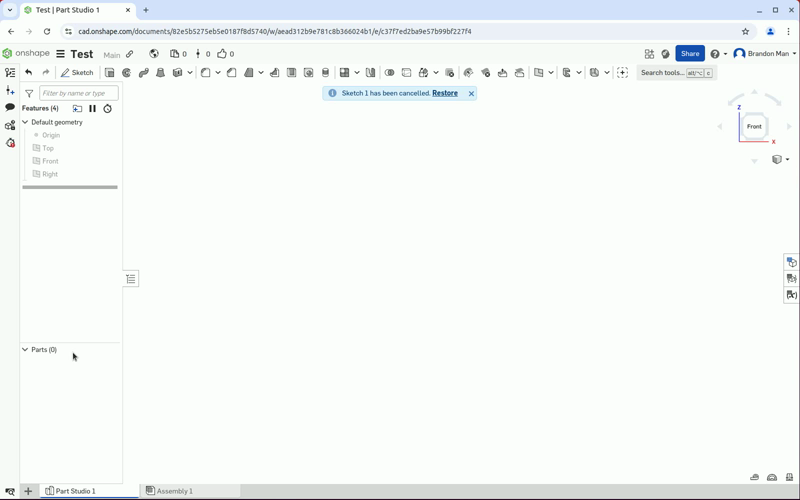
key_up(shift)
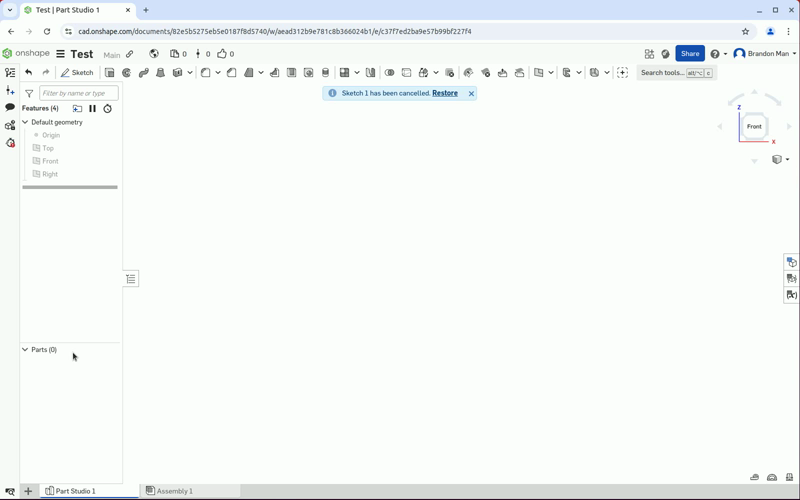
mouse_move(73, 352)
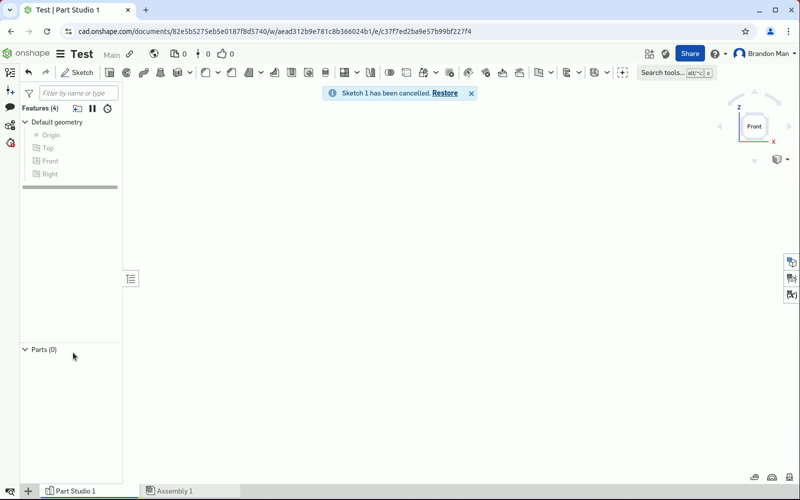
key(shift+y)
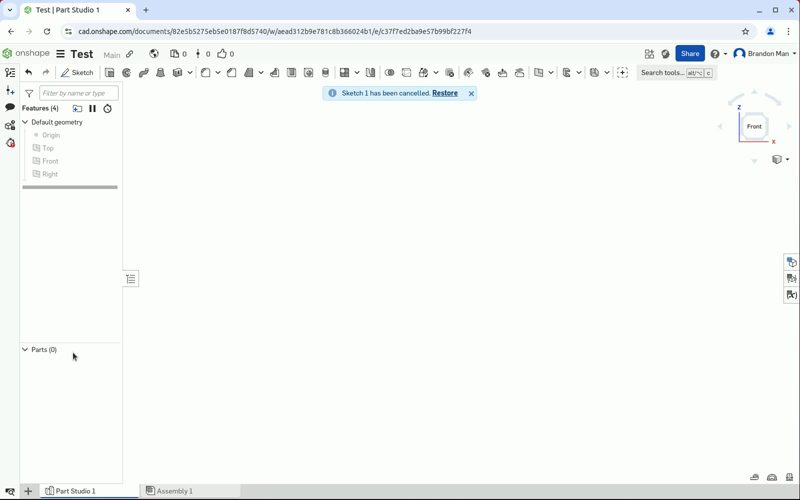
key(shift+s)
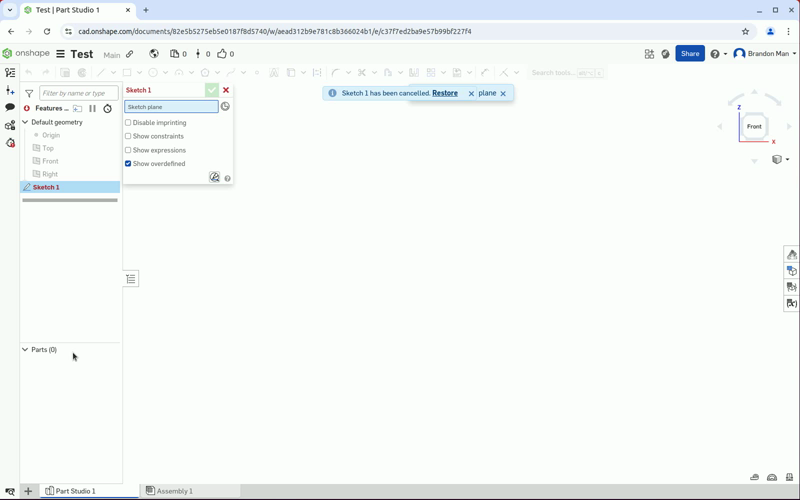
mouse_move(73, 163)
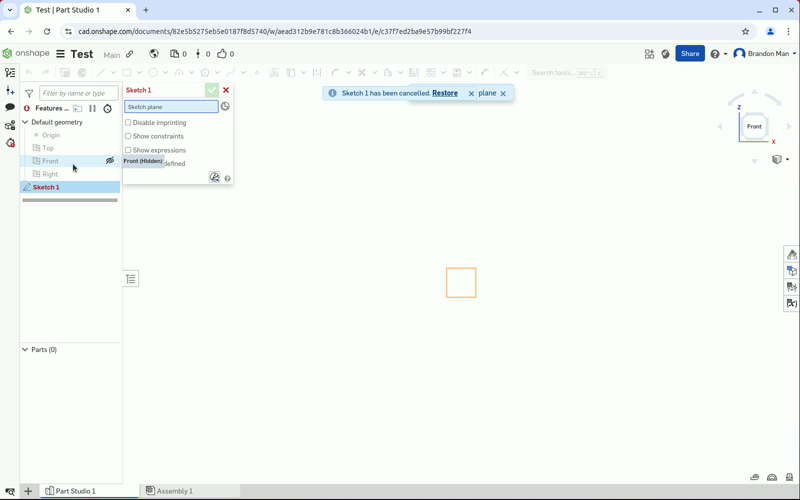
click(73, 163)
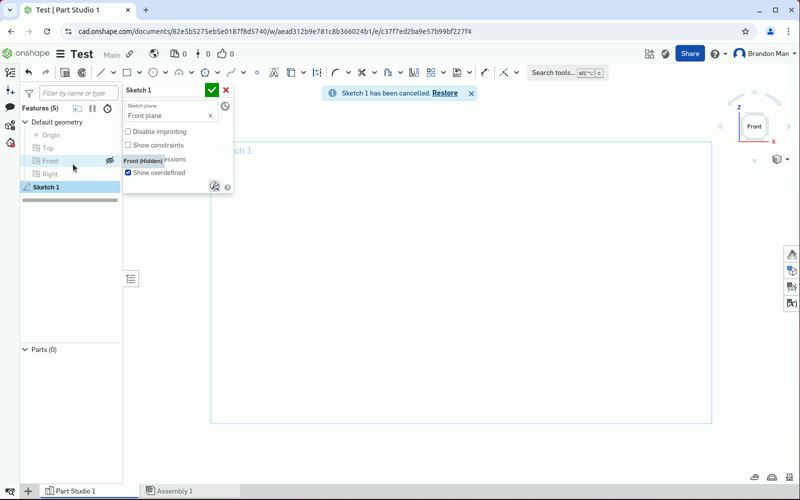
mouse_move(73, 352)
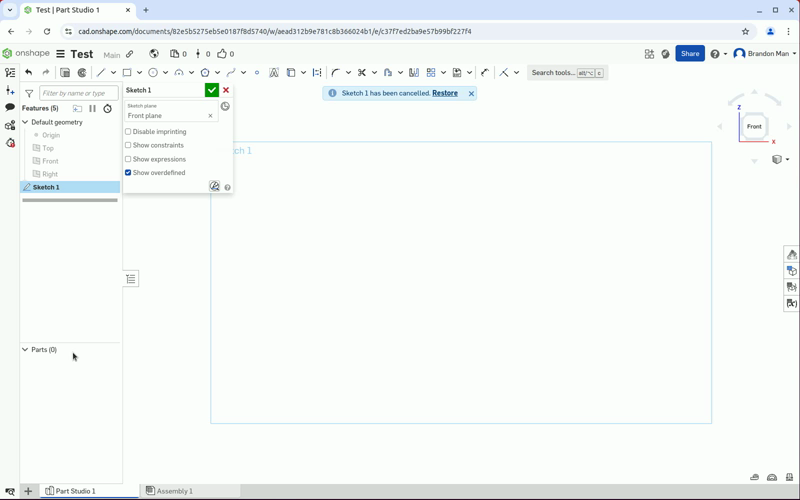
key(y)
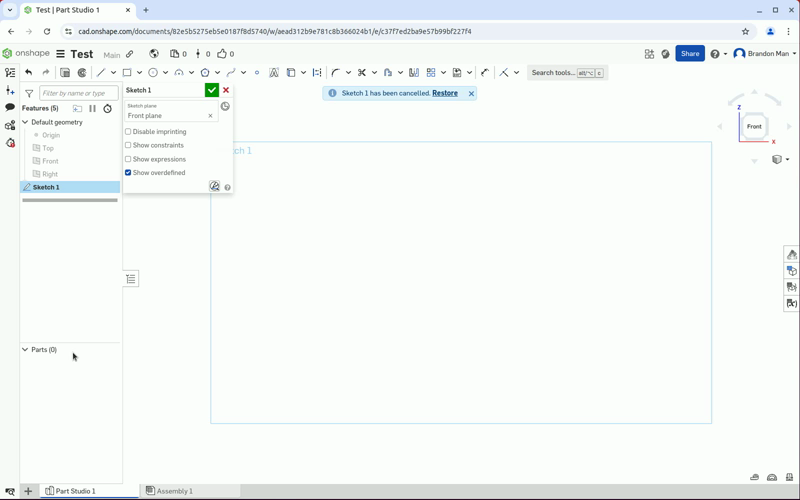
key(a)
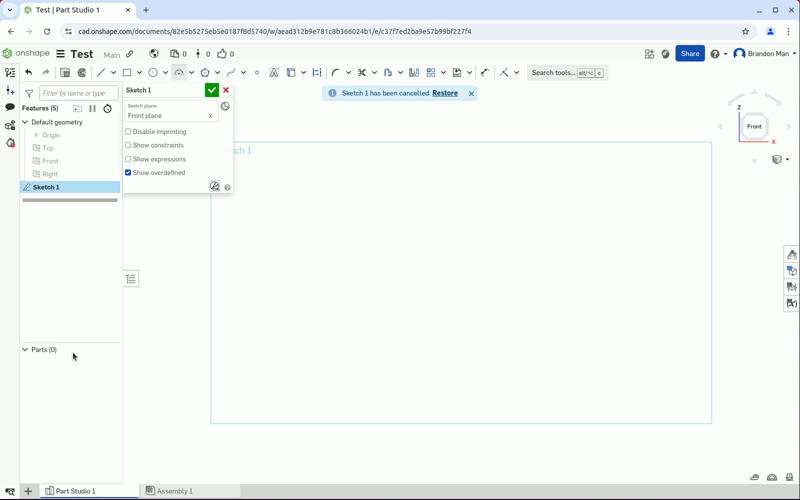
key_down(shift)
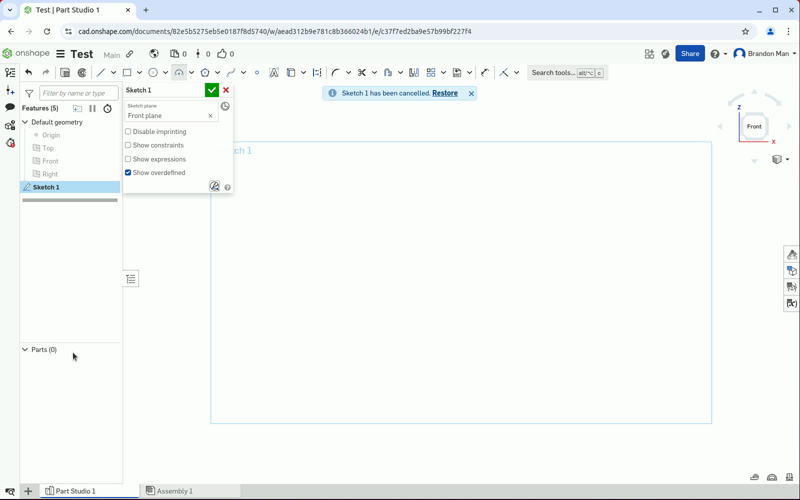
mouse_move(420, 273)
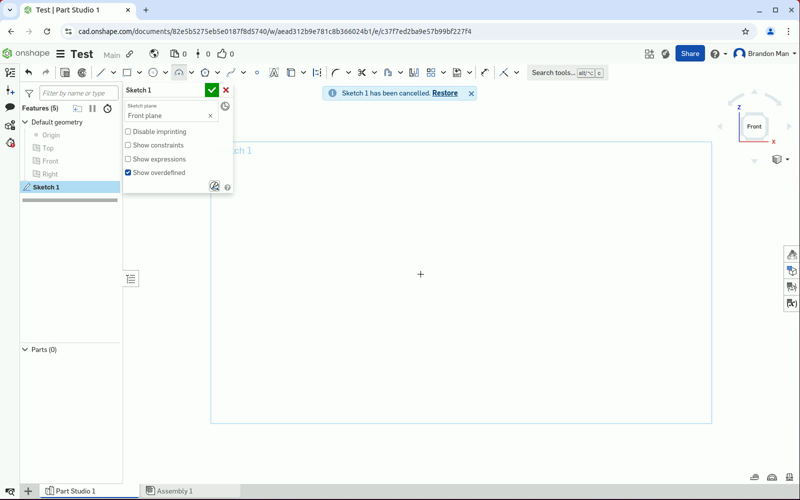
click(420, 273)
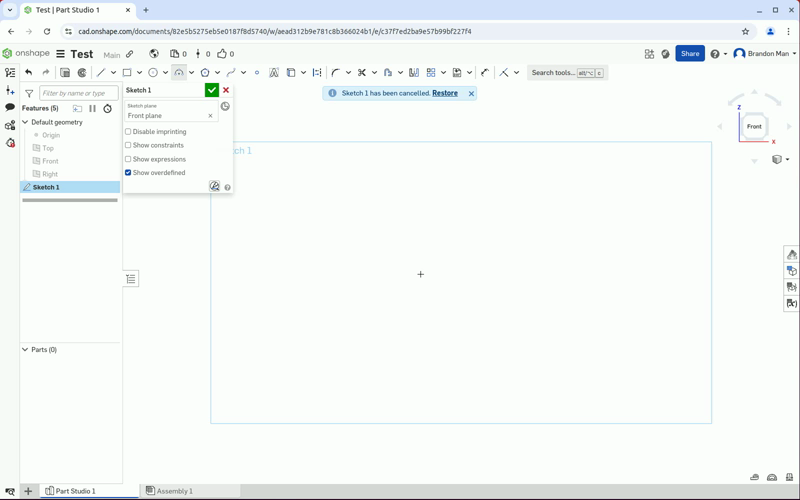
key_up(shift)
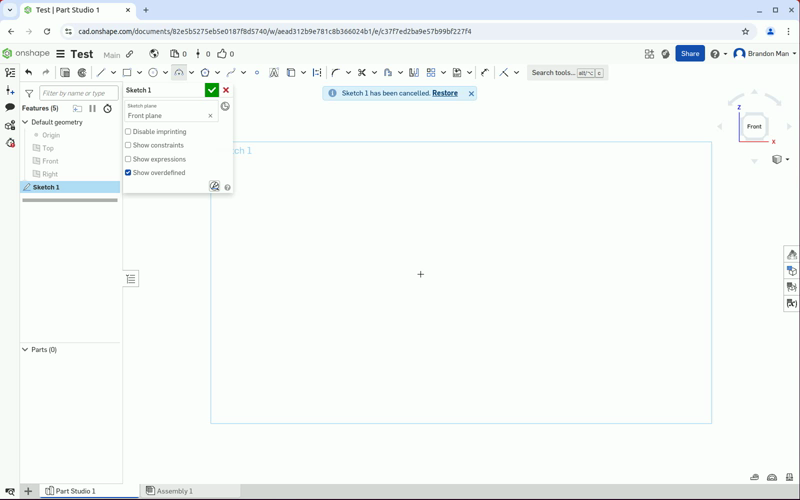
key_down(shift)
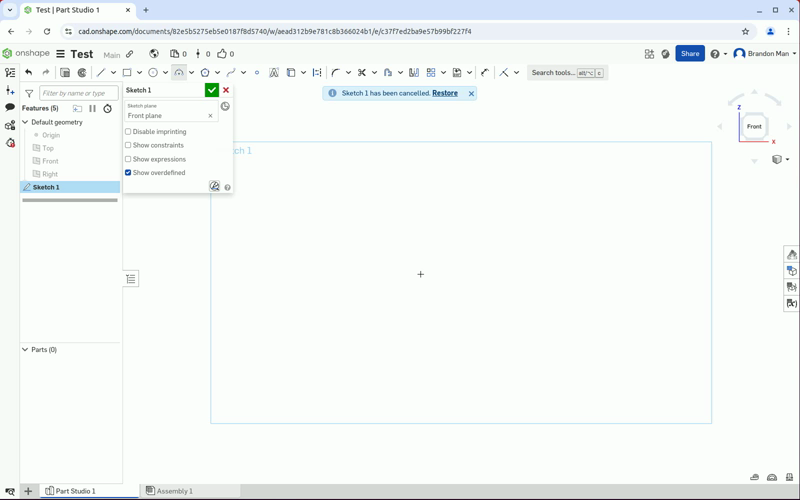
mouse_move(501, 273)
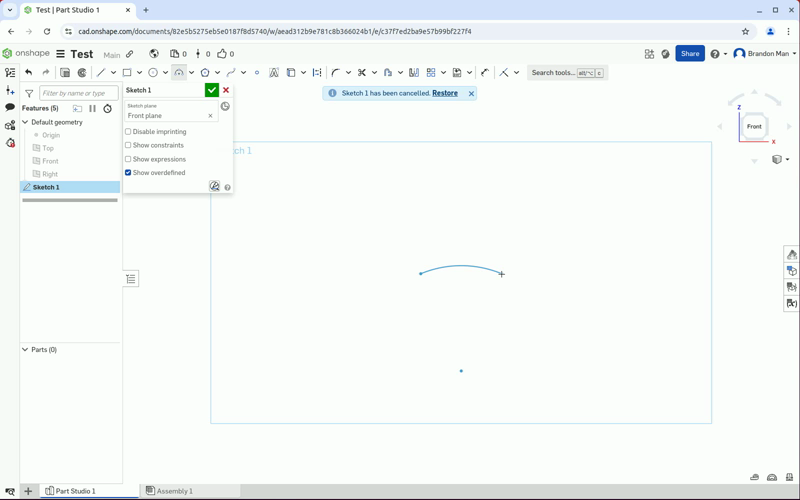
click(501, 273)
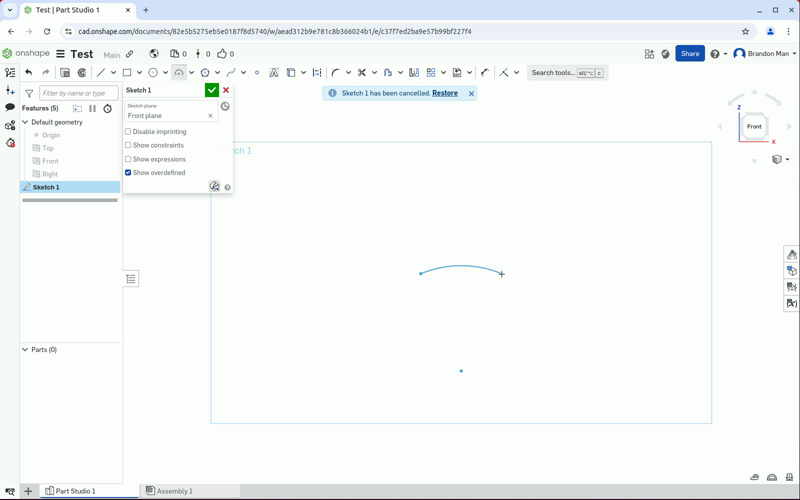
mouse_move(461, 313)
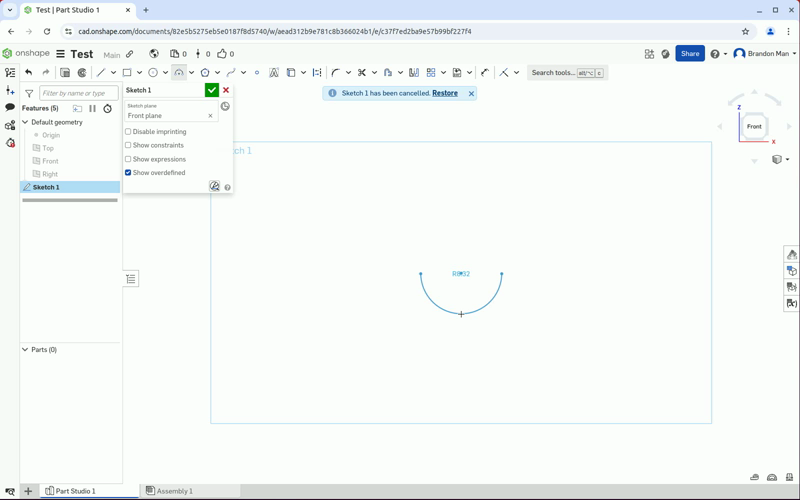
click(461, 313)
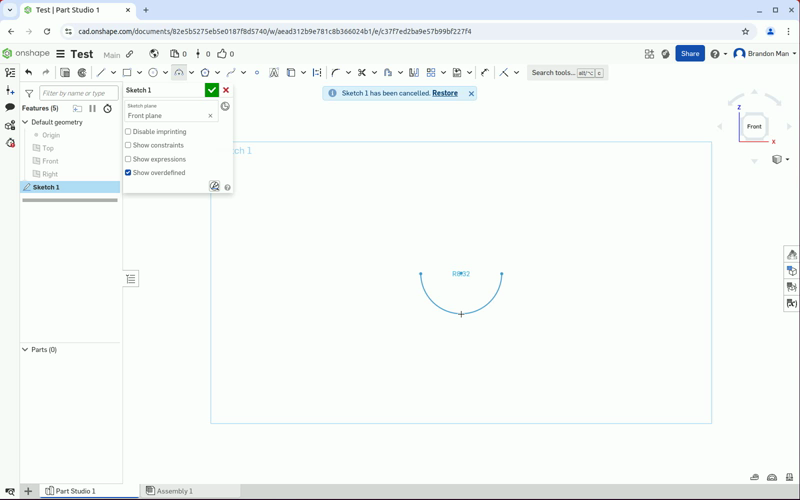
key_up(shift)
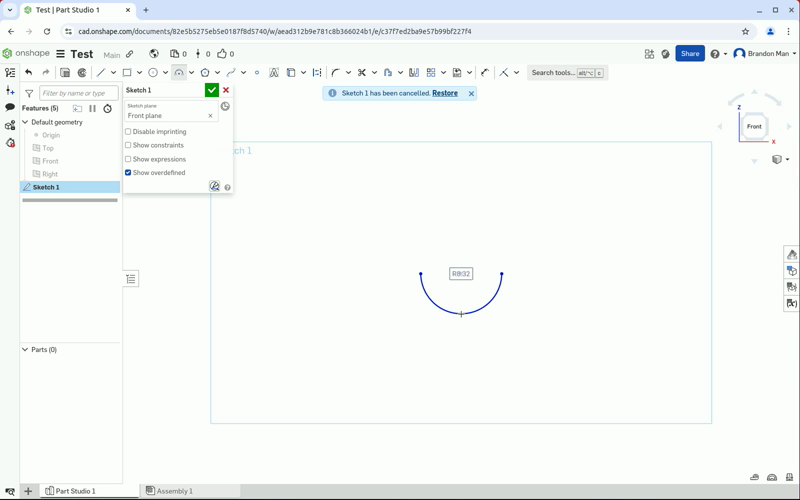
key(esc)
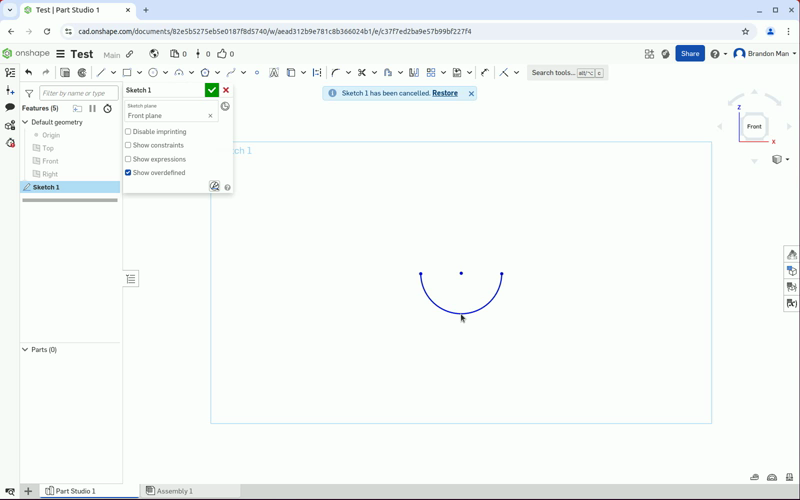
key(l)
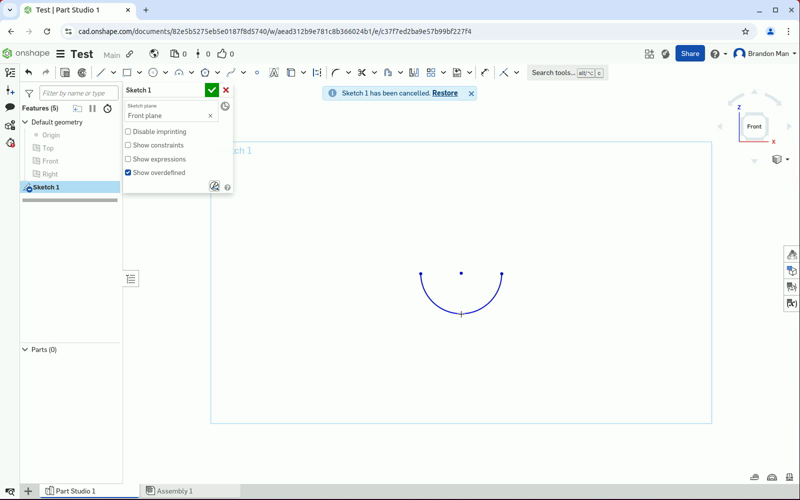
mouse_move(501, 273)
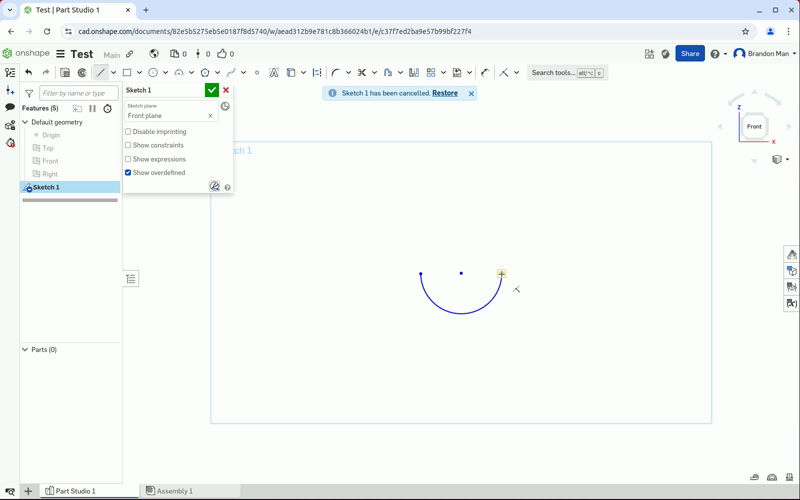
click(501, 273)
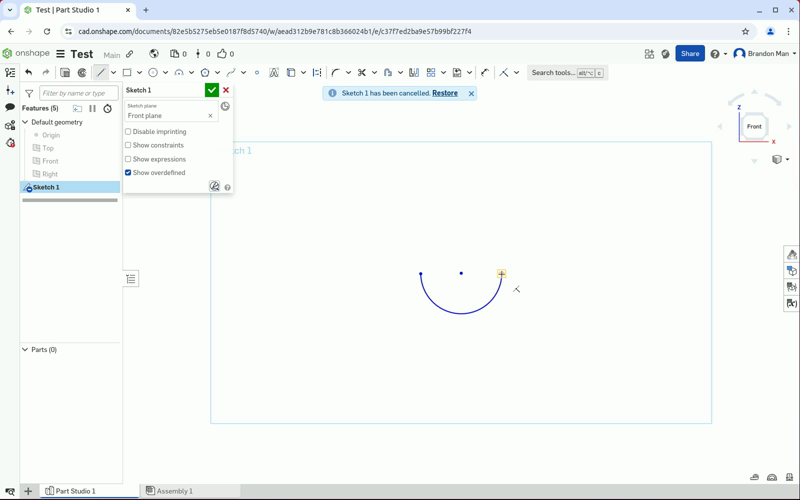
key_down(shift)
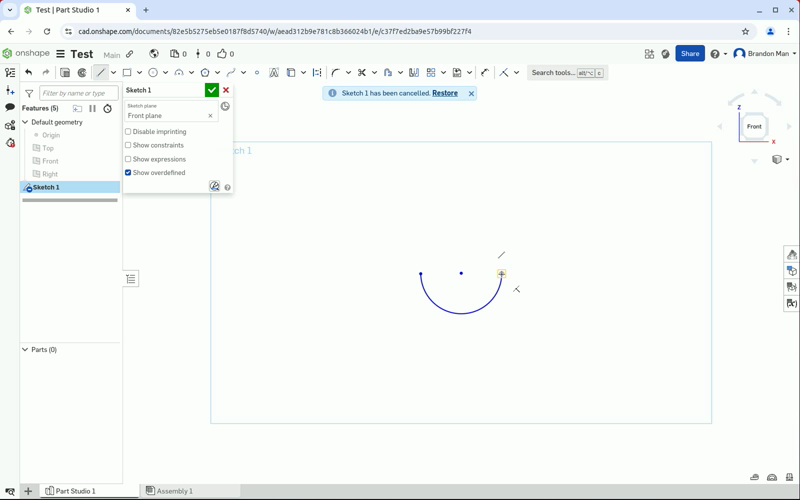
mouse_move(501, 212)
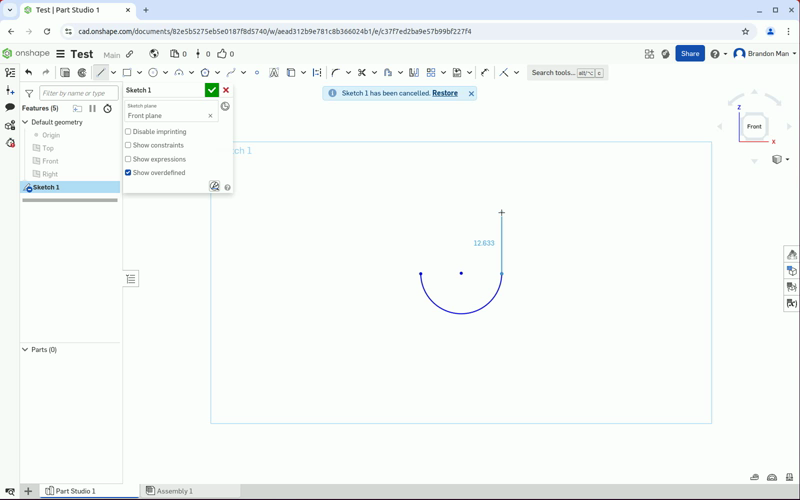
click(501, 212)
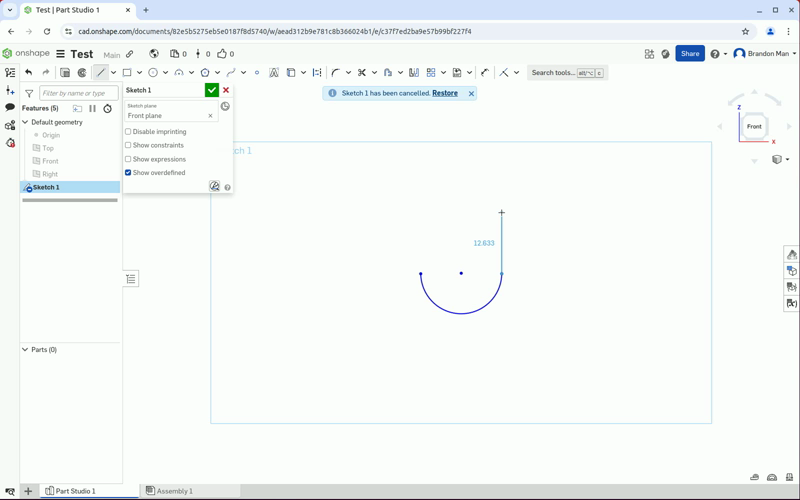
key_up(shift)
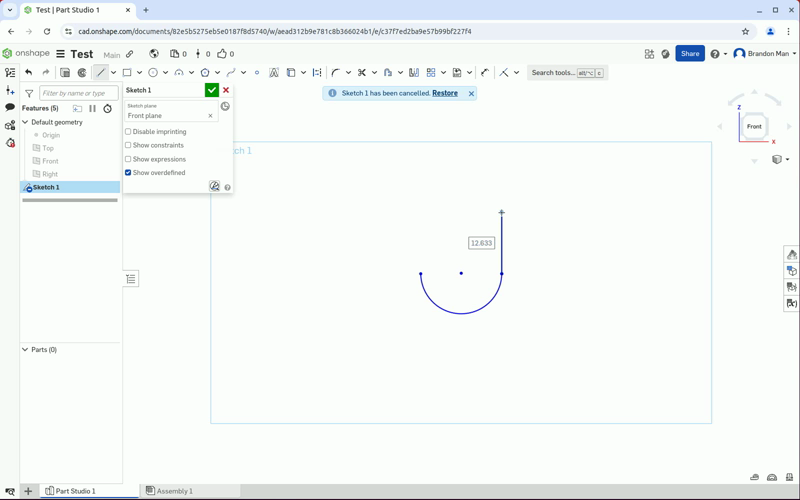
key(esc)
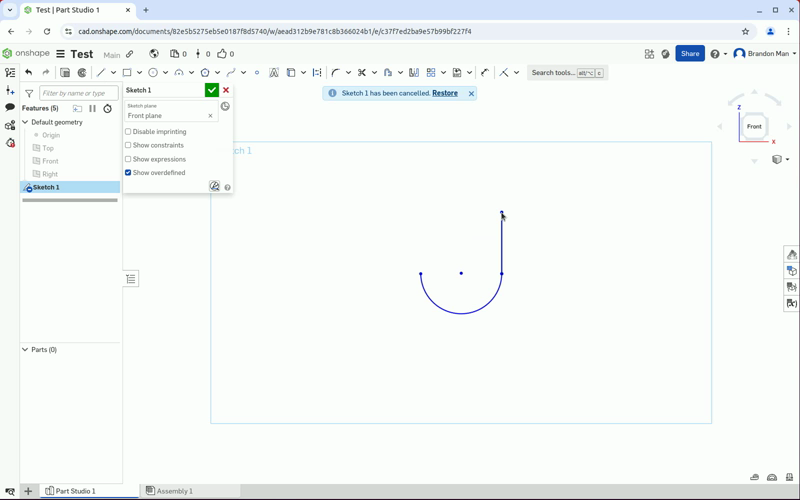
key(a)
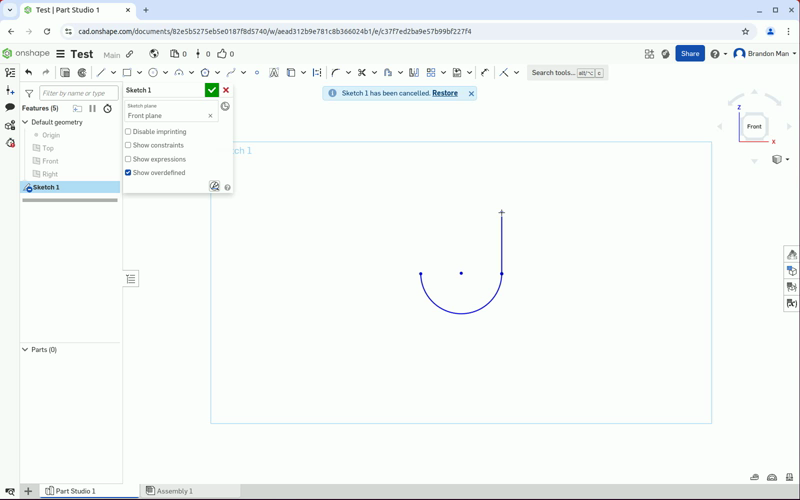
mouse_move(501, 212)
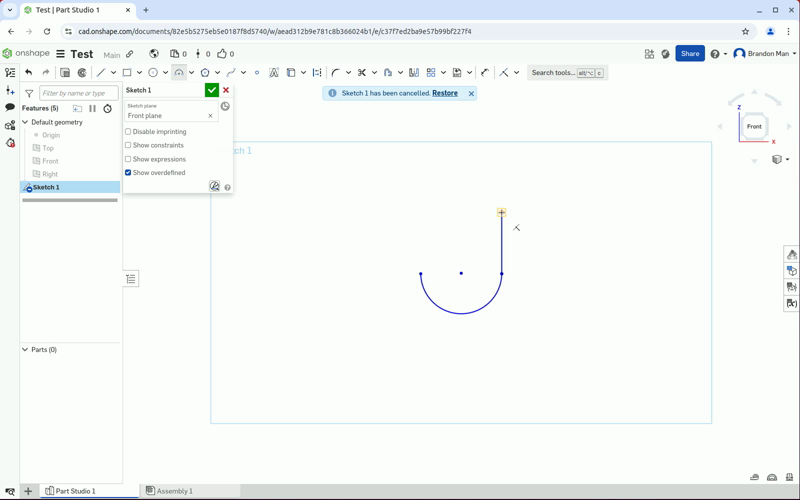
click(501, 212)
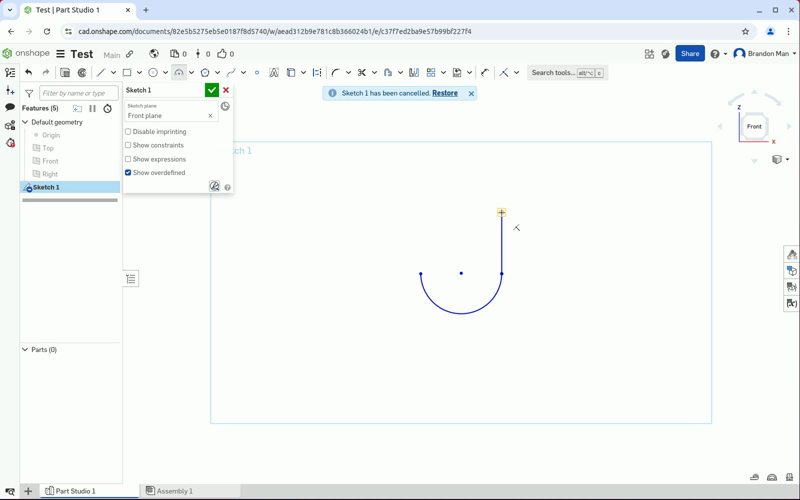
key_down(shift)
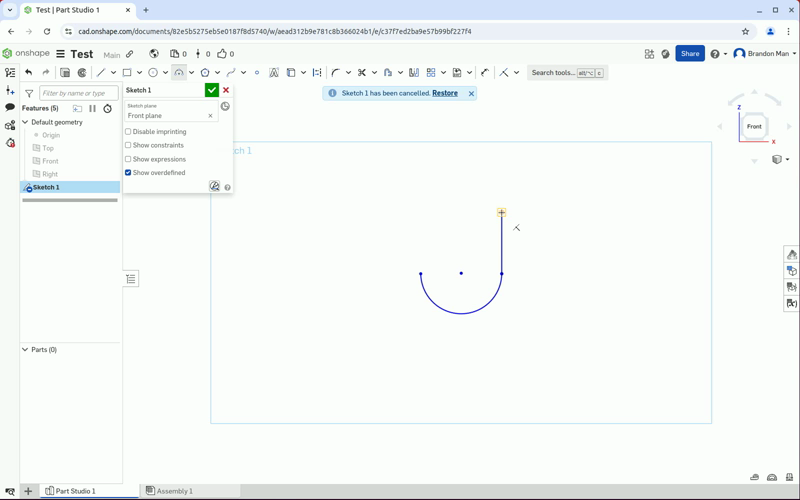
mouse_move(420, 212)
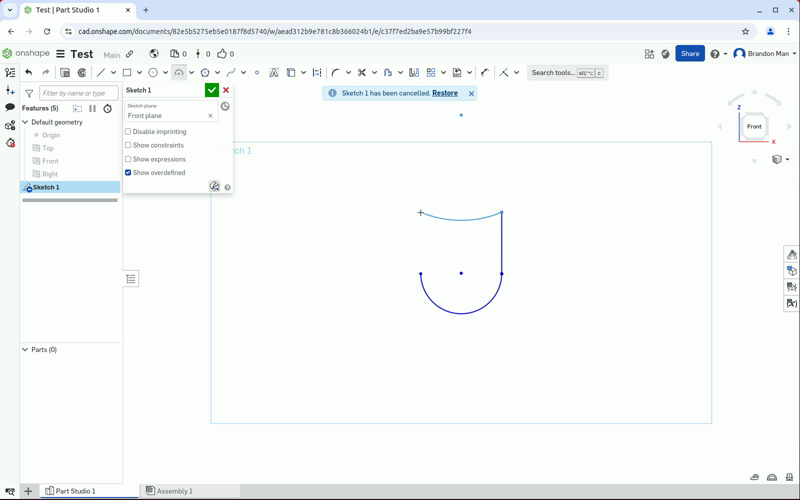
click(420, 212)
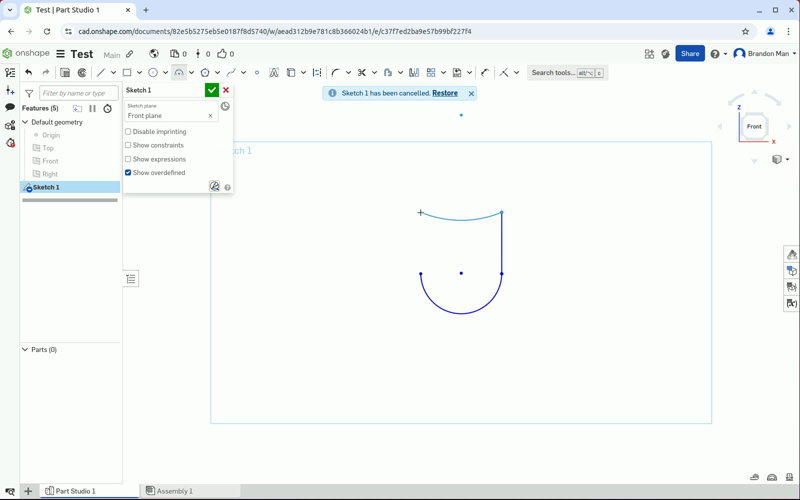
mouse_move(461, 171)
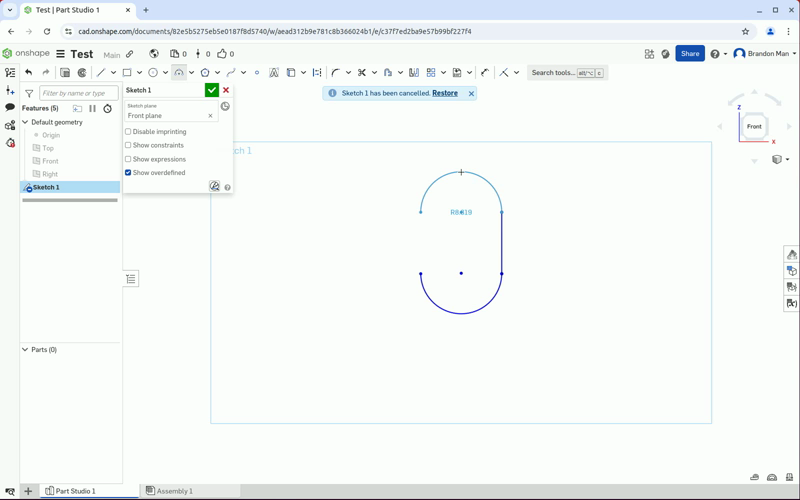
click(461, 171)
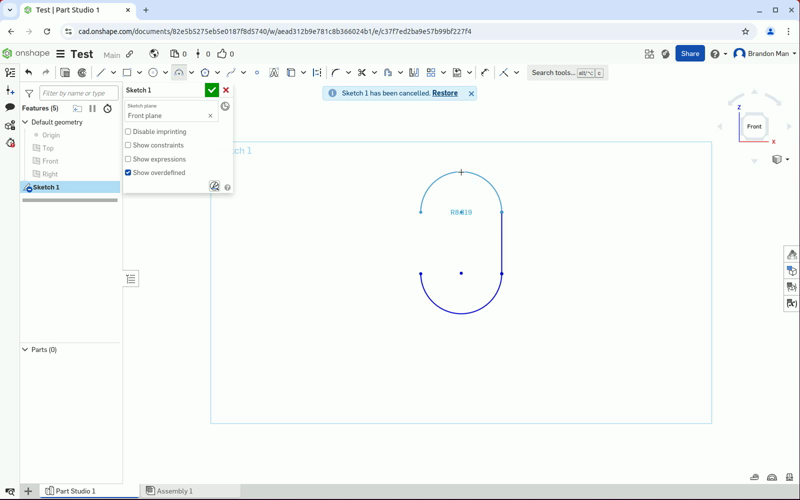
key_up(shift)
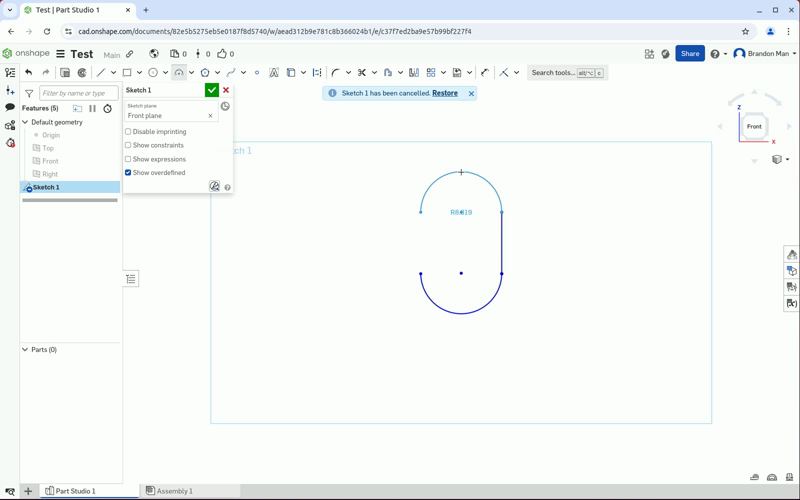
key(esc)
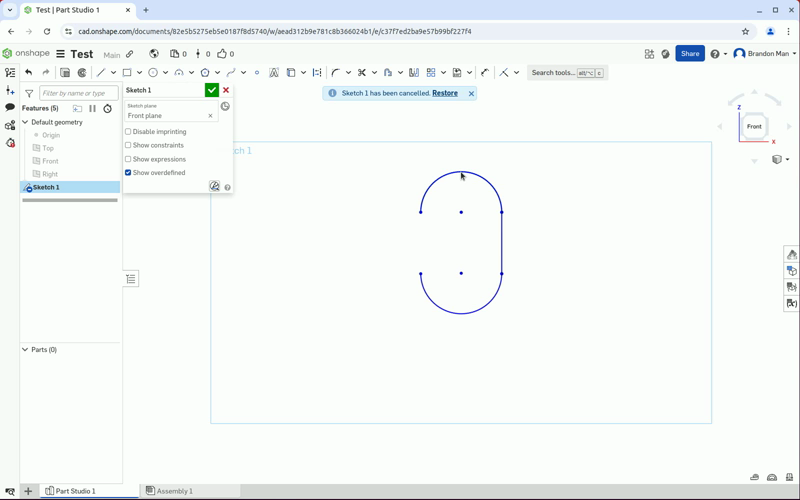
key(l)
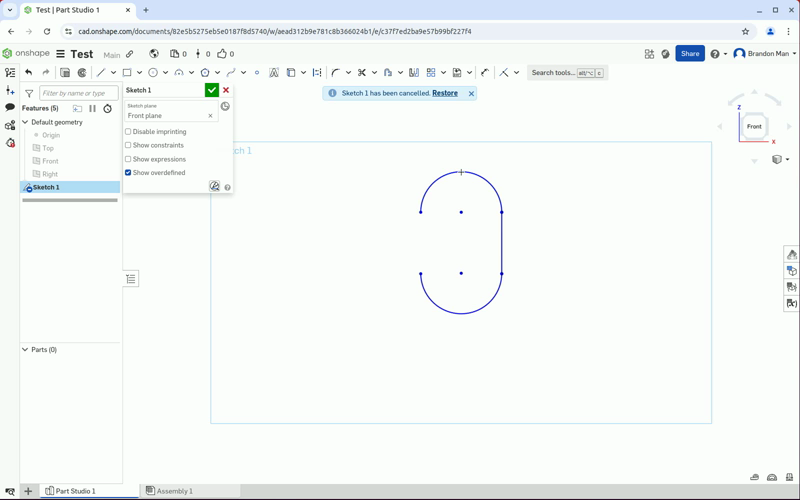
mouse_move(420, 212)
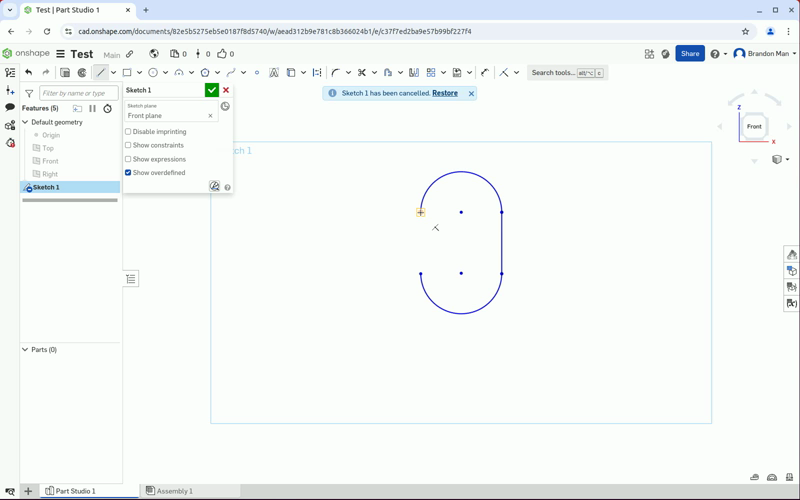
click(420, 212)
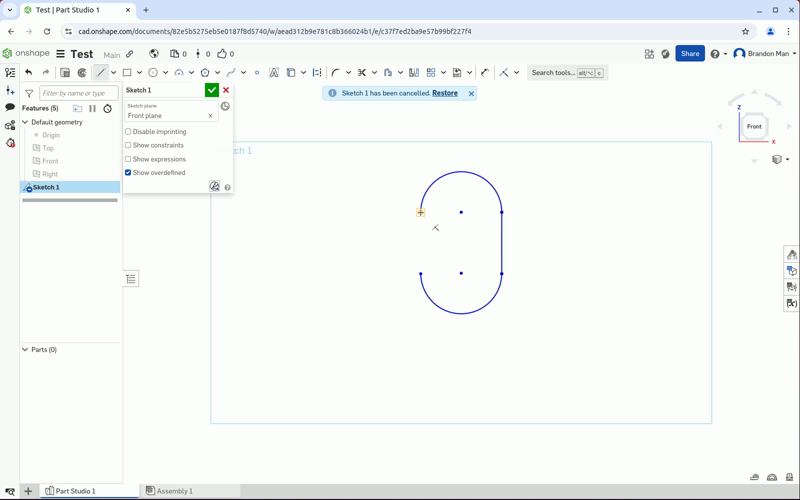
key_down(shift)
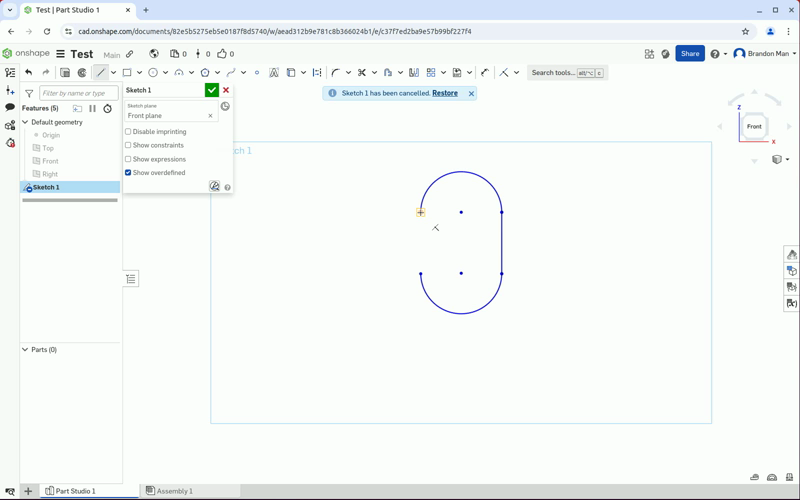
mouse_move(420, 273)
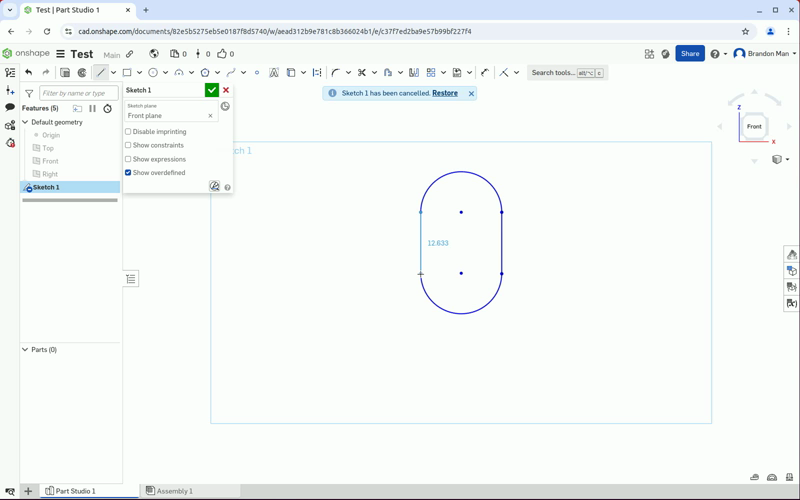
key_up(shift)
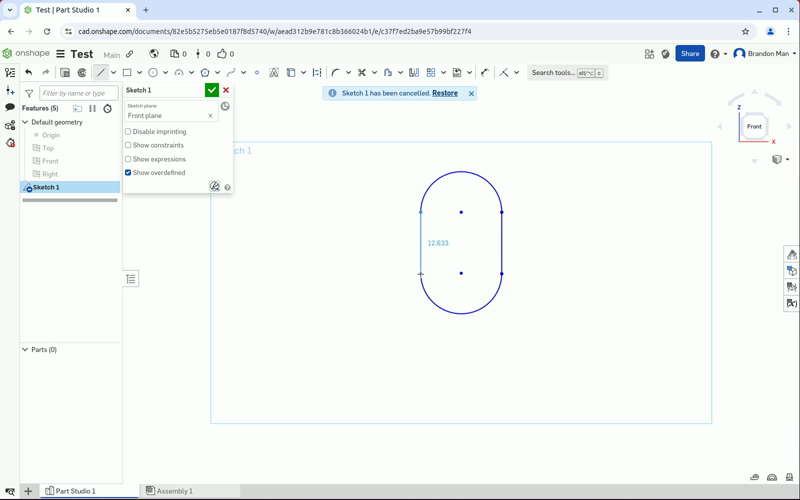
click(420, 273)
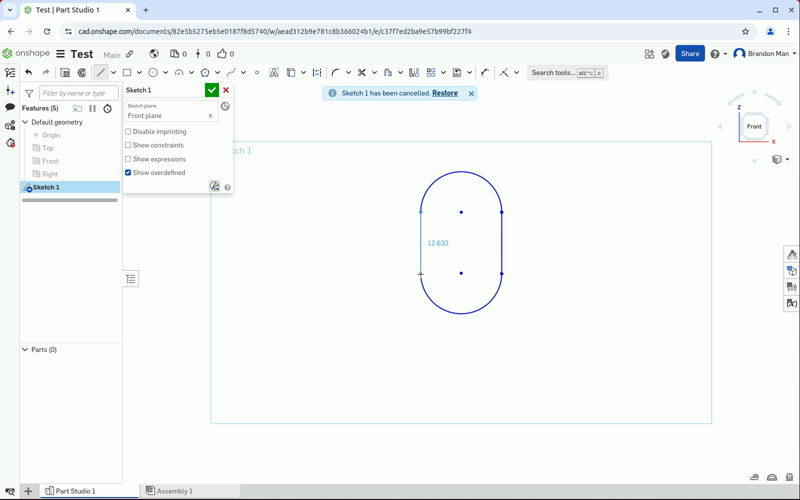
key(esc)
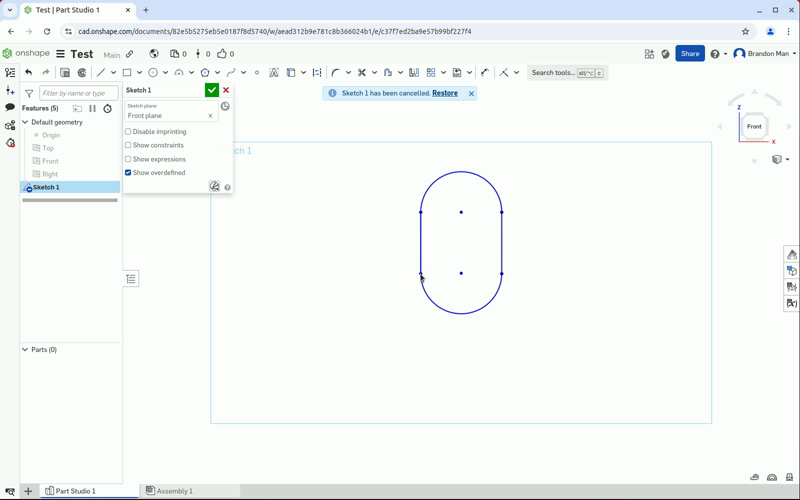
key(c)
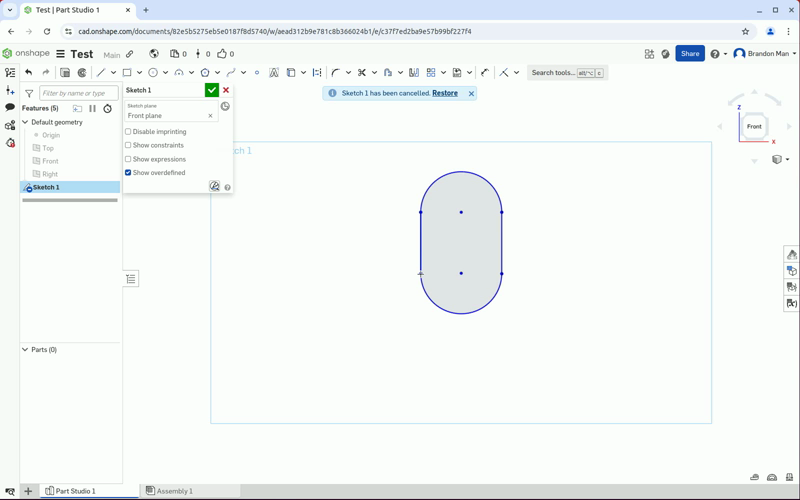
key_down(shift)
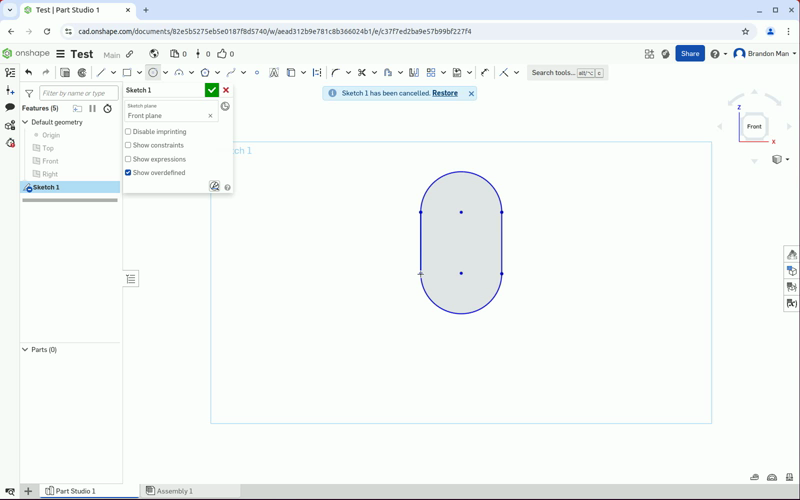
mouse_move(460, 282)
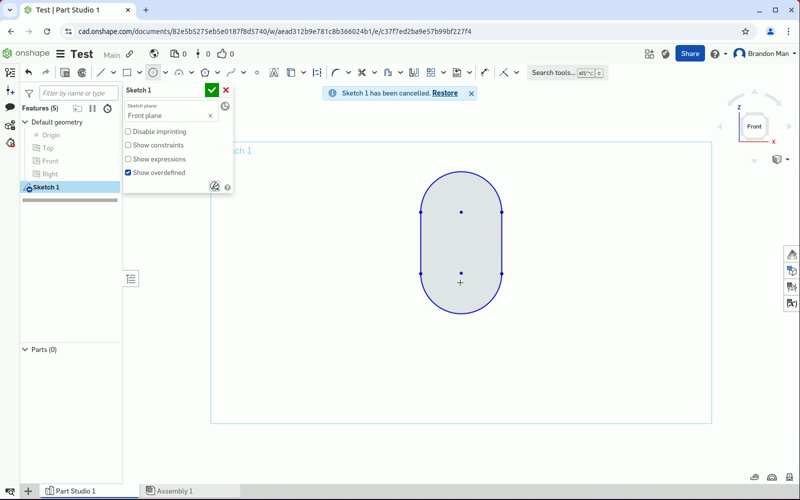
click(460, 282)
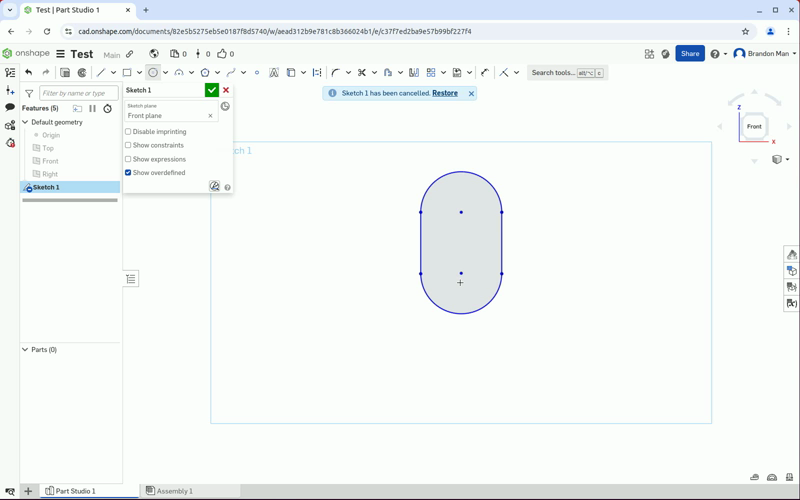
key_up(shift)
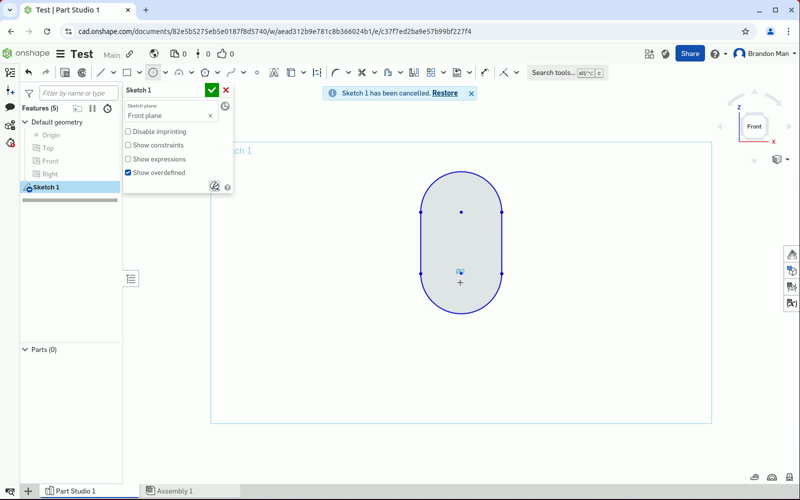
mouse_move(484, 282)
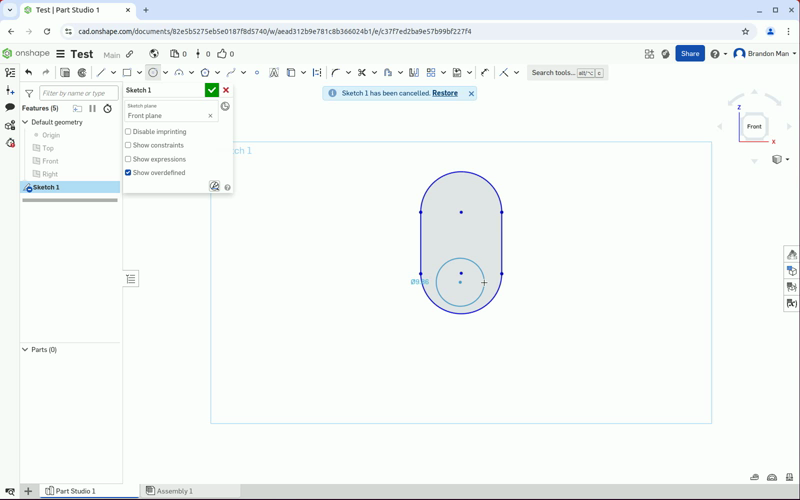
click(484, 282)
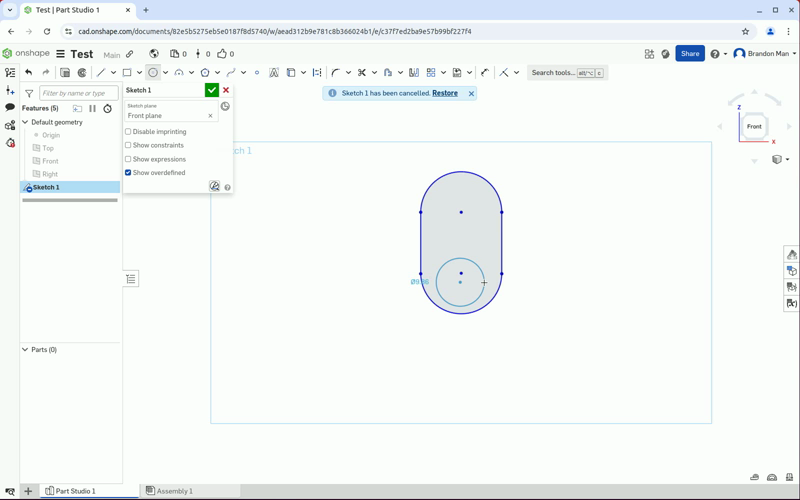
key(esc)
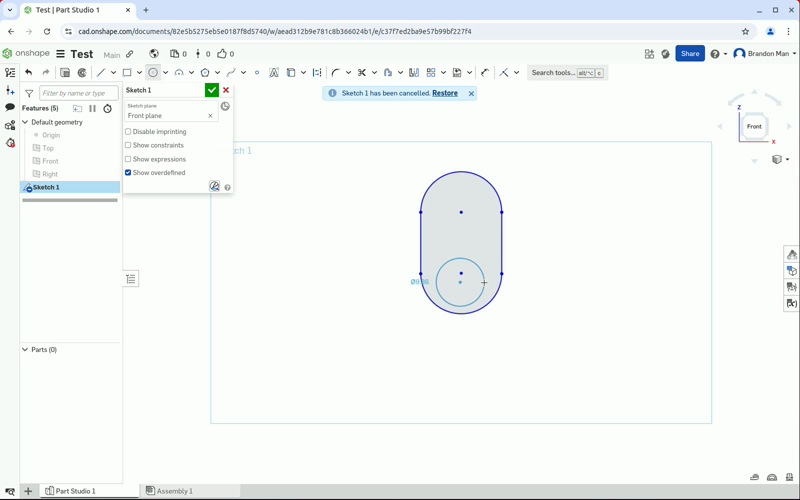
key(c)
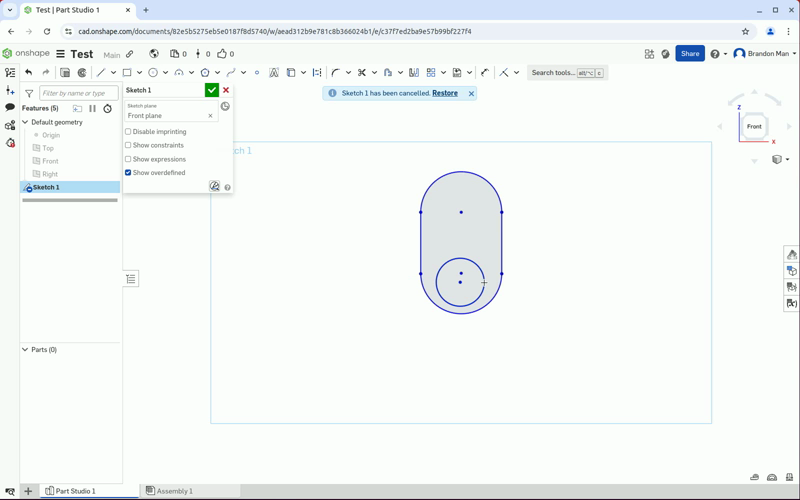
key_down(shift)
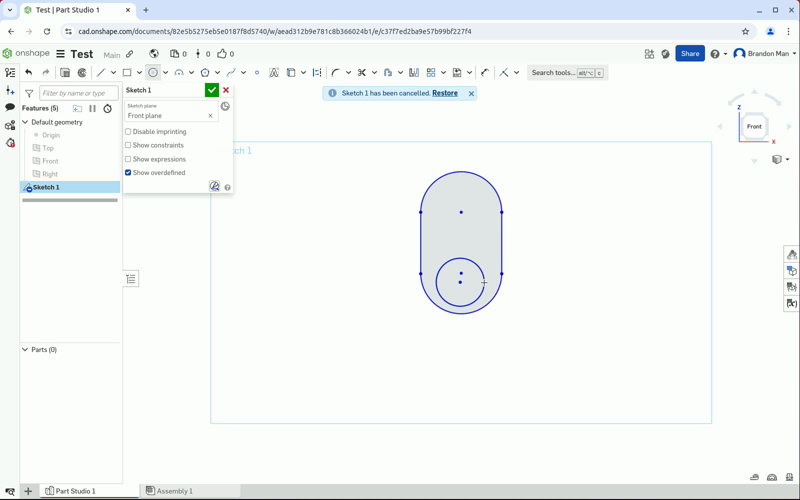
mouse_move(460, 216)
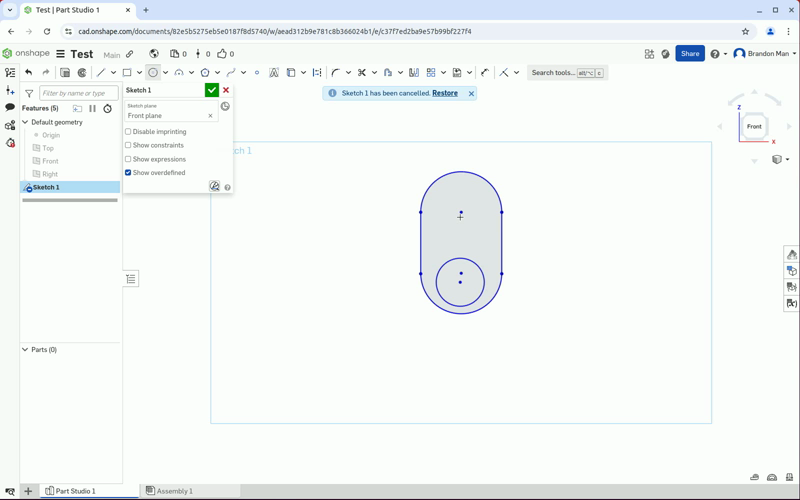
click(460, 216)
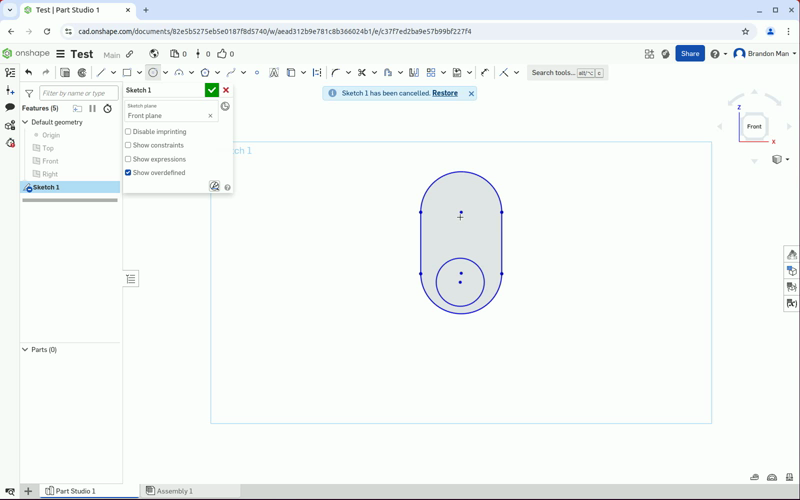
key_up(shift)
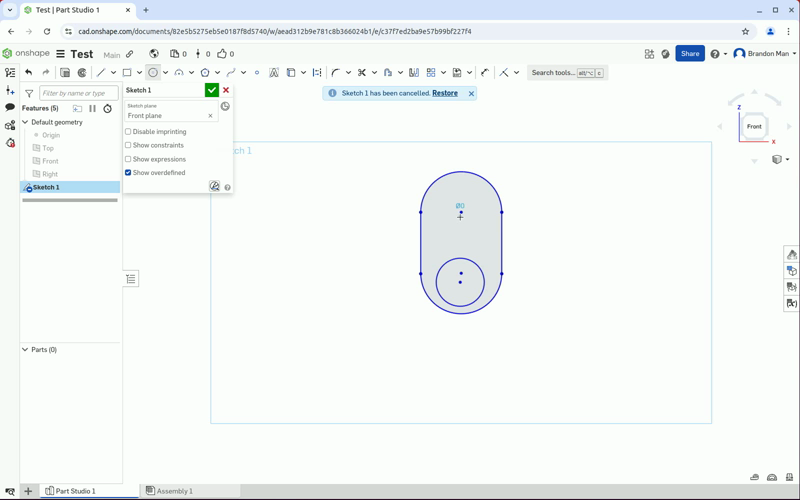
mouse_move(477, 216)
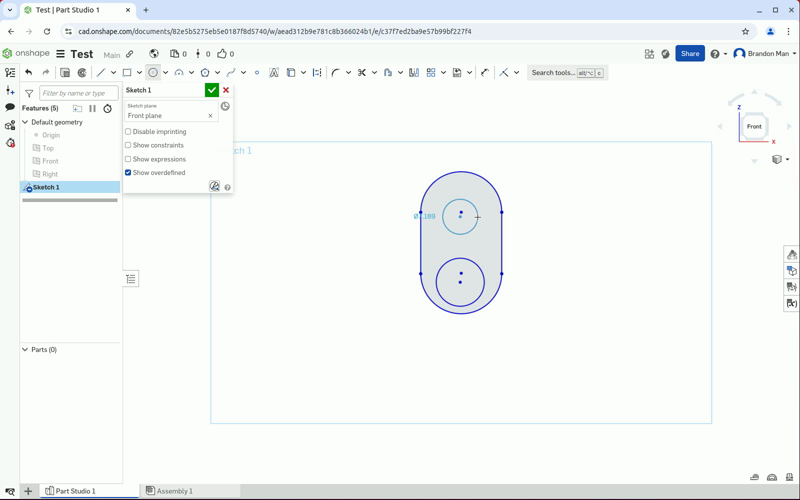
click(477, 216)
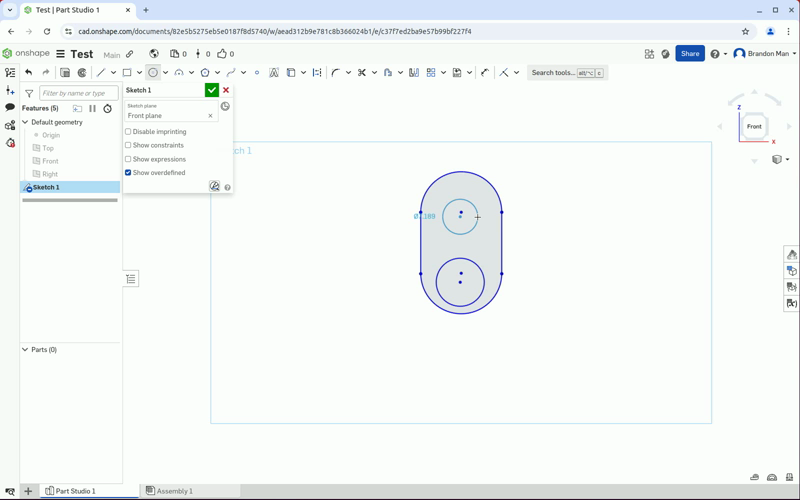
key(esc)
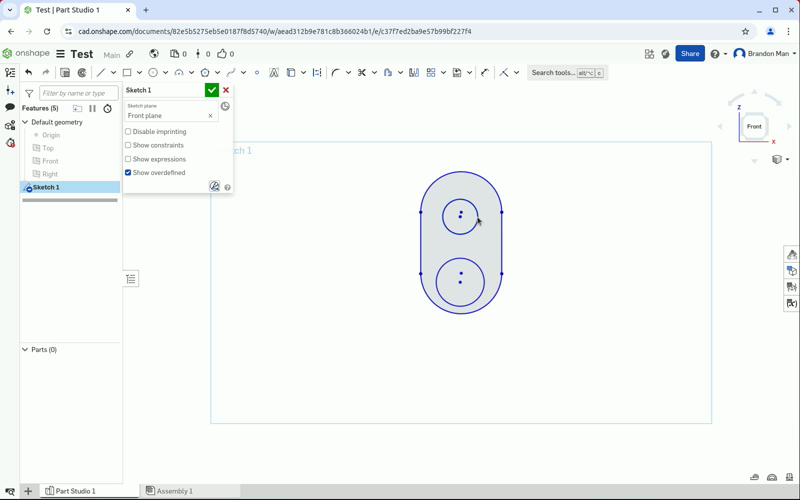
mouse_move(466, 192)
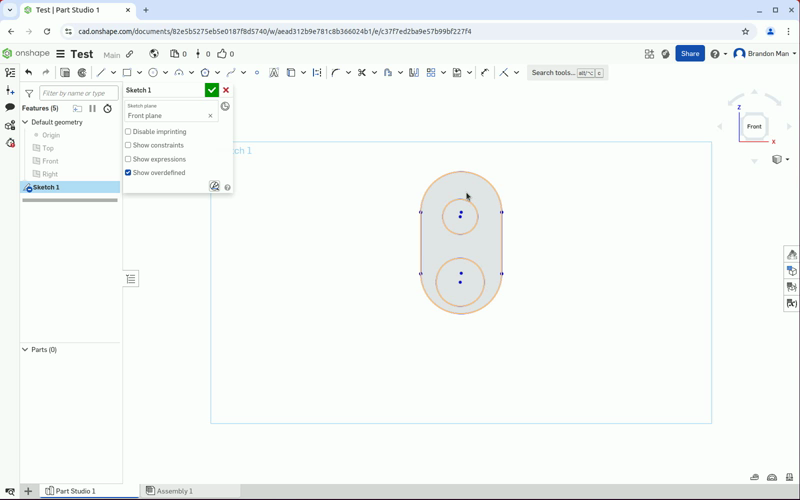
click(466, 192)
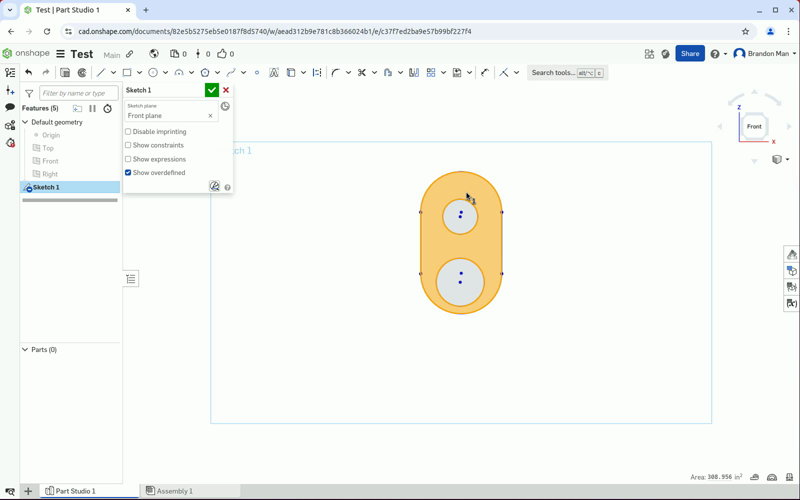
mouse_move(73, 352)
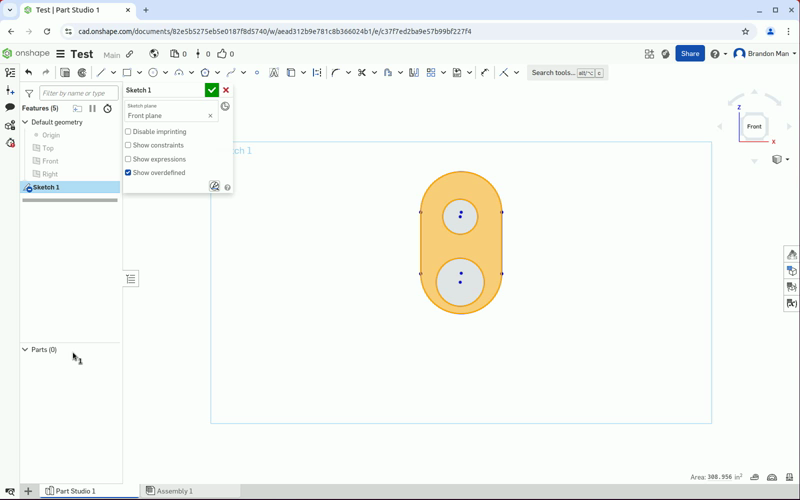
key(shift+y)
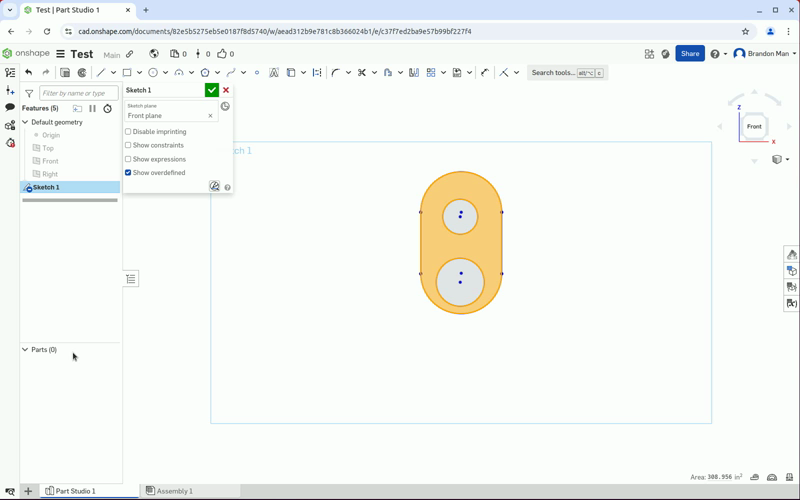
key(shift+e)
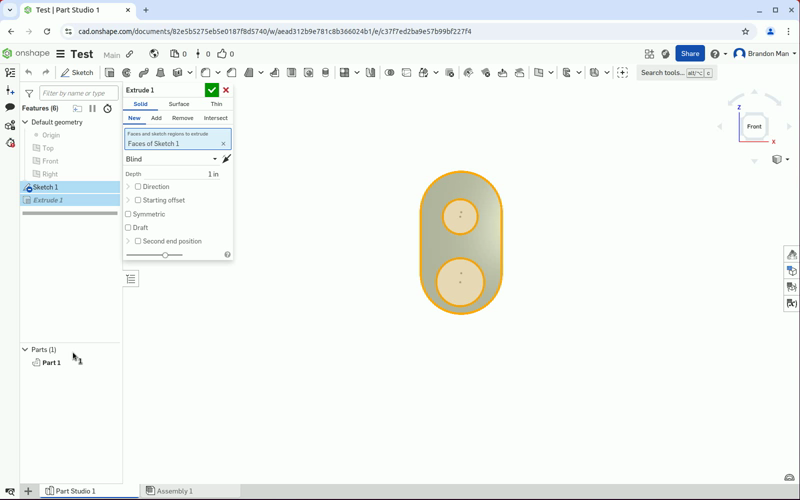
mouse_move(143, 106)
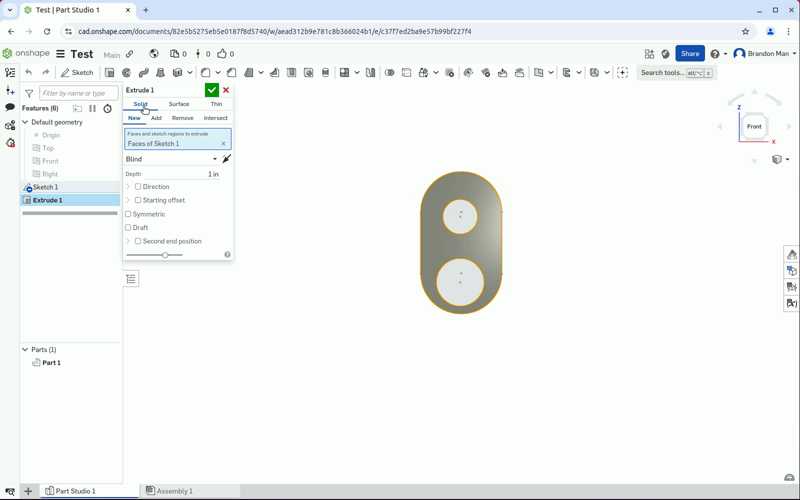
click(143, 106)
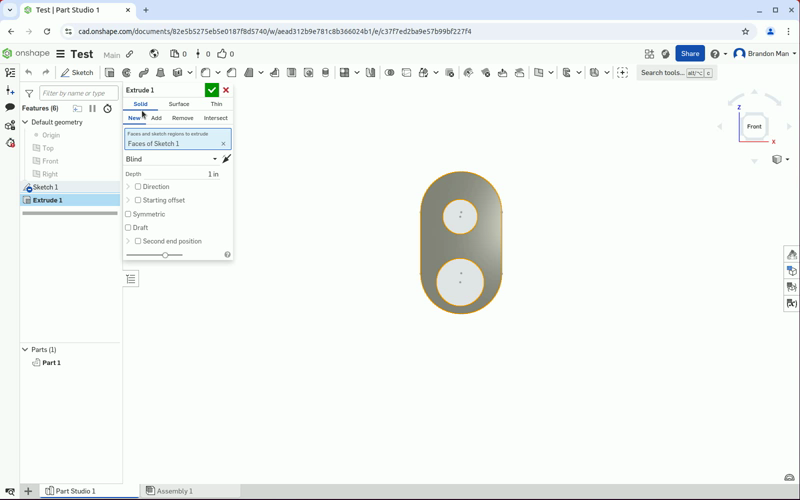
mouse_move(137, 120)
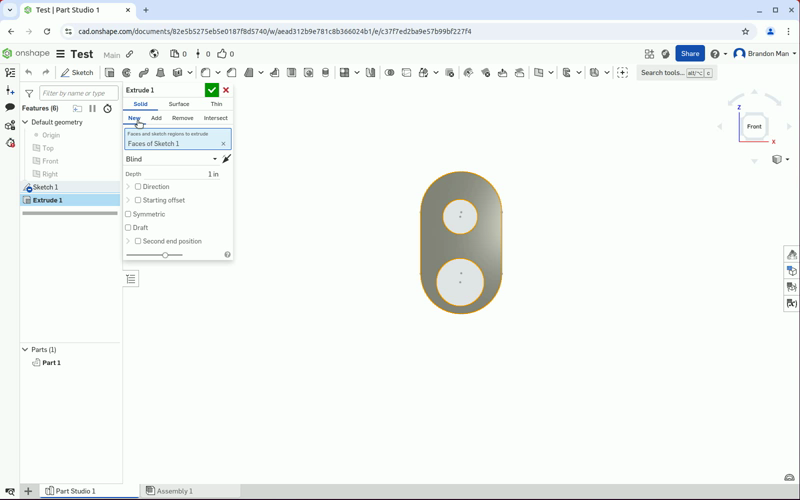
click(137, 120)
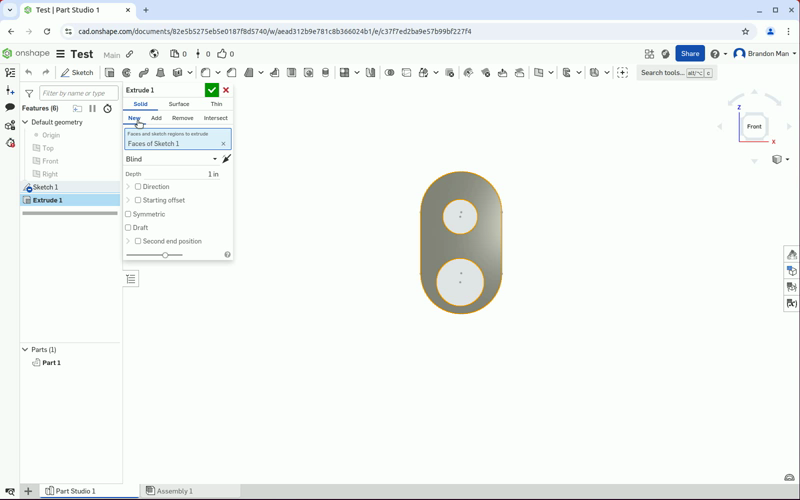
key(tab, 4)
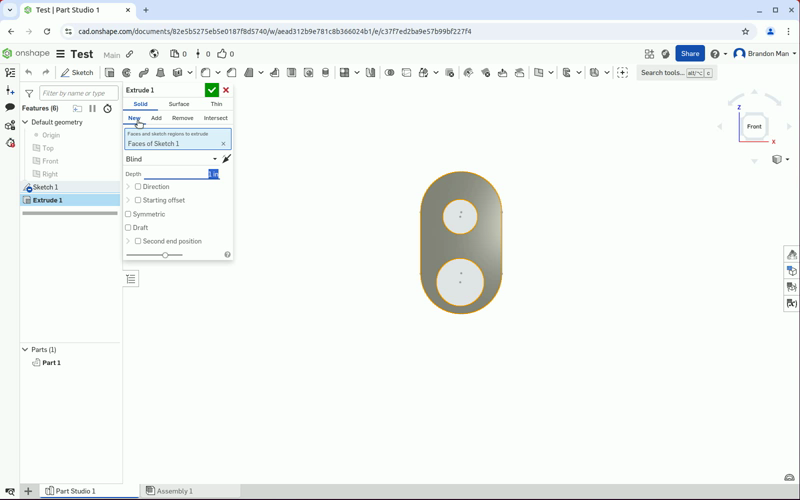
text(0.481)
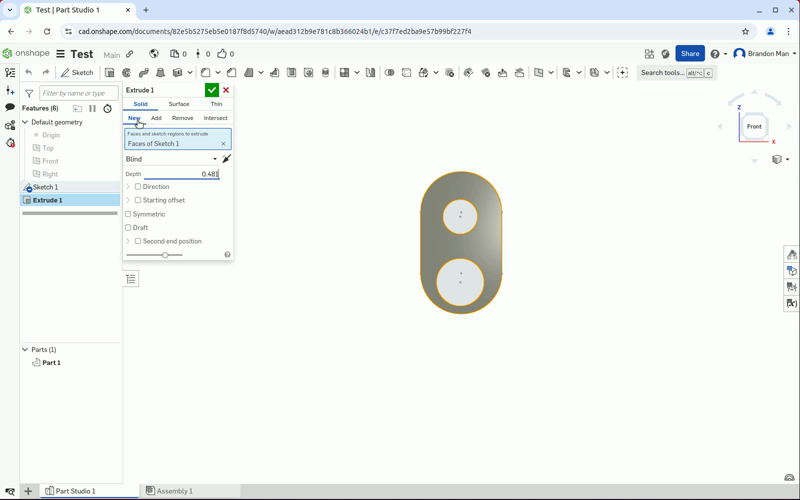
key(enter)
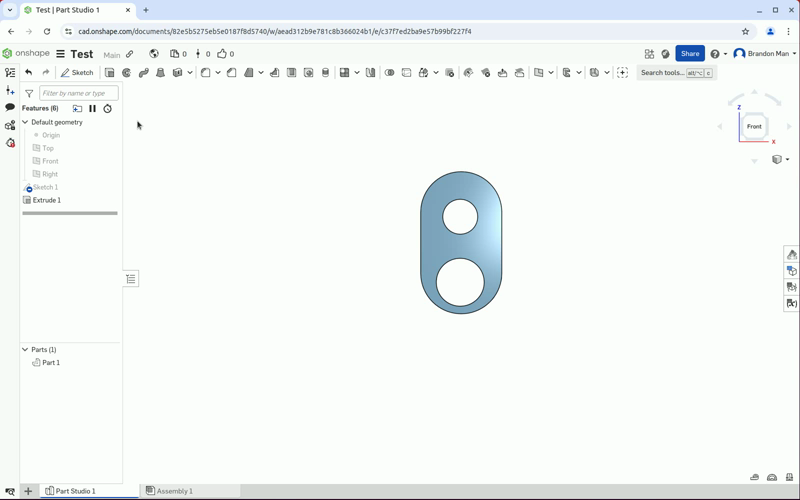
key(shift+h)
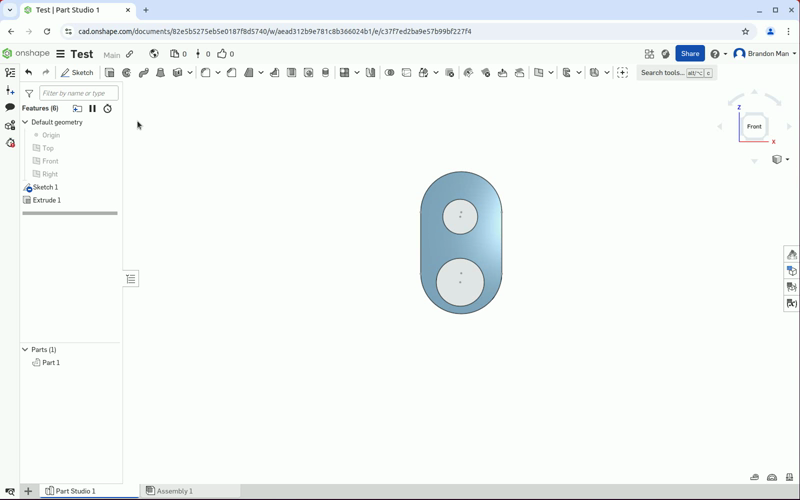
key(shift+h)
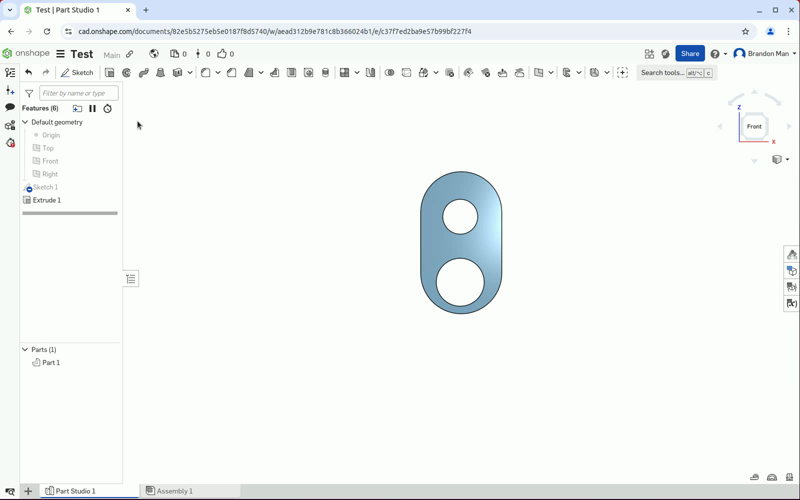
mouse_move(73, 189)
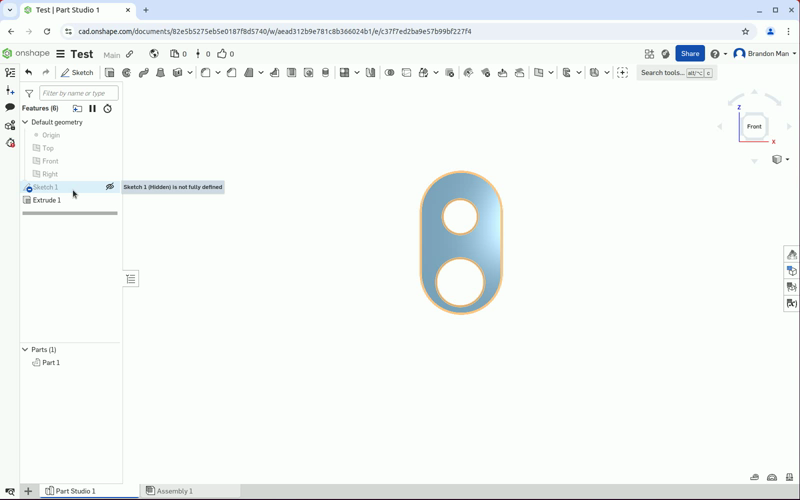
click(73, 189)
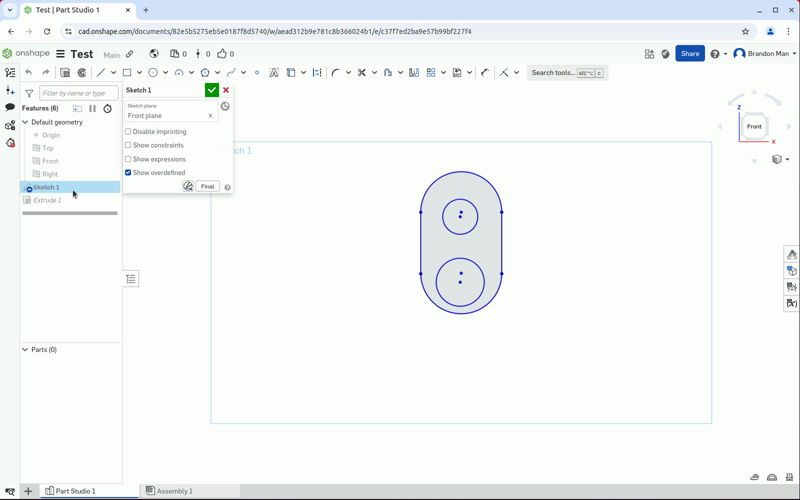
mouse_move(229, 92)
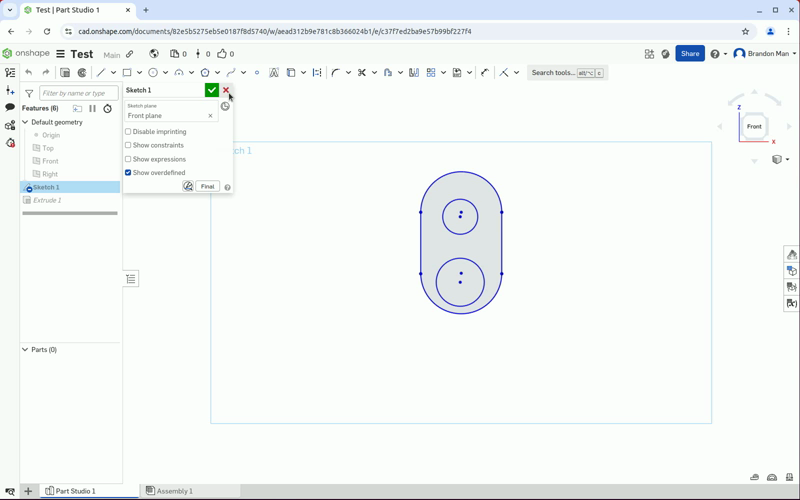
click(229, 92)
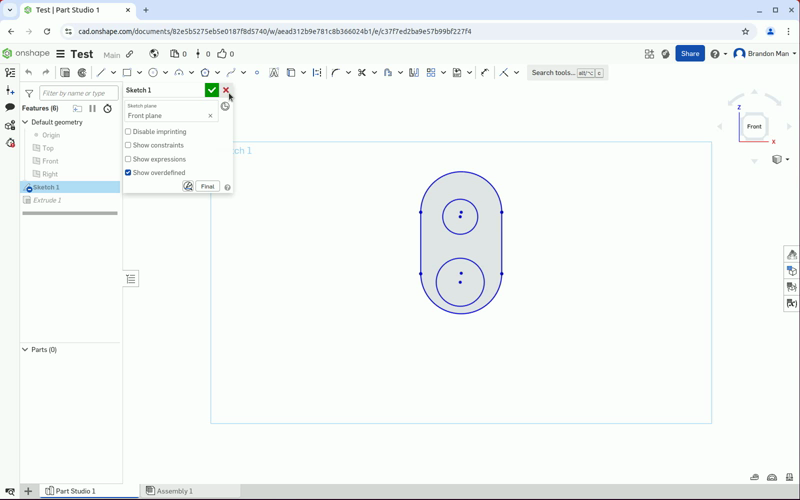
key(shift+s)
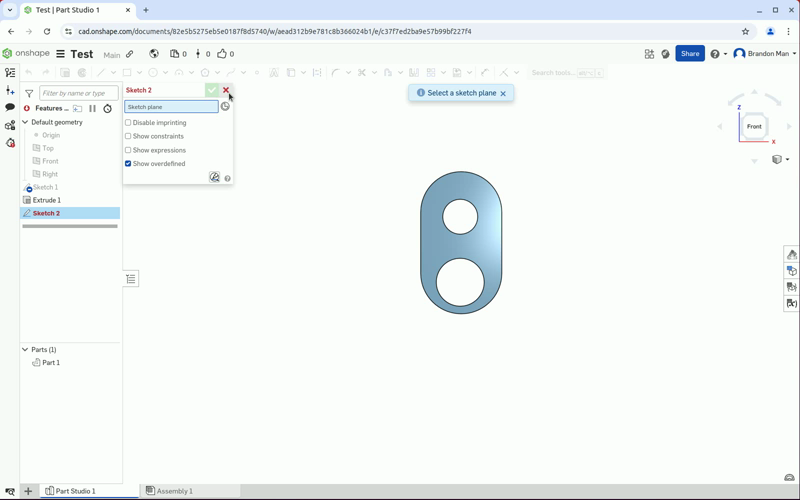
mouse_move(73, 163)
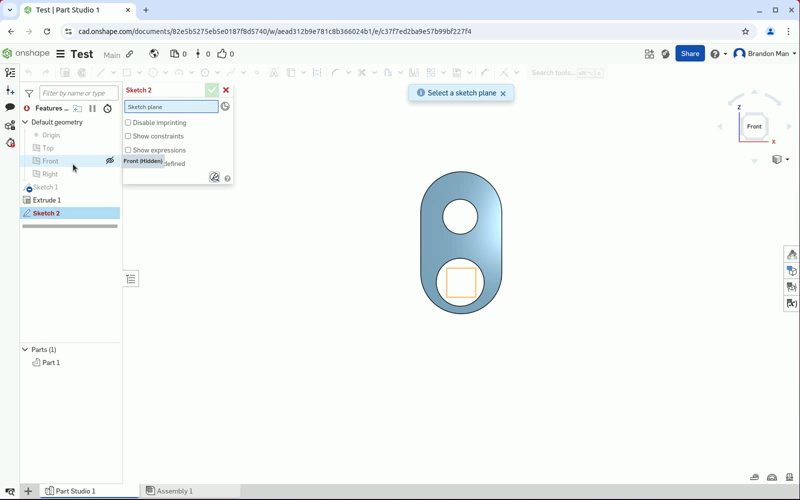
click(73, 163)
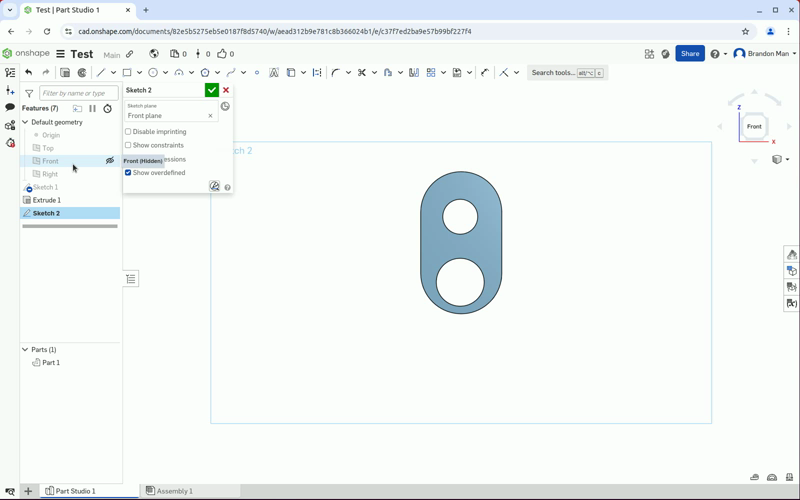
mouse_move(73, 352)
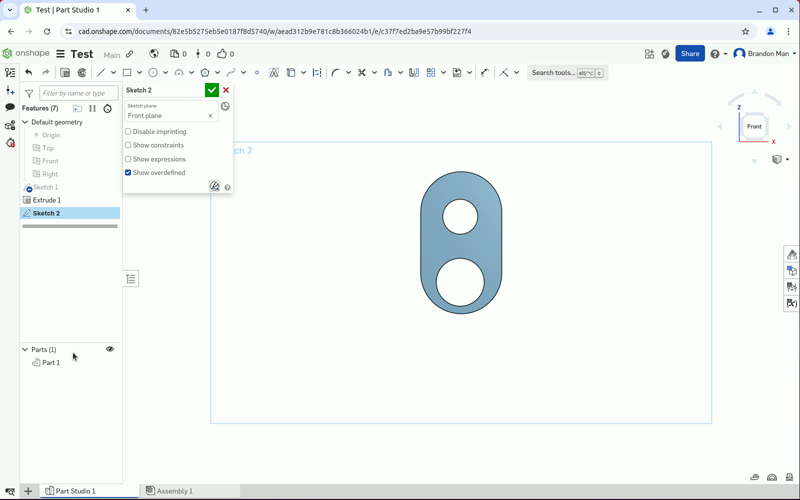
key(y)
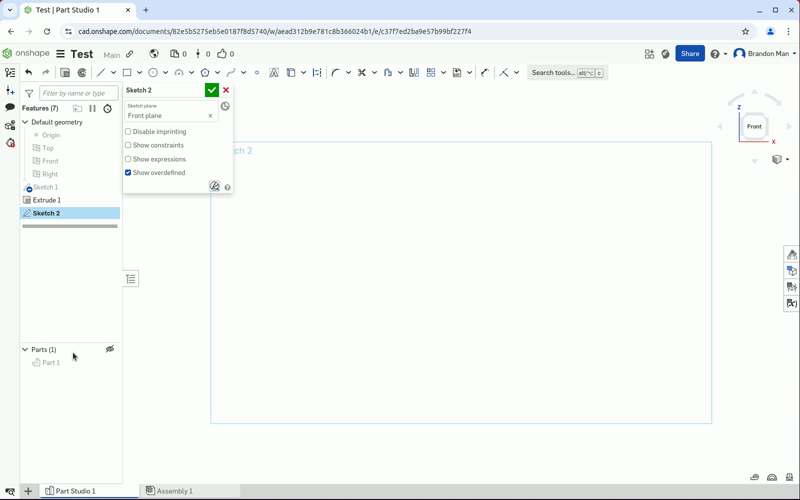
key(a)
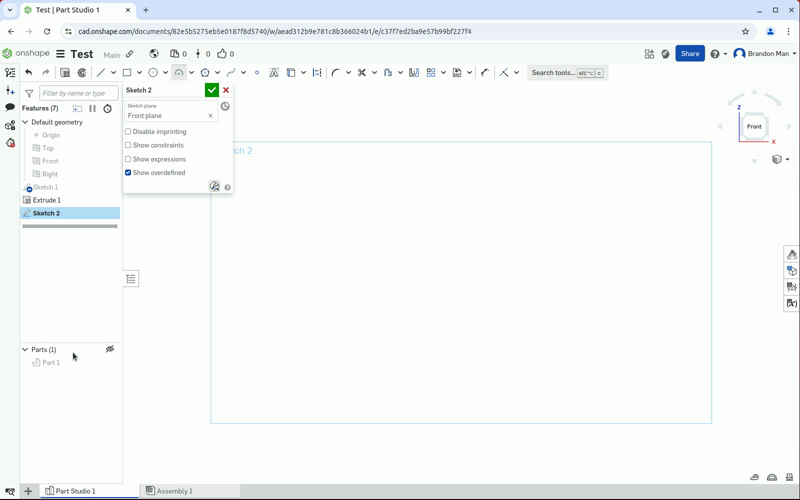
key_down(shift)
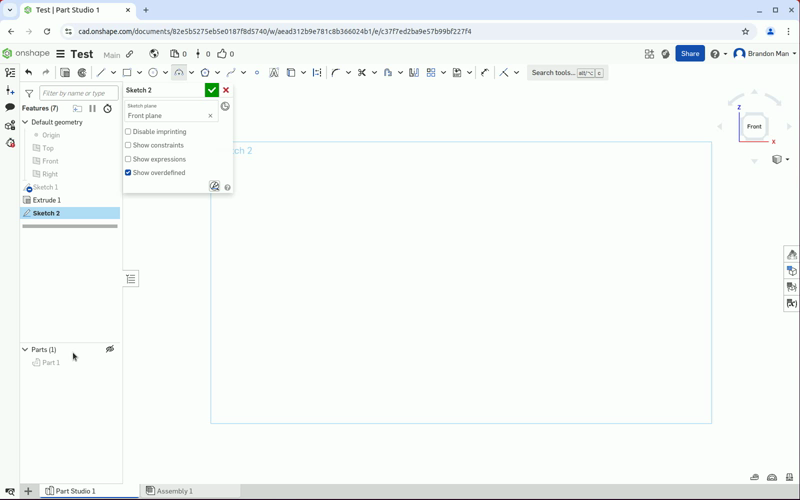
mouse_move(418, 273)
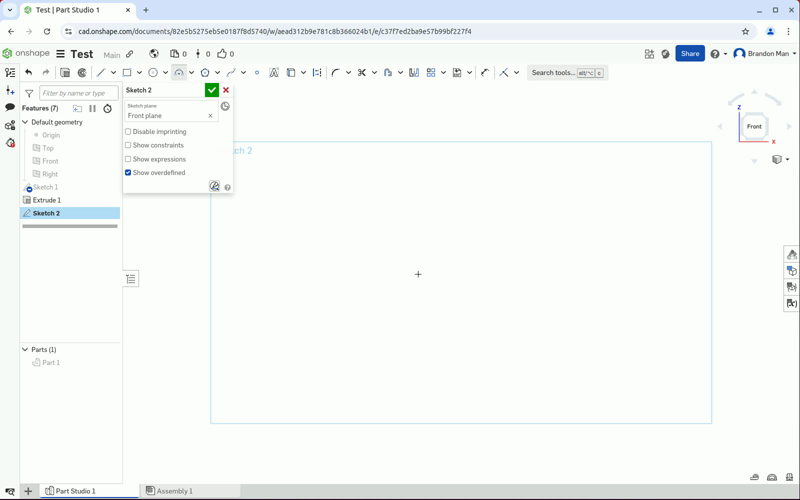
click(418, 273)
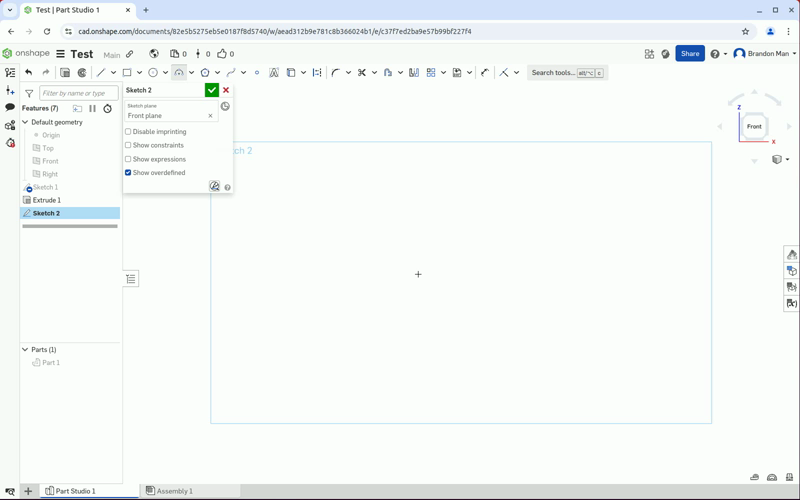
key_up(shift)
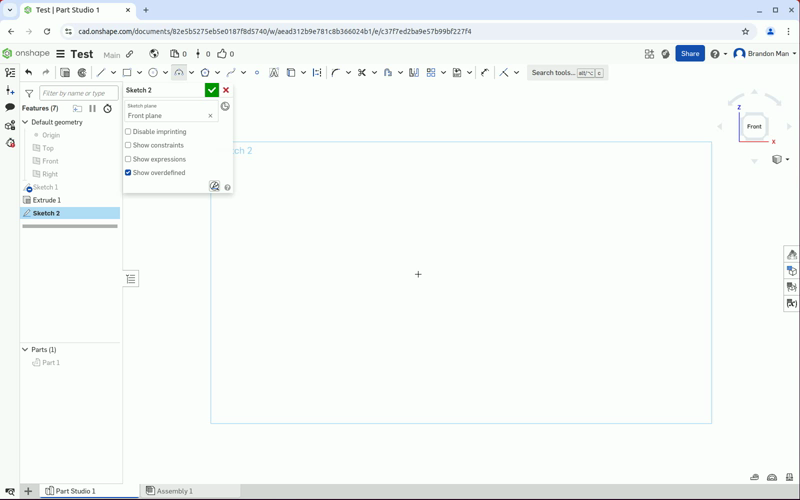
key_down(shift)
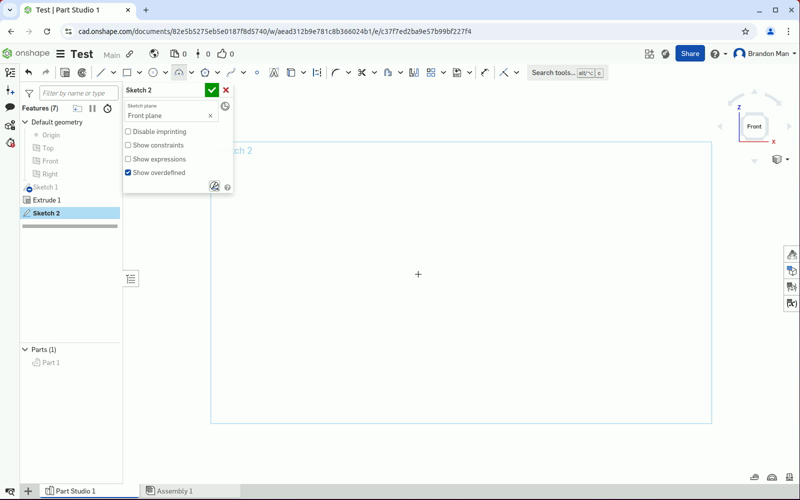
mouse_move(504, 273)
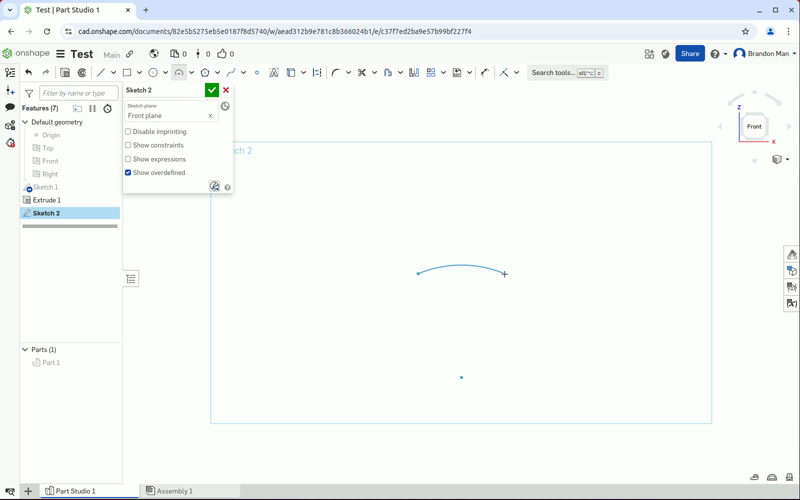
click(504, 273)
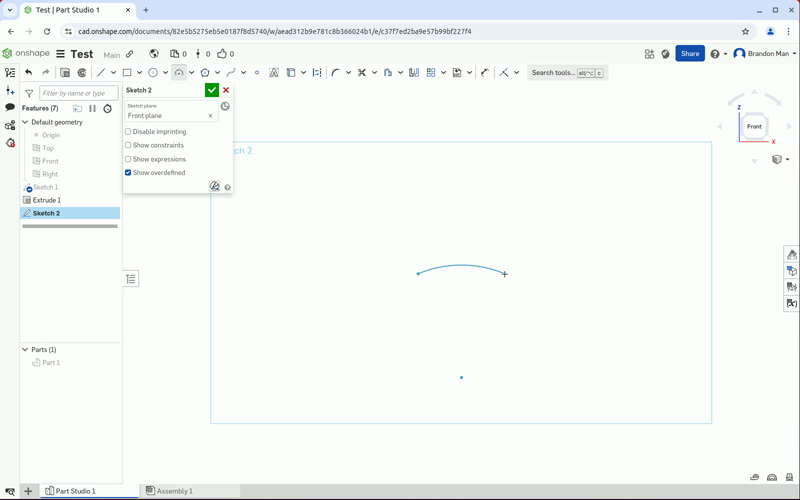
mouse_move(461, 316)
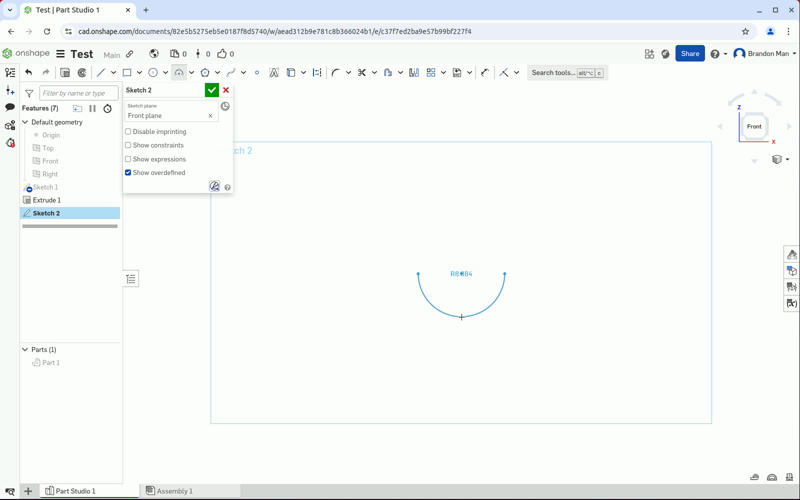
click(461, 316)
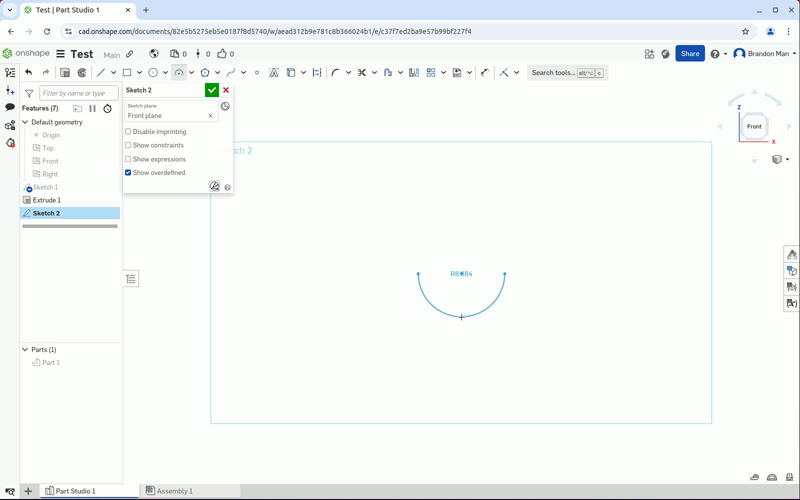
key_up(shift)
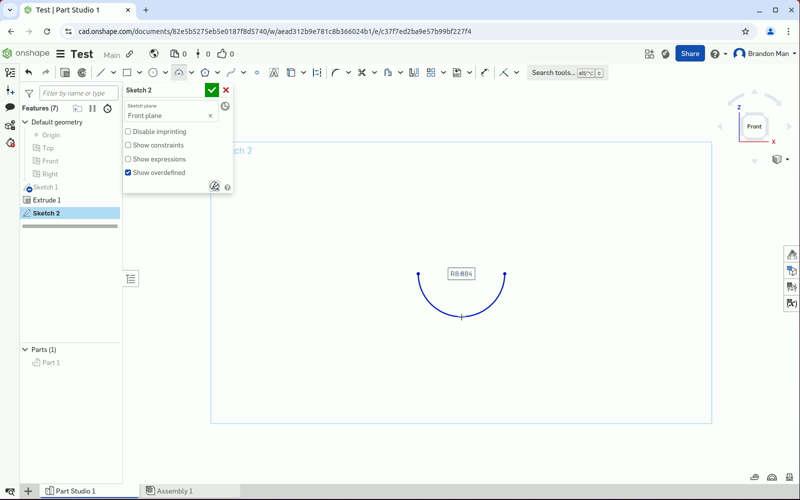
key(esc)
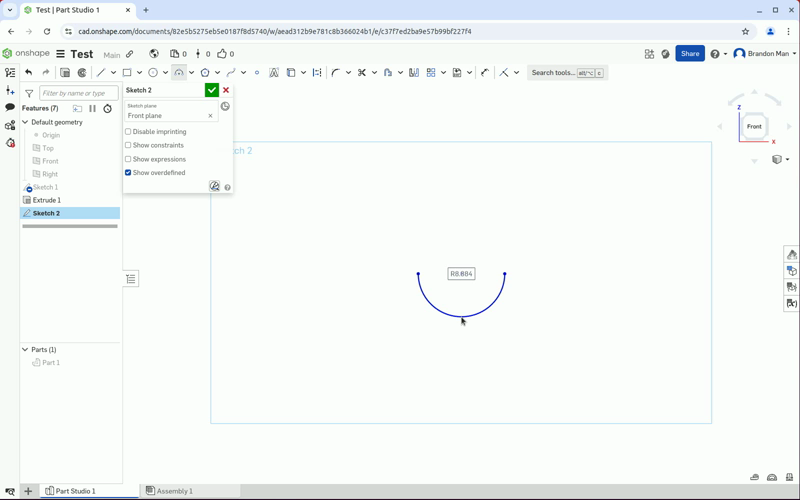
key(l)
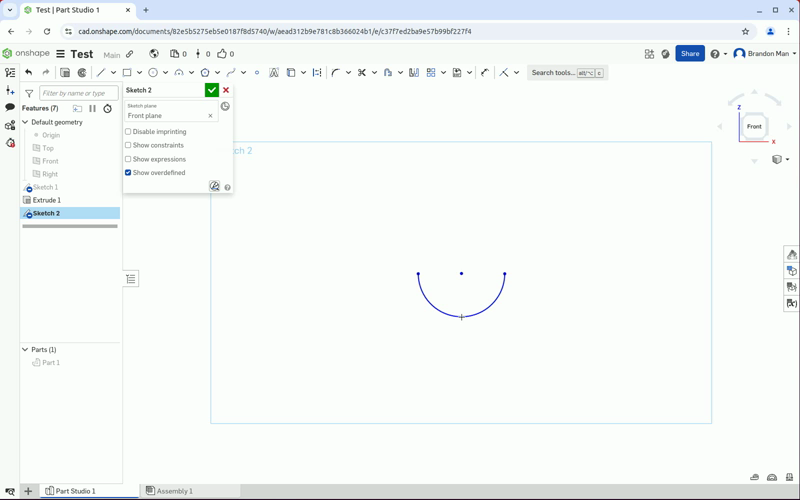
mouse_move(504, 273)
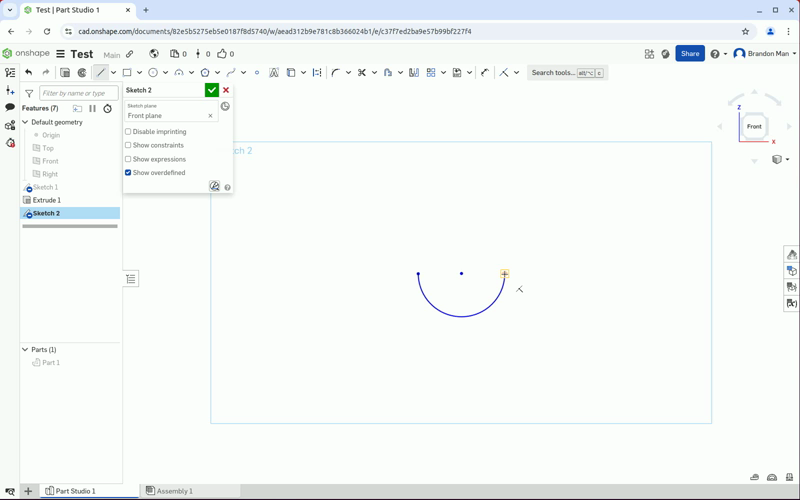
click(504, 273)
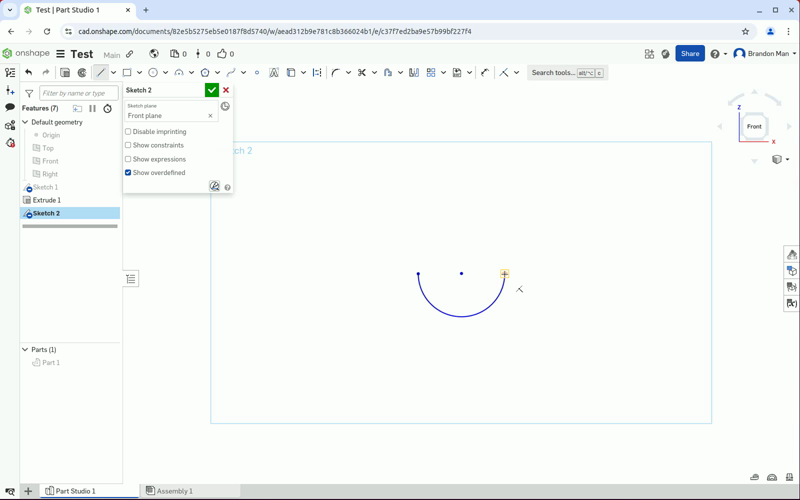
key_down(shift)
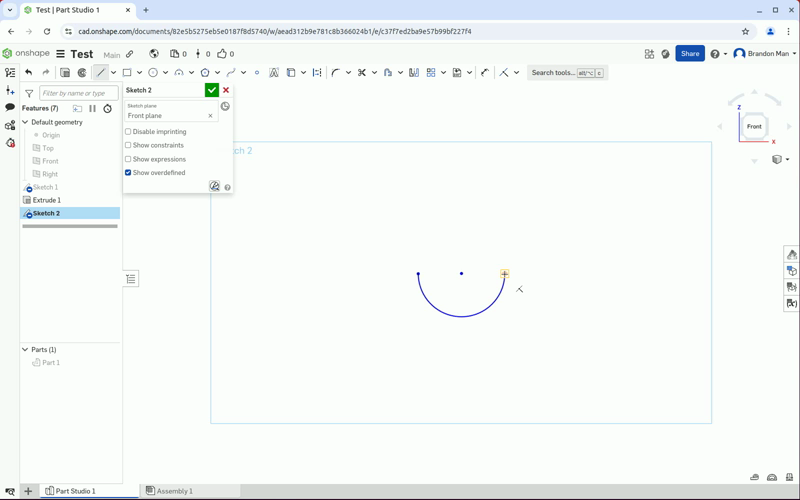
mouse_move(504, 212)
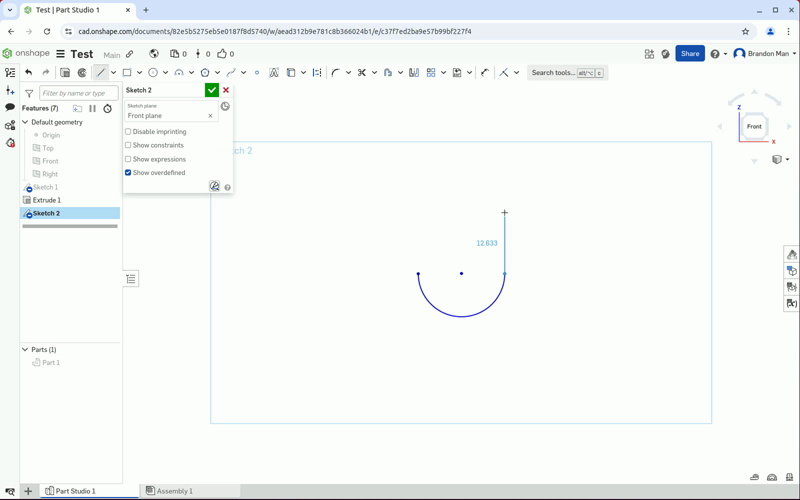
click(504, 212)
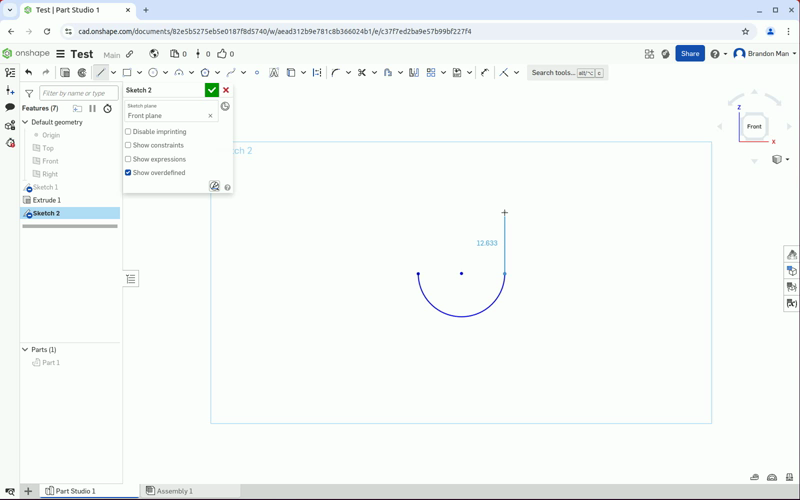
key_up(shift)
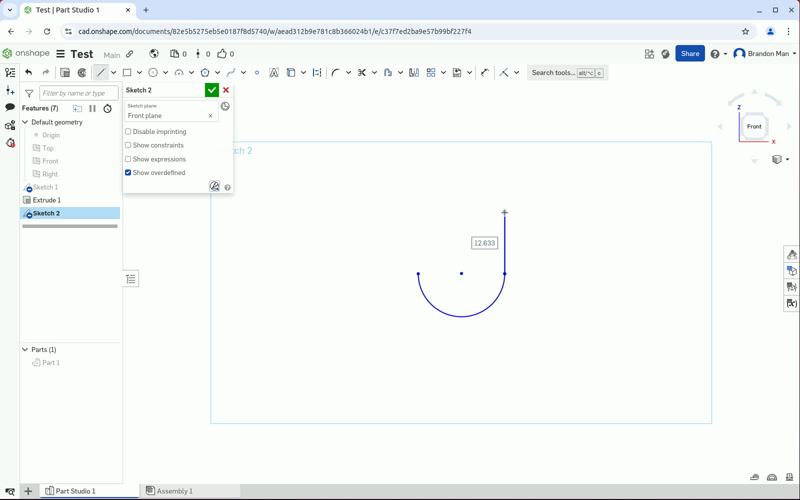
key(esc)
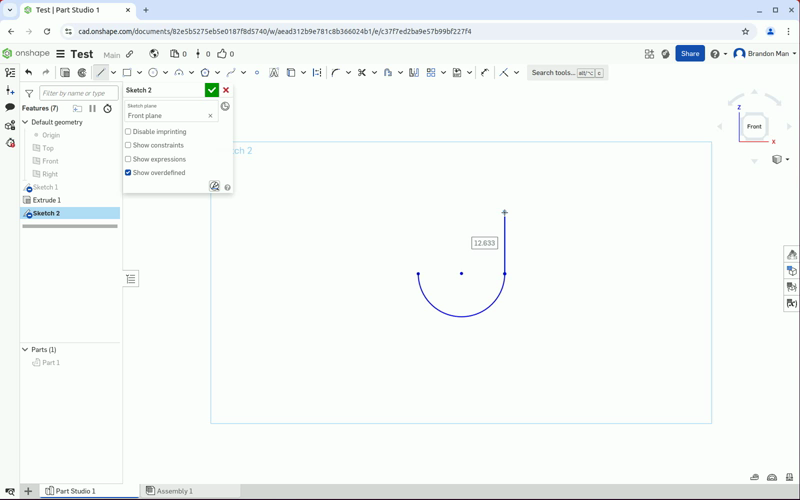
key(a)
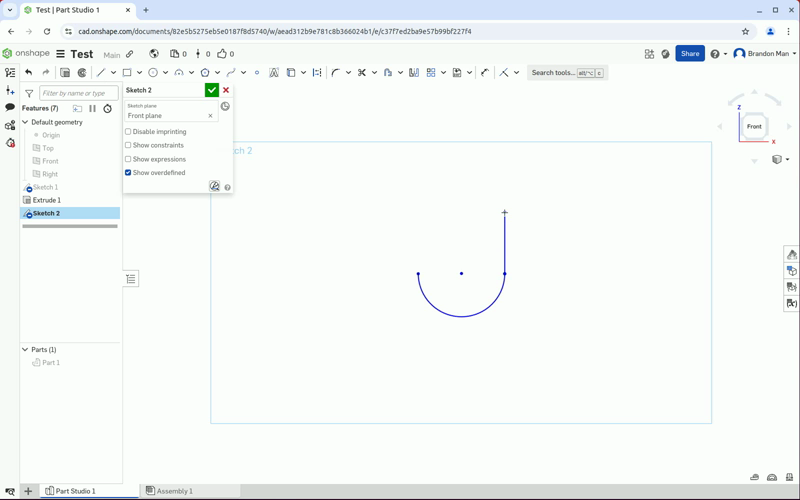
mouse_move(504, 212)
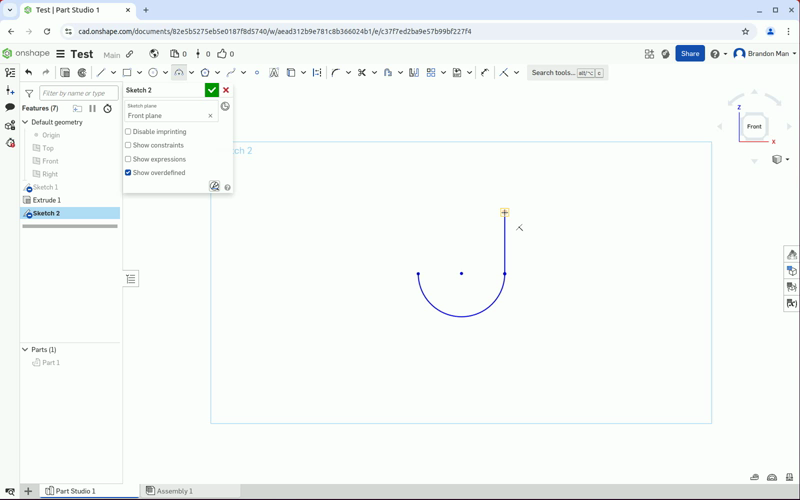
click(504, 212)
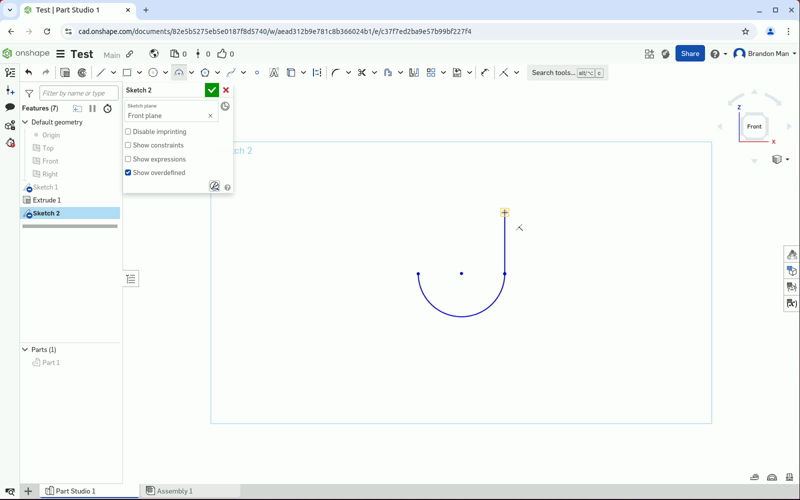
key_down(shift)
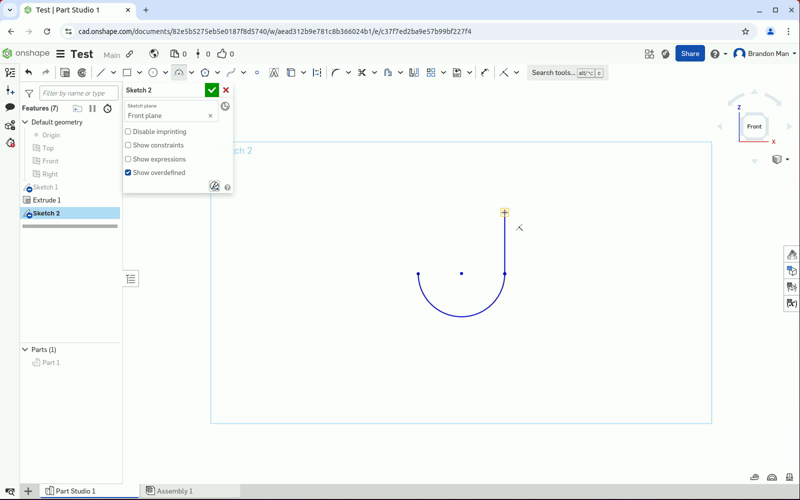
mouse_move(418, 212)
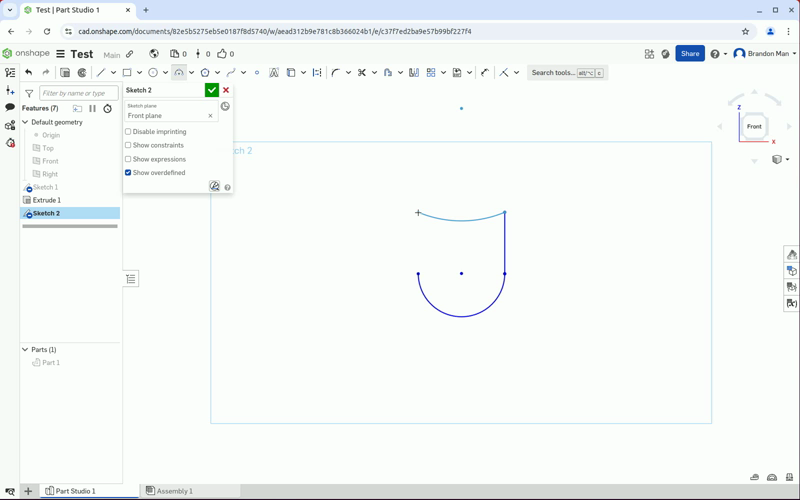
click(418, 212)
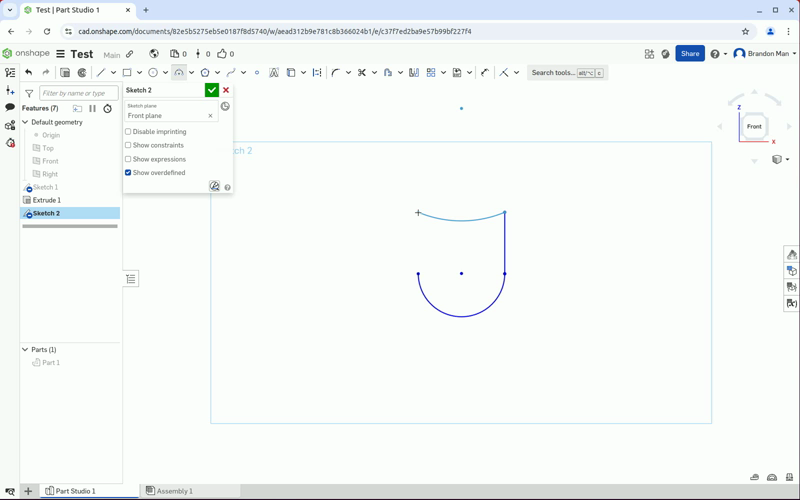
mouse_move(461, 255)
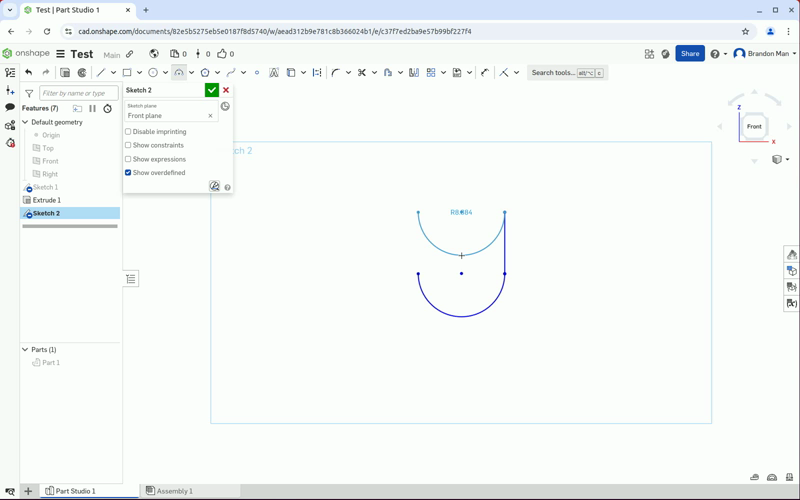
click(461, 255)
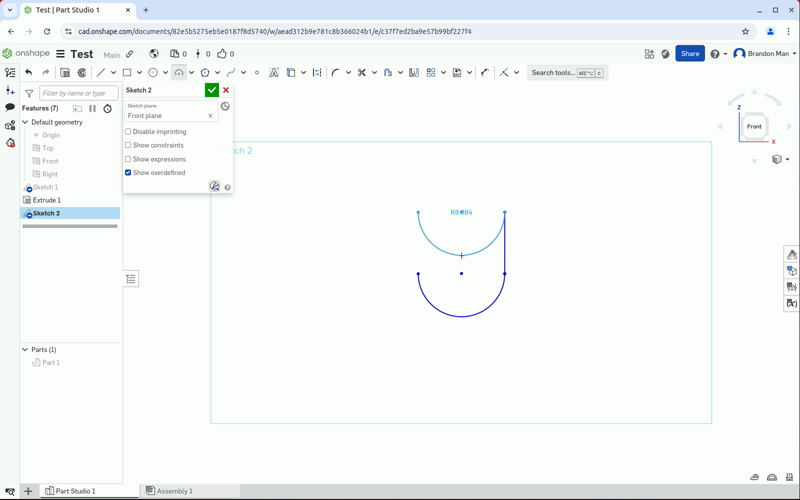
key_up(shift)
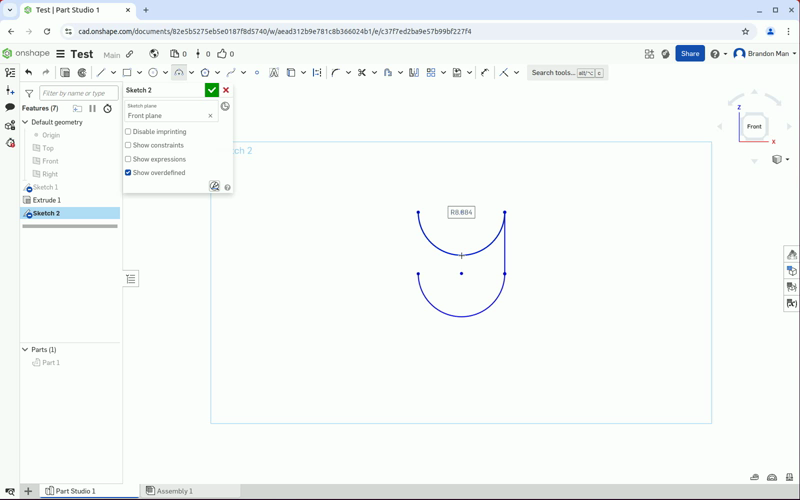
key(esc)
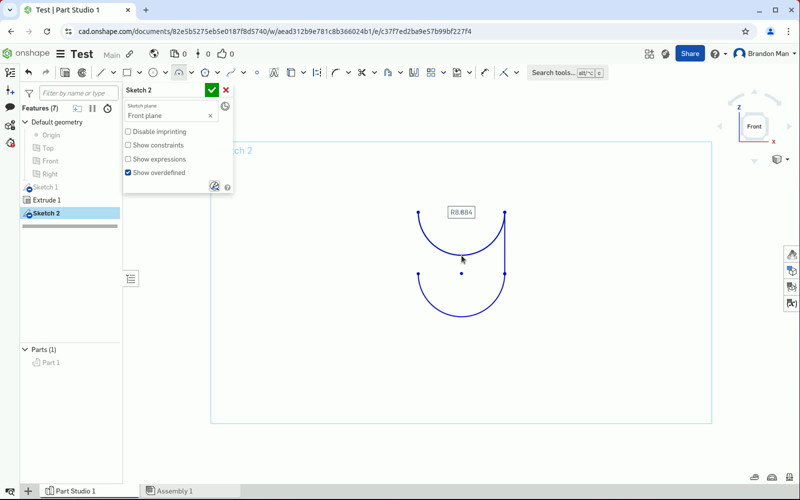
key(l)
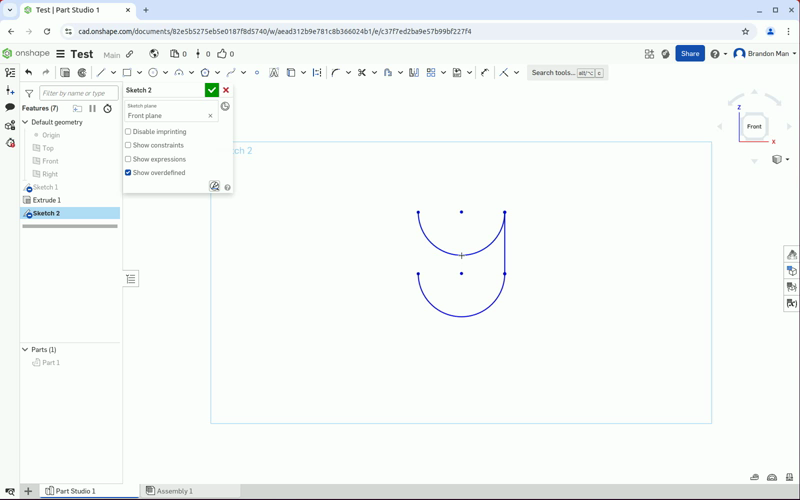
mouse_move(418, 212)
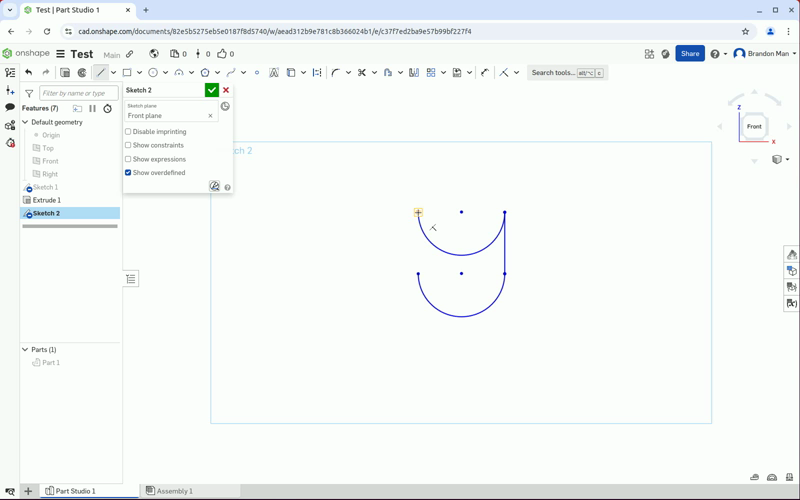
click(418, 212)
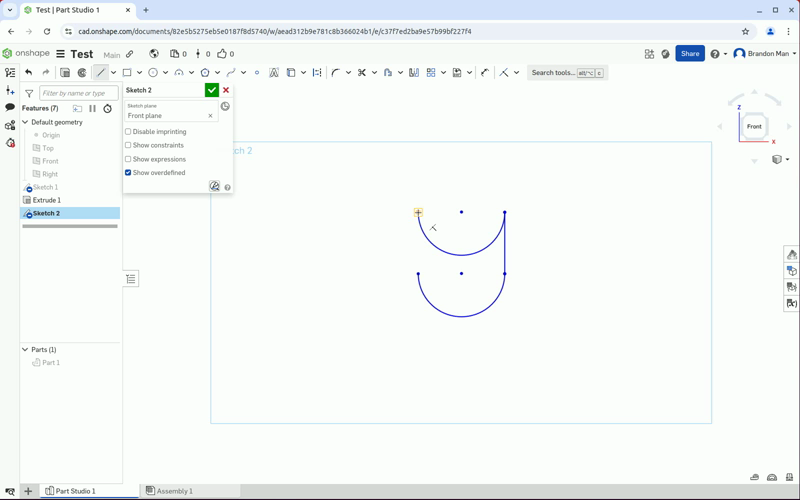
key_down(shift)
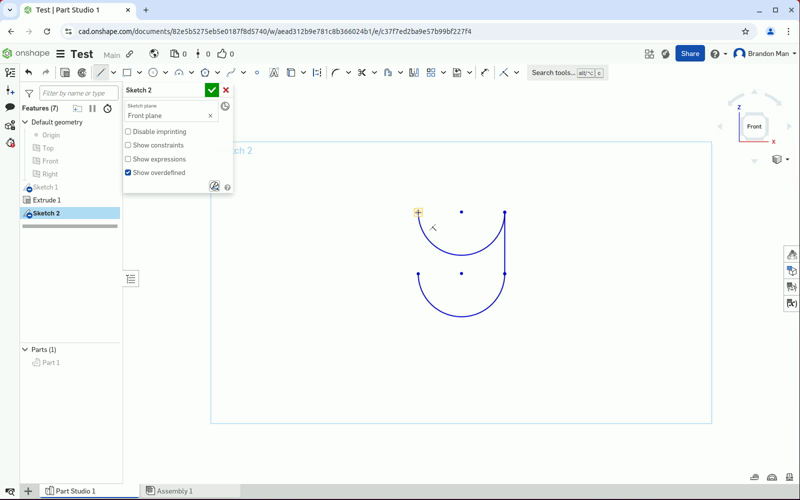
mouse_move(418, 273)
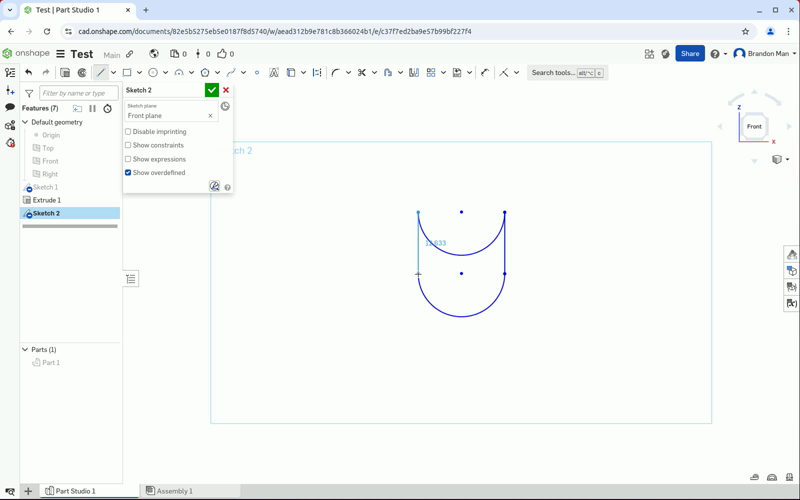
key_up(shift)
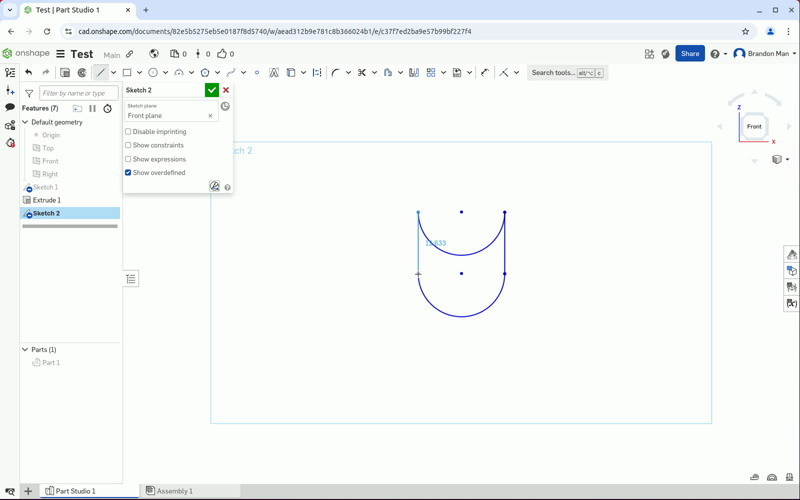
click(418, 273)
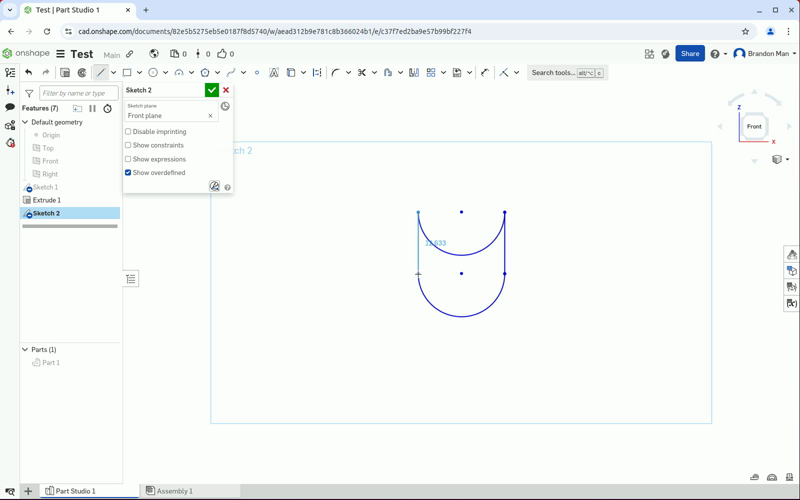
key(esc)
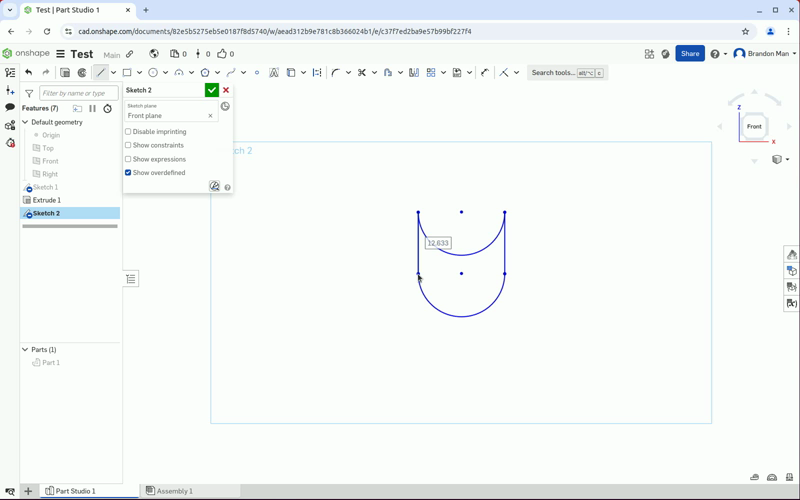
key(a)
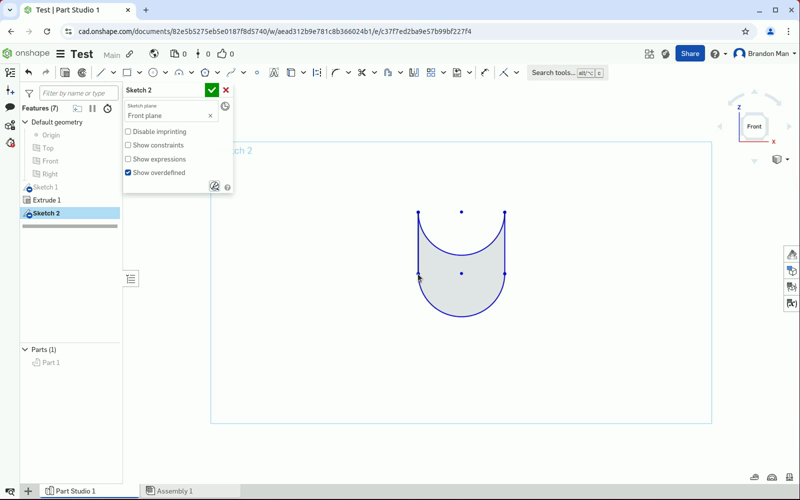
key_down(shift)
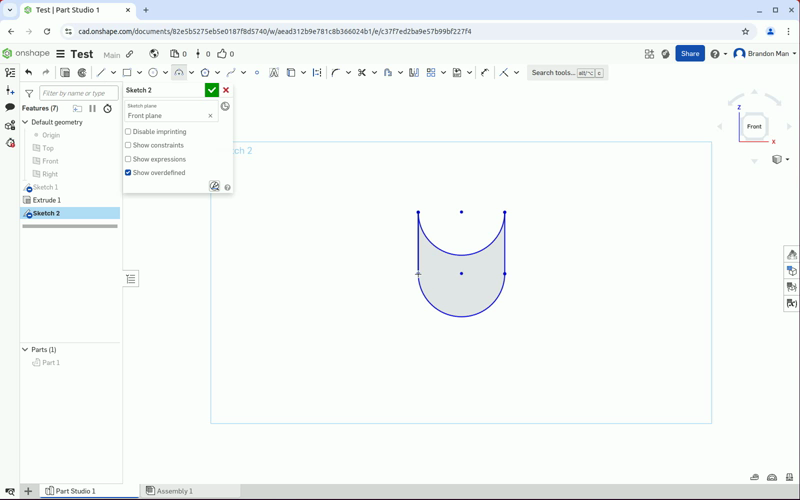
mouse_move(420, 273)
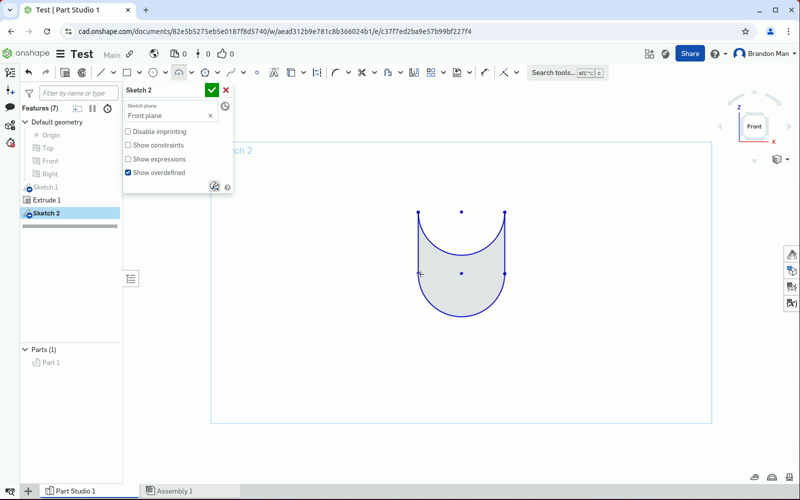
scroll(6)
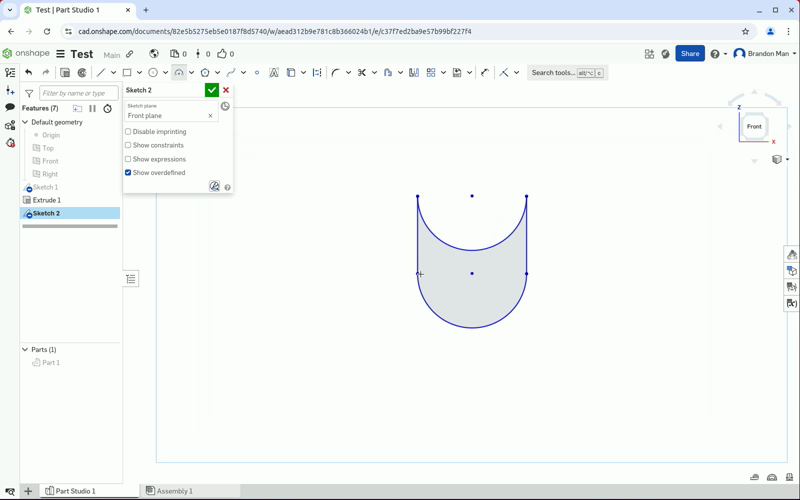
scroll(6)
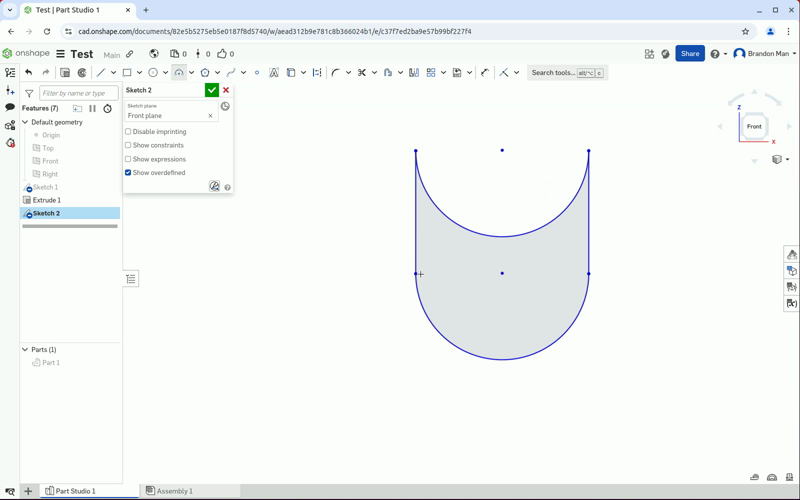
scroll(6)
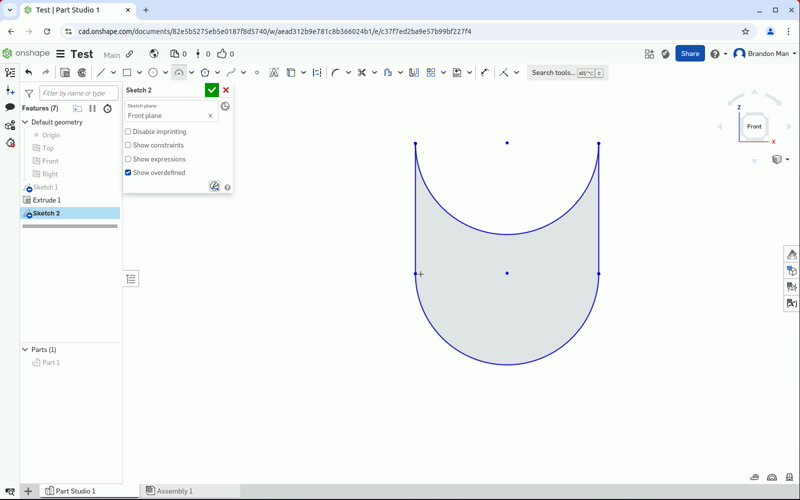
scroll(6)
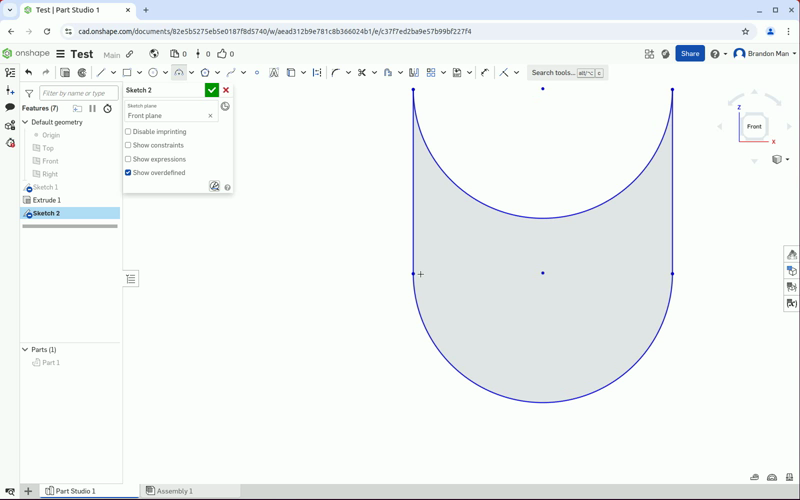
scroll(6)
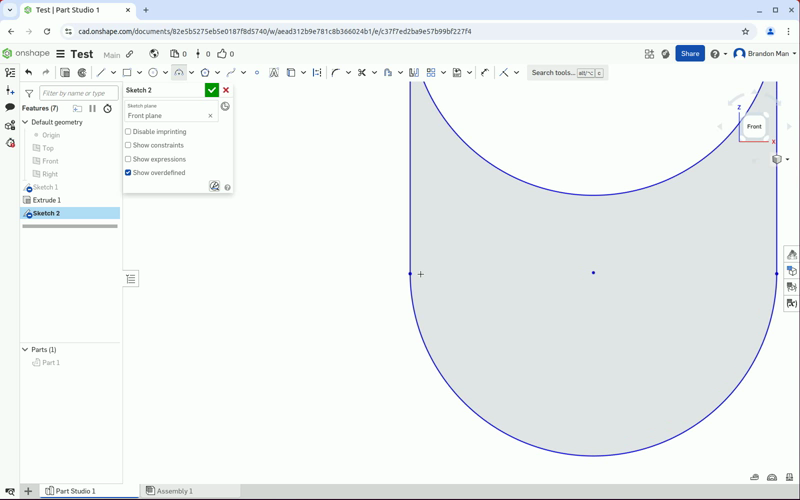
scroll(6)
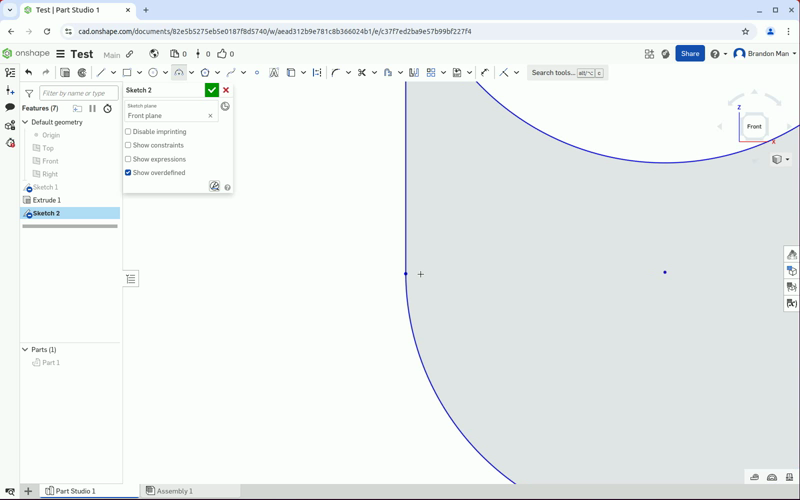
scroll(6)
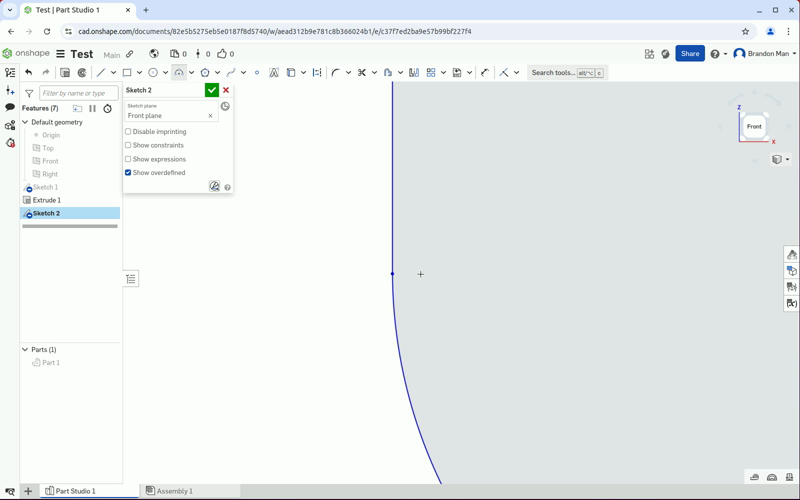
click(420, 273)
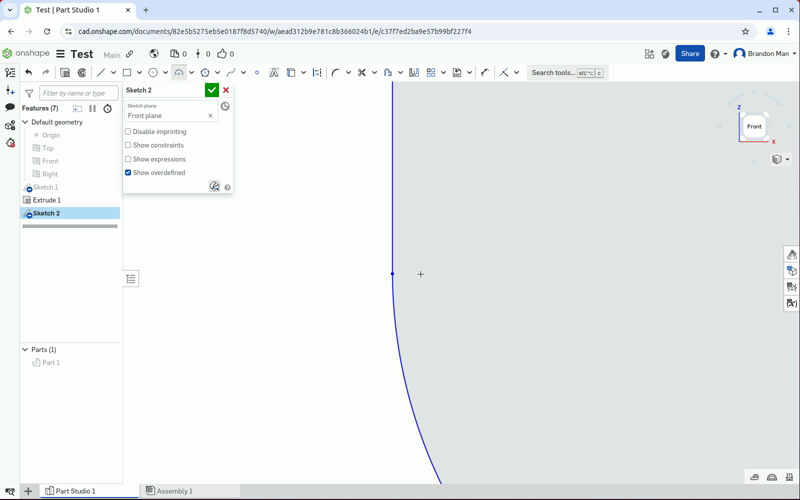
scroll(-6)
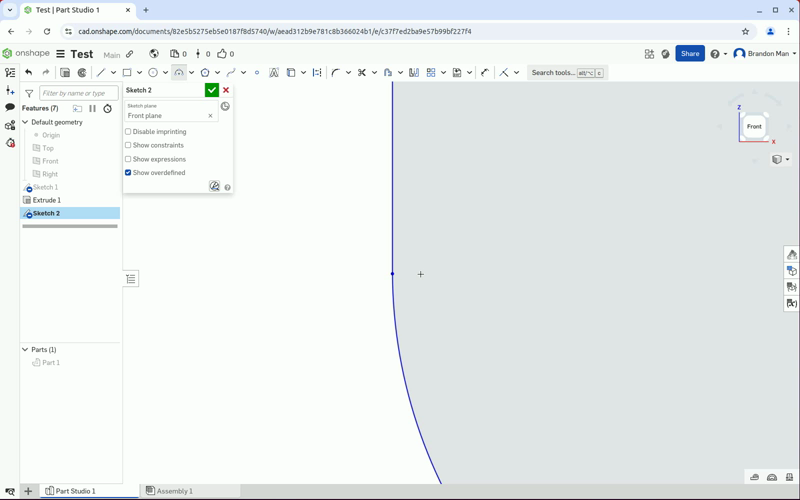
scroll(-6)
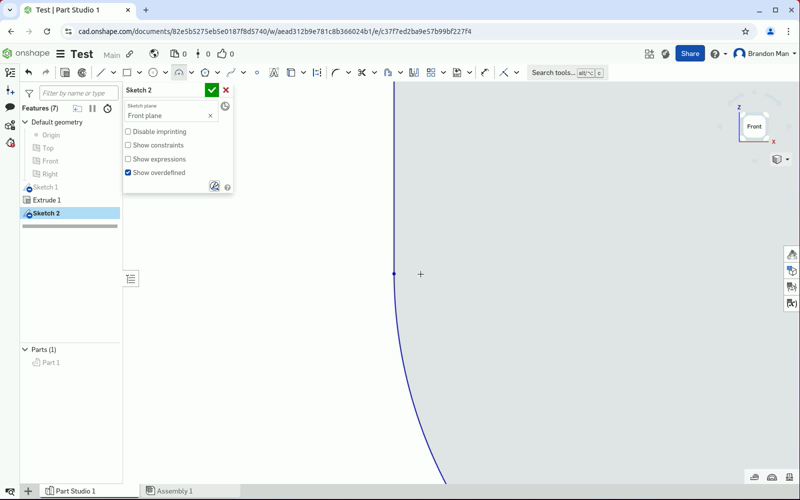
scroll(-6)
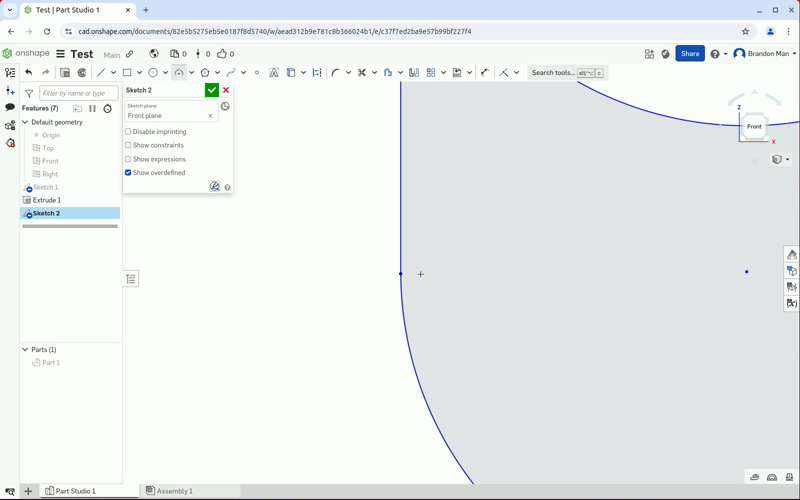
scroll(-6)
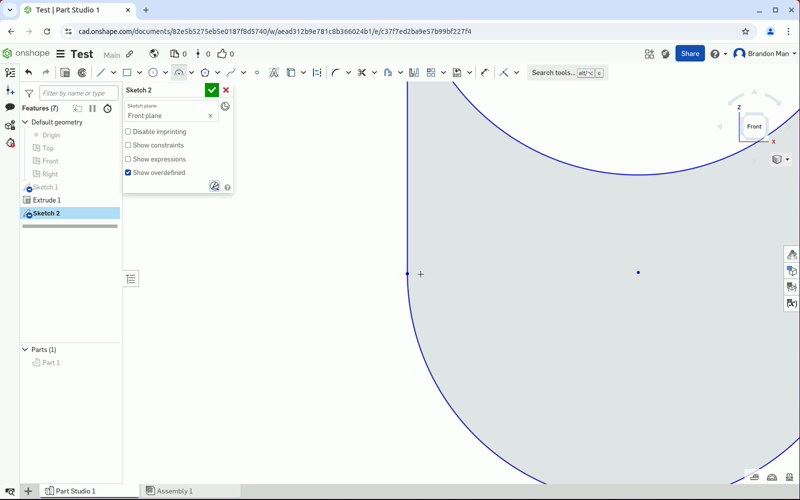
scroll(-6)
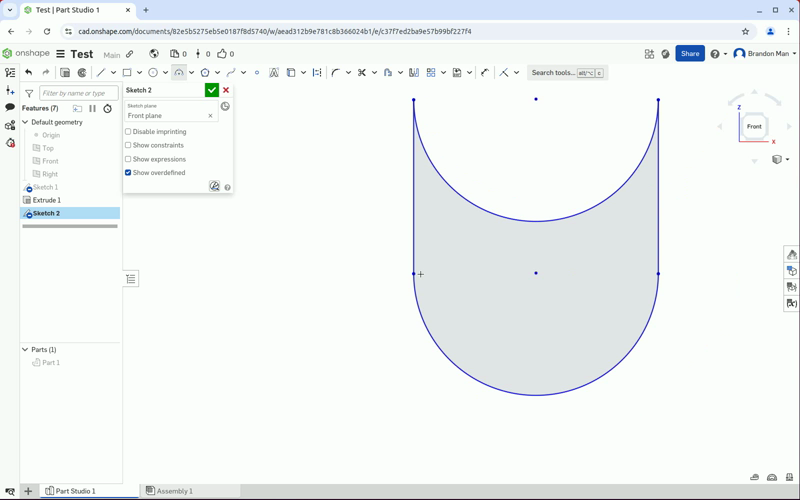
scroll(-6)
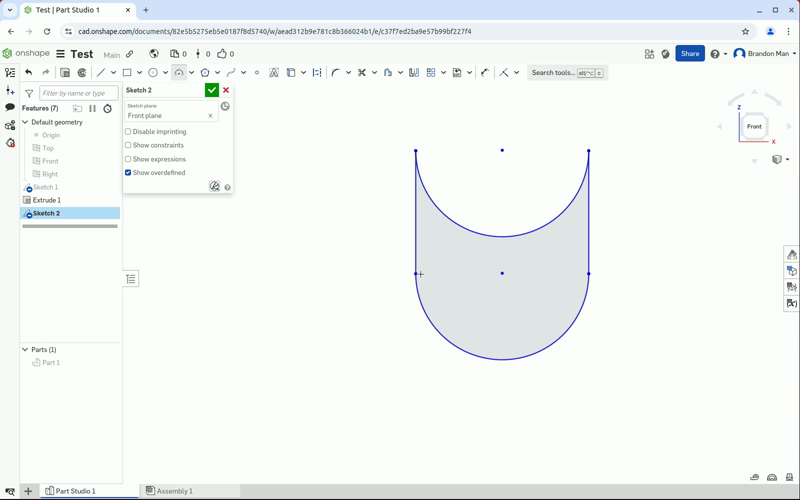
scroll(-6)
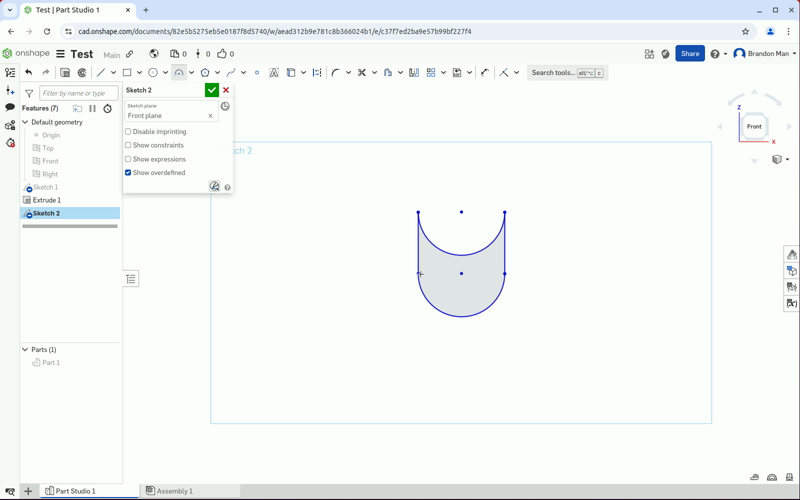
key_up(shift)
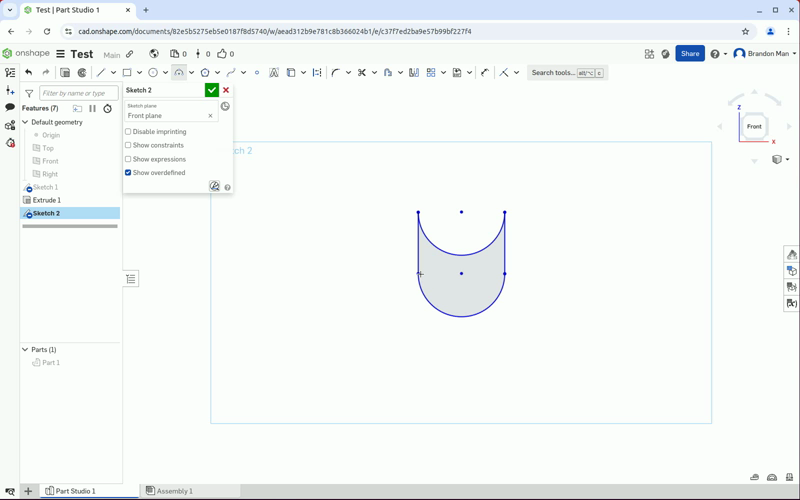
key_down(shift)
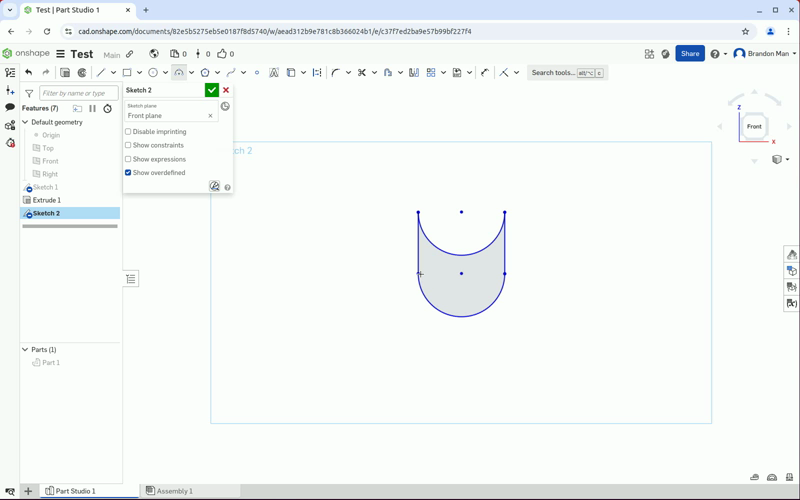
mouse_move(501, 273)
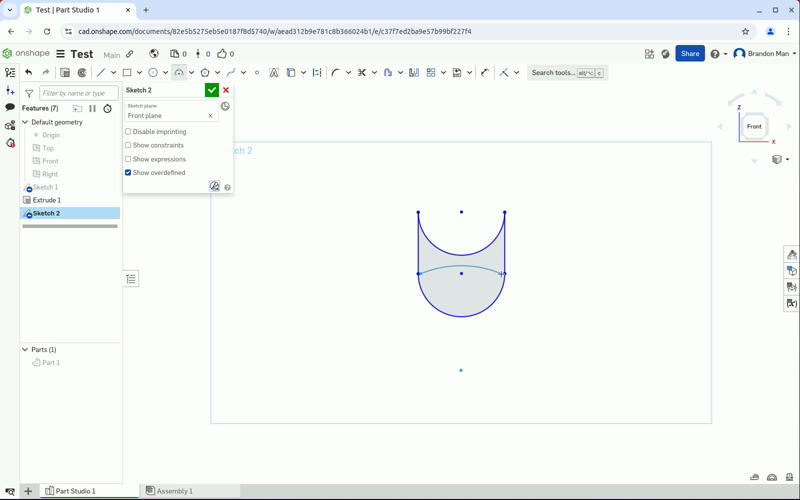
scroll(6)
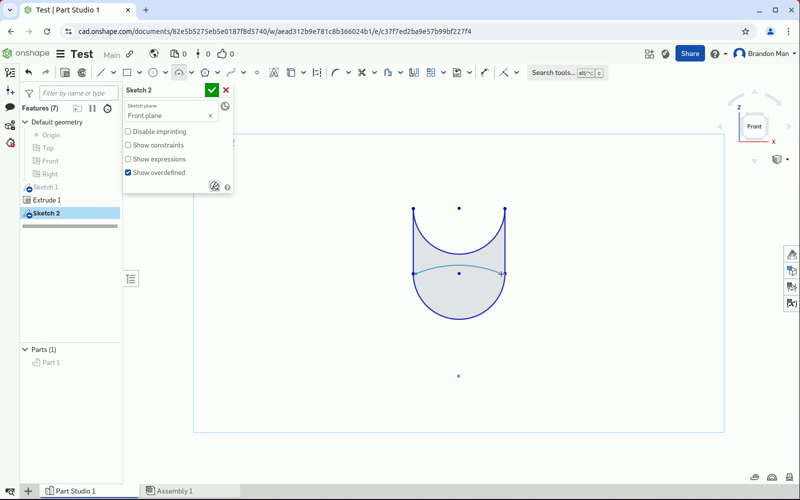
scroll(6)
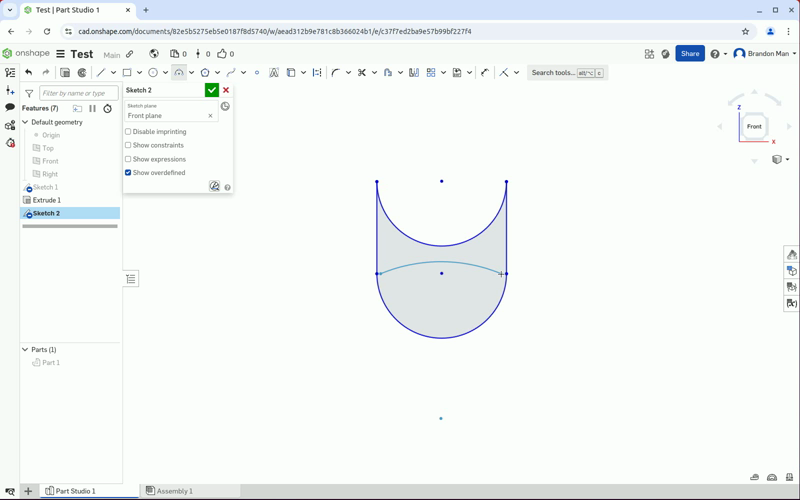
scroll(6)
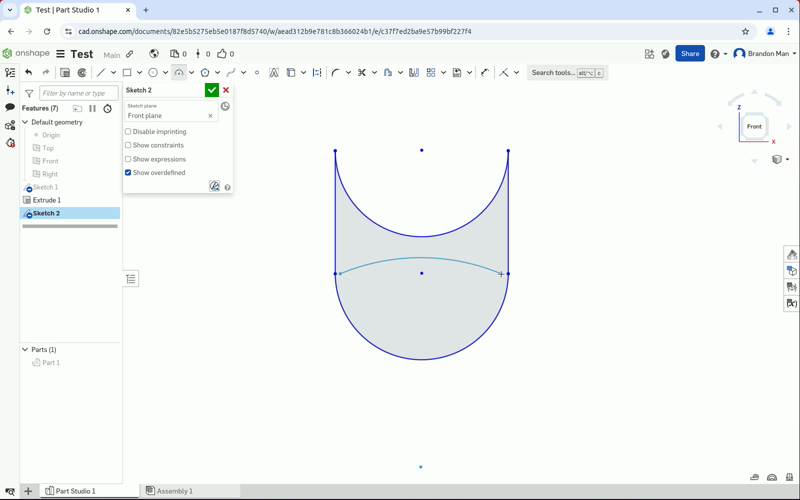
scroll(6)
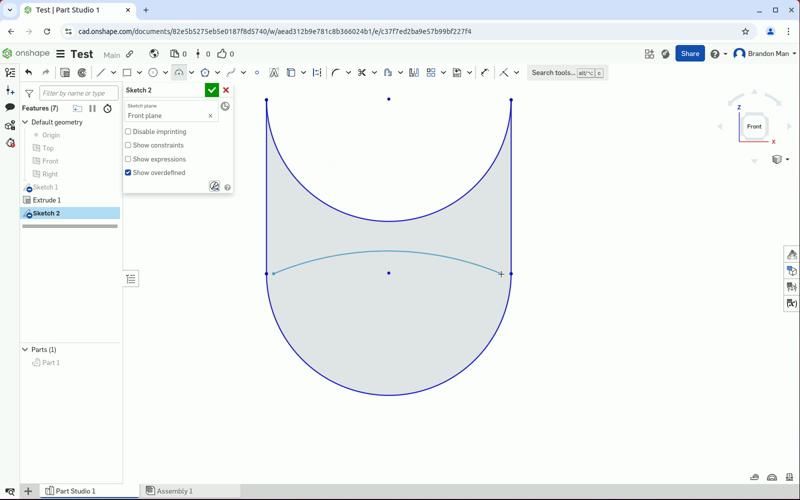
scroll(6)
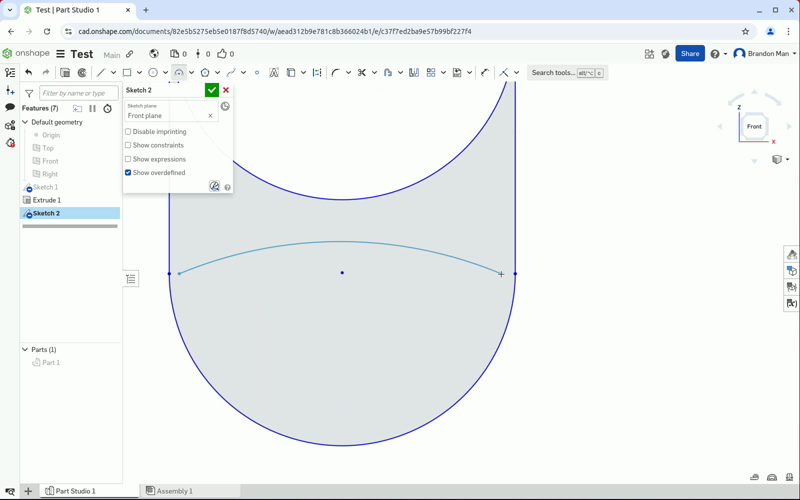
scroll(6)
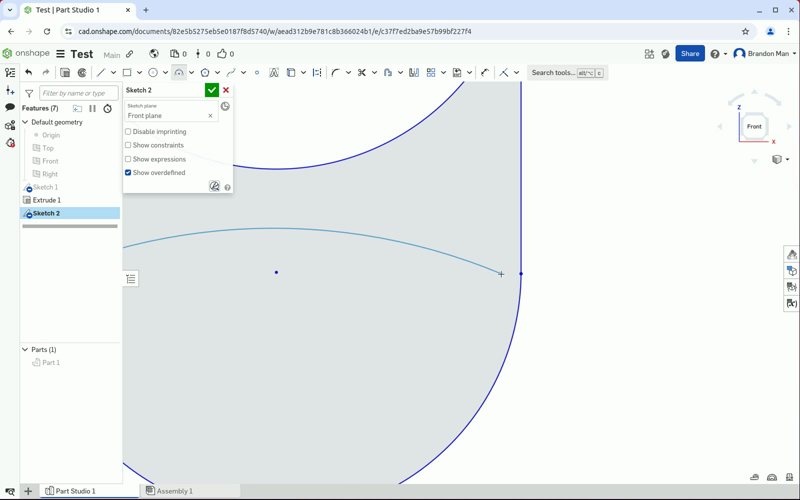
scroll(6)
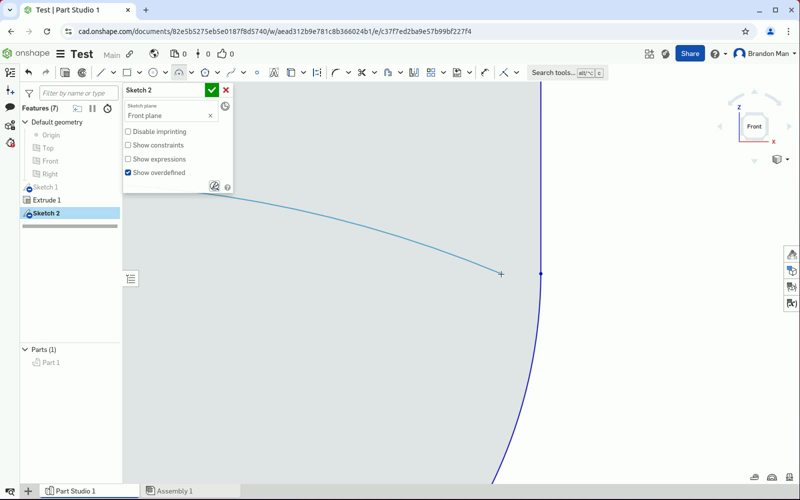
click(501, 273)
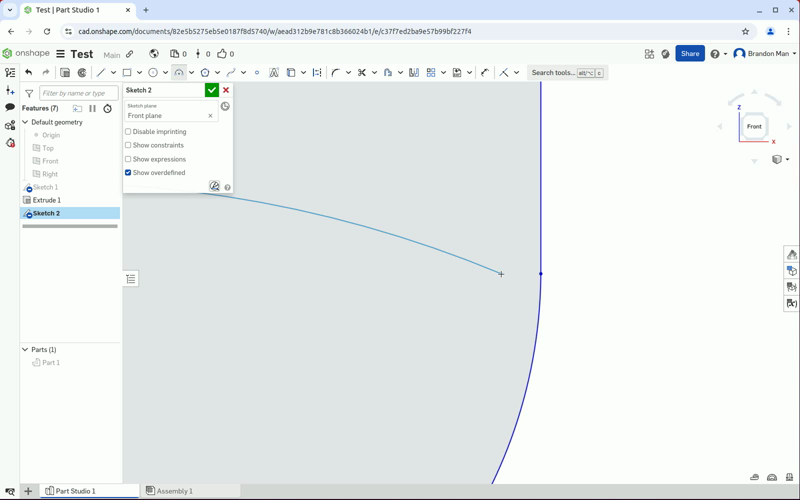
scroll(-6)
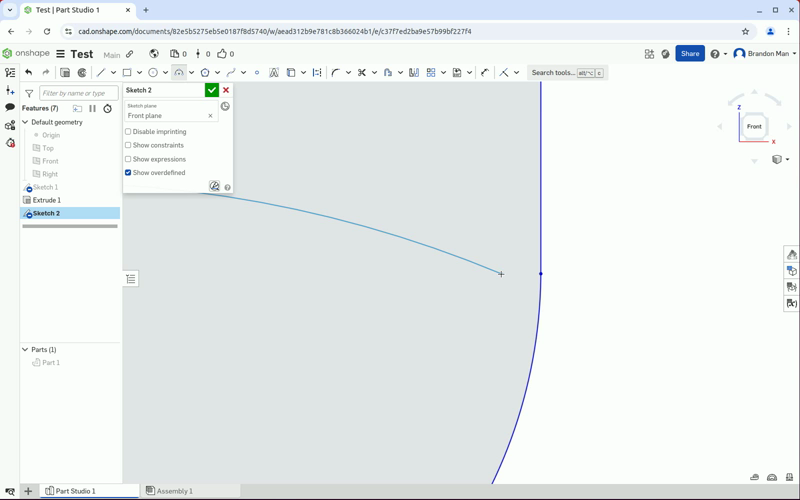
scroll(-6)
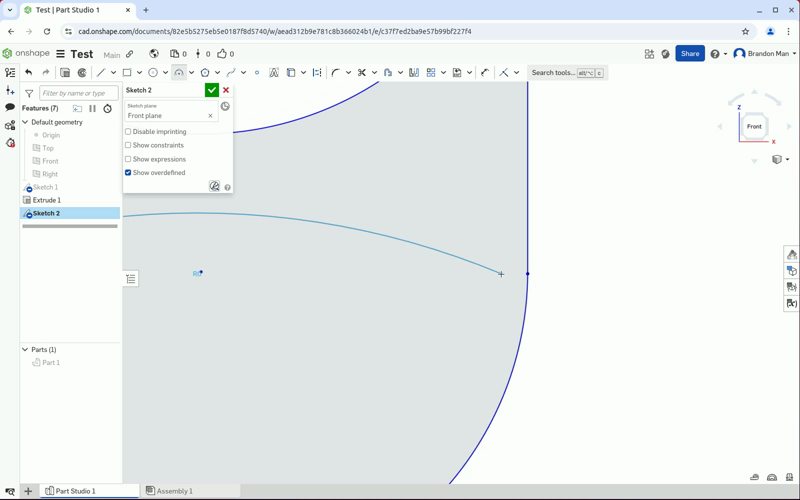
scroll(-6)
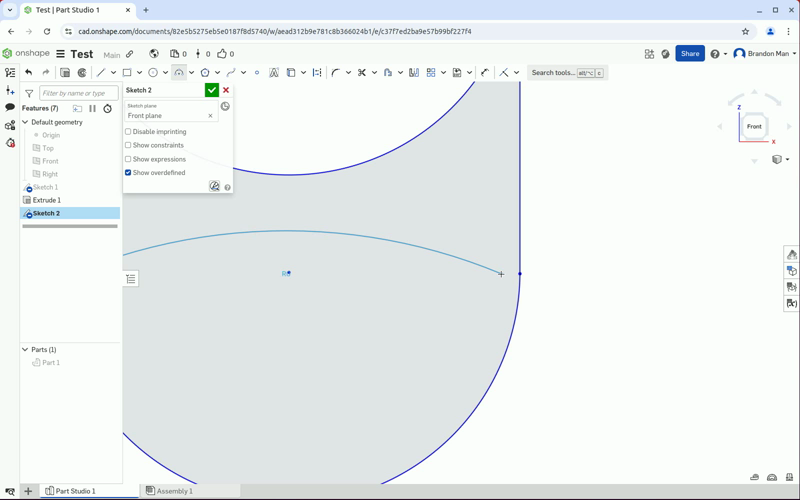
scroll(-6)
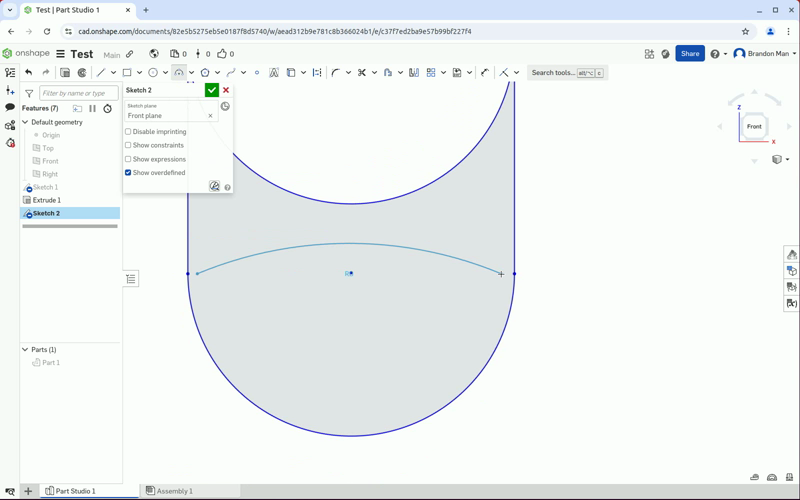
scroll(-6)
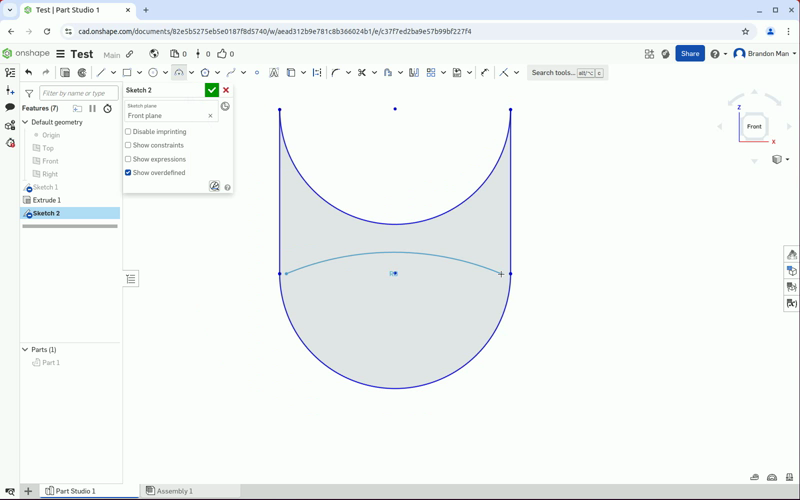
scroll(-6)
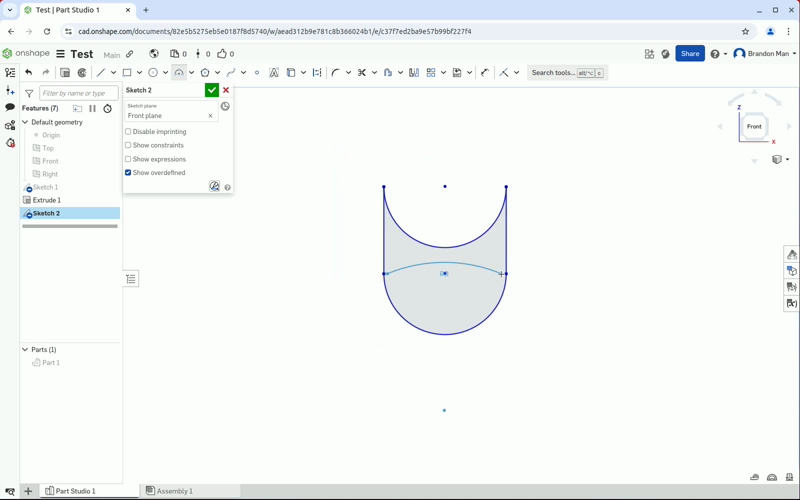
scroll(-6)
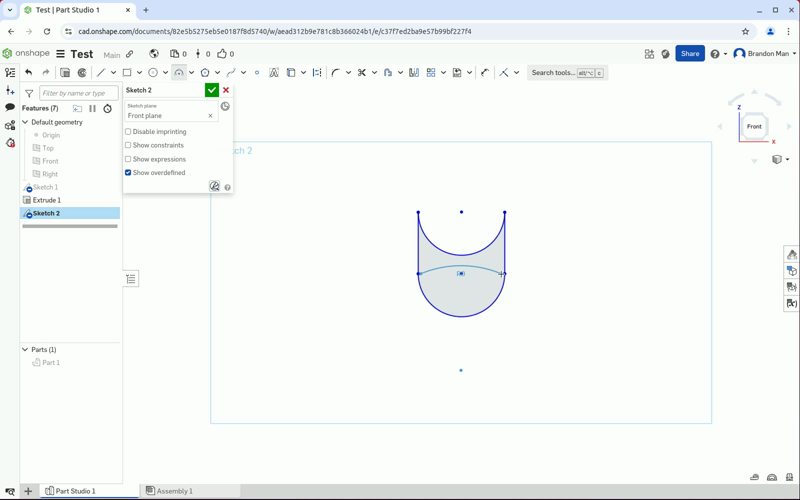
mouse_move(461, 313)
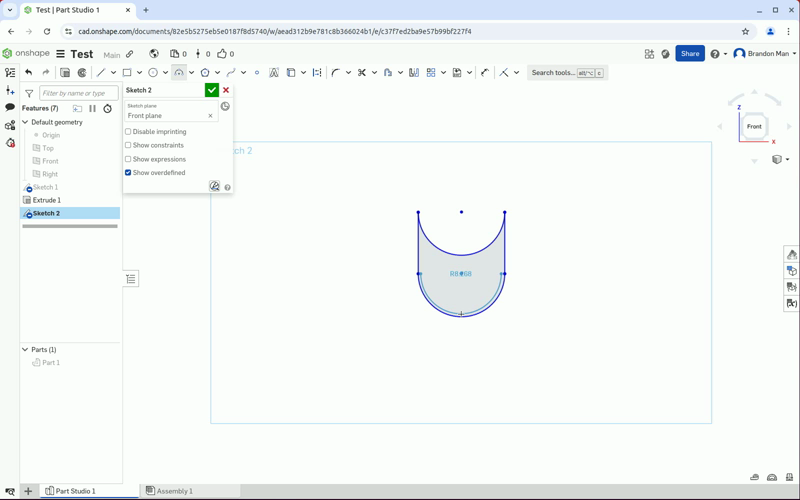
scroll(6)
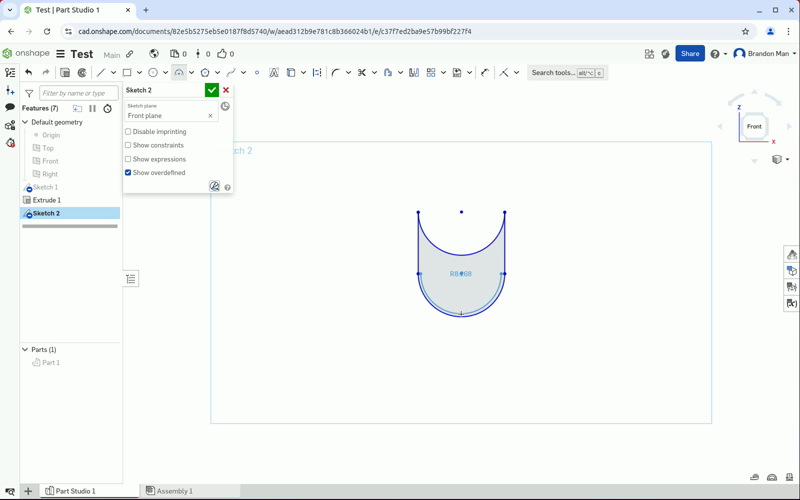
scroll(6)
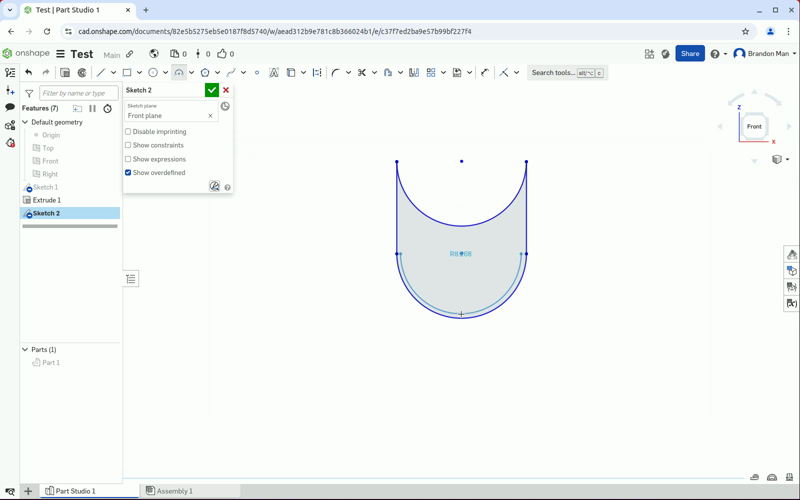
scroll(6)
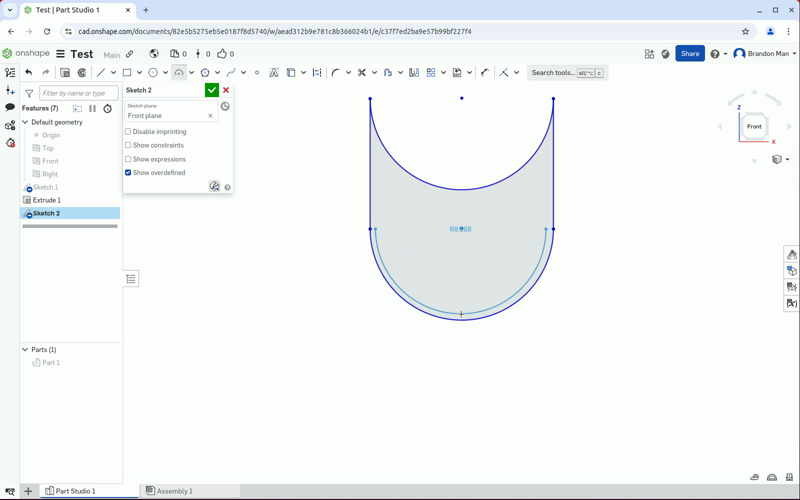
scroll(6)
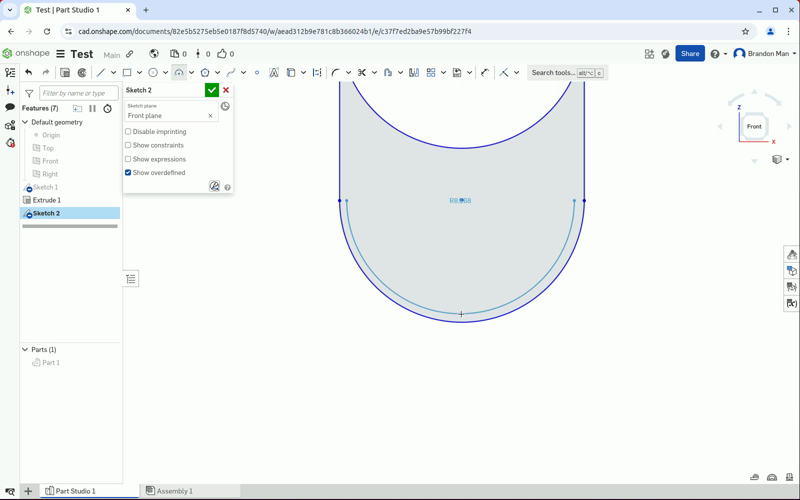
scroll(6)
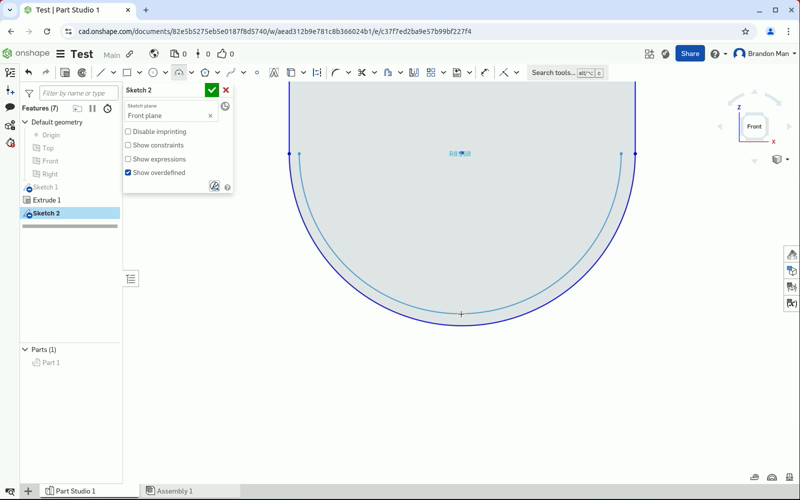
scroll(6)
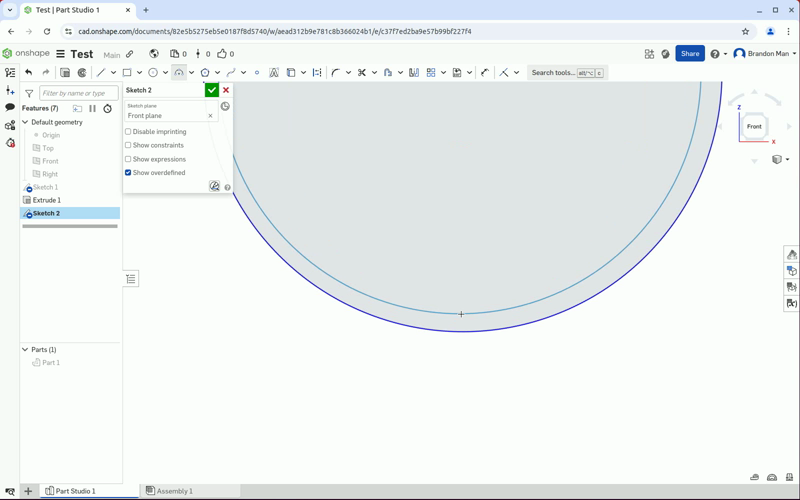
scroll(6)
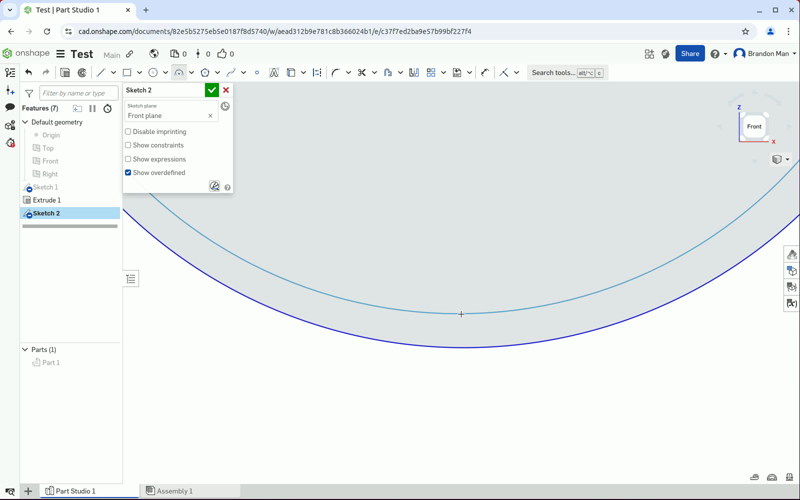
click(461, 313)
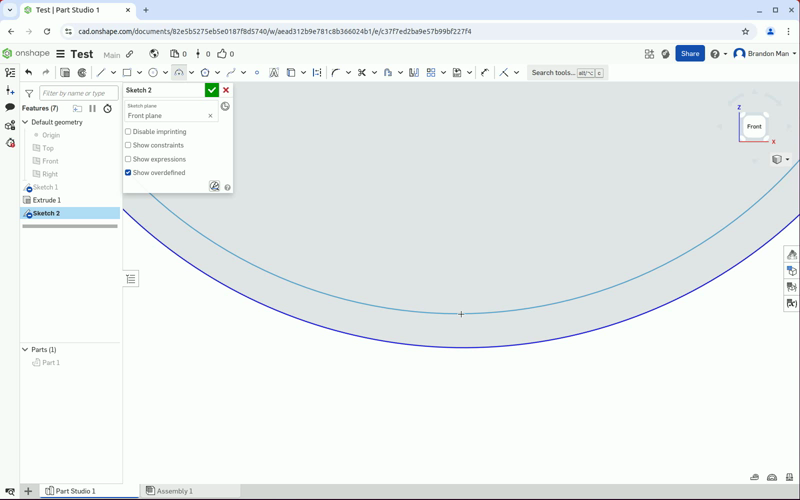
scroll(-6)
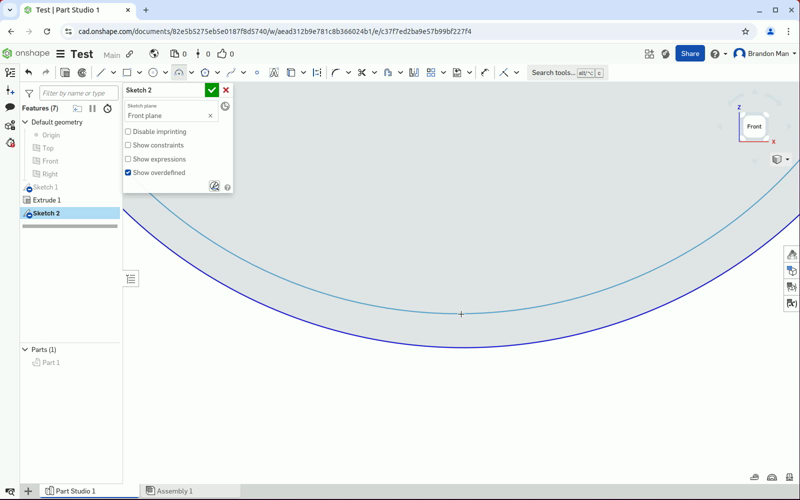
scroll(-6)
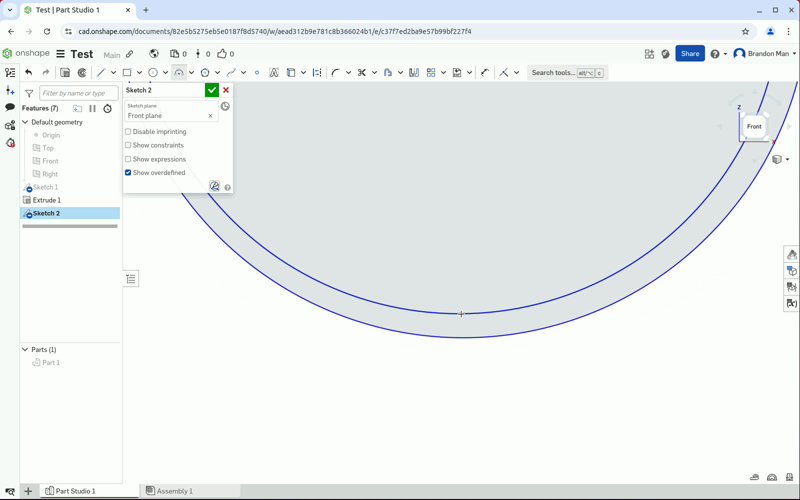
scroll(-6)
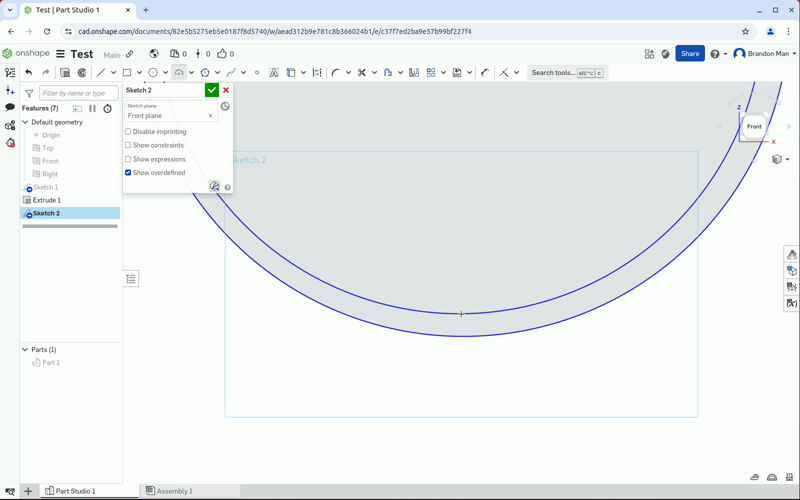
scroll(-6)
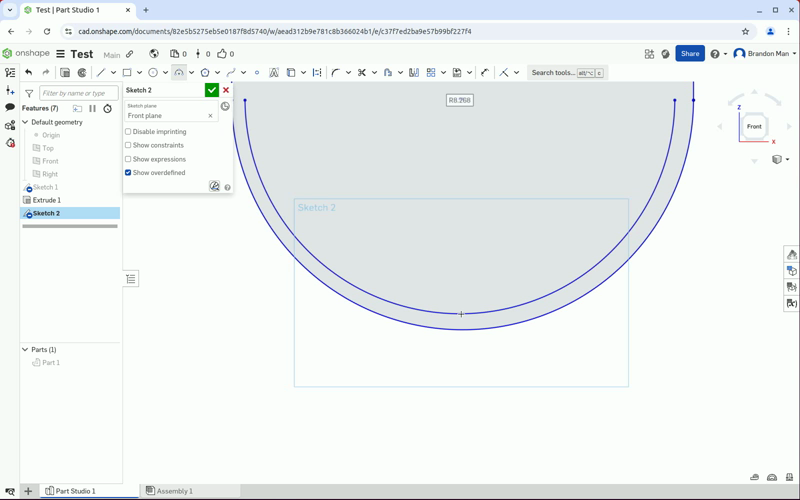
scroll(-6)
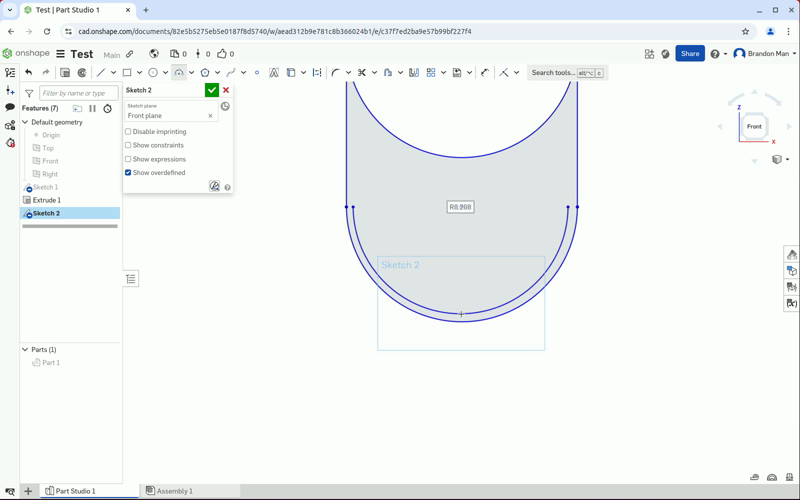
scroll(-6)
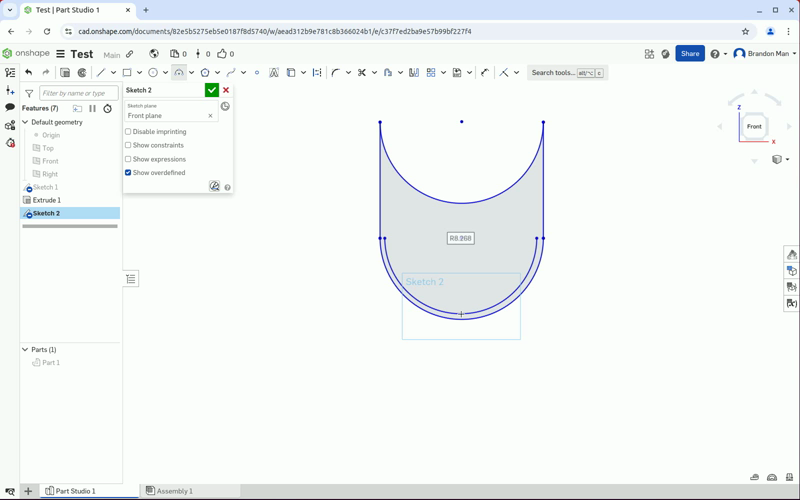
scroll(-6)
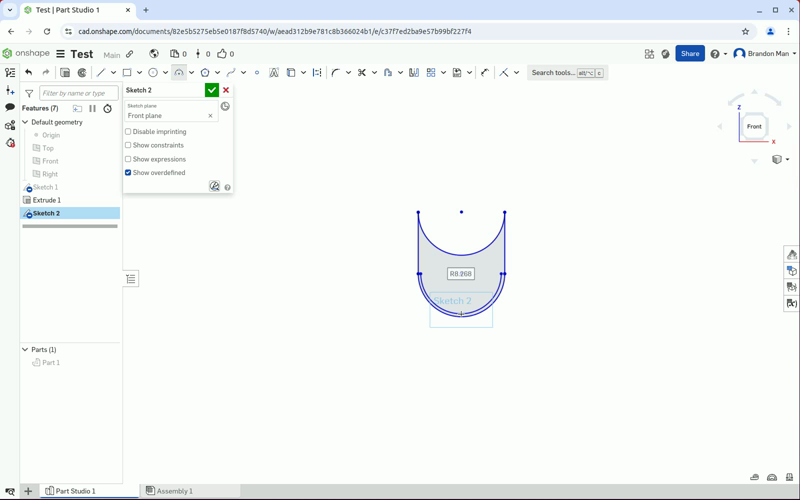
key_up(shift)
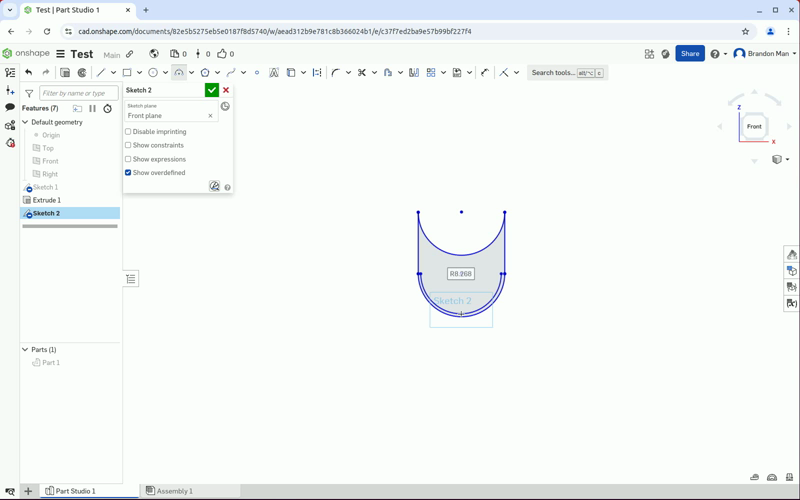
key(esc)
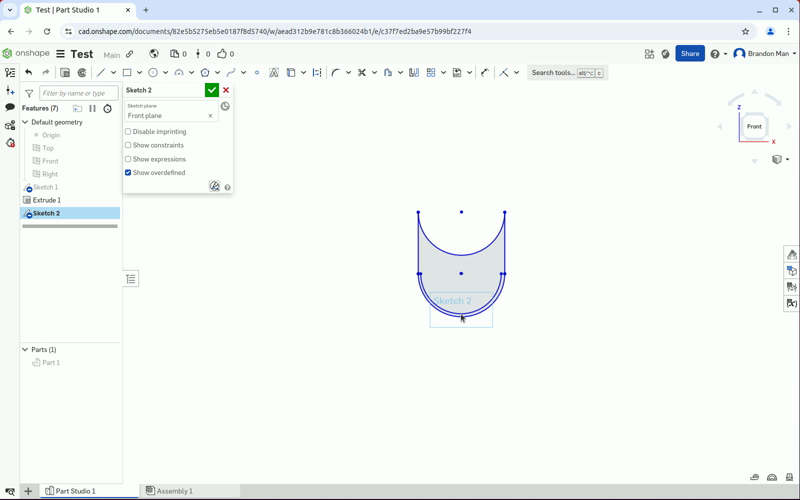
key(l)
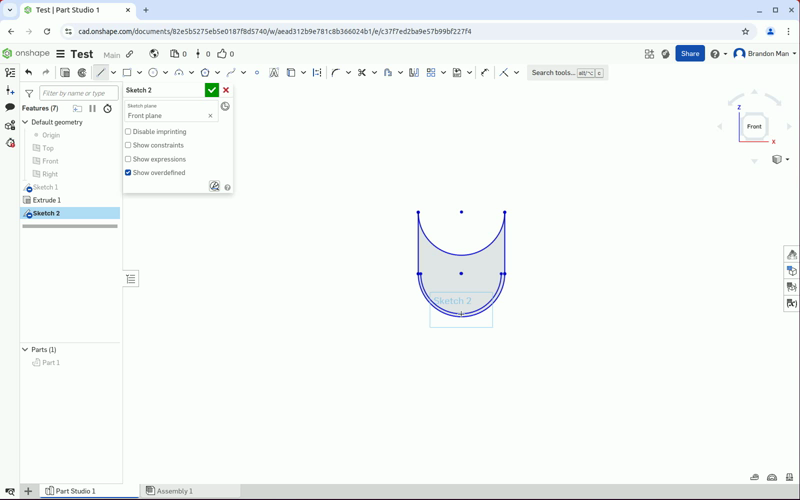
mouse_move(501, 273)
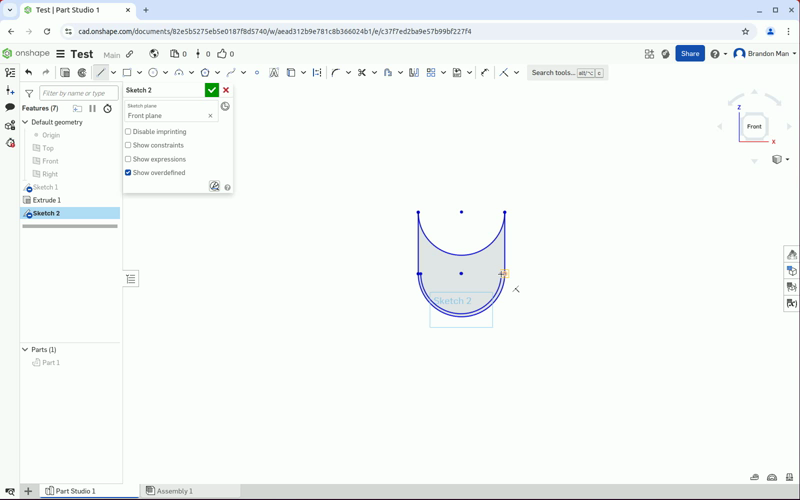
scroll(6)
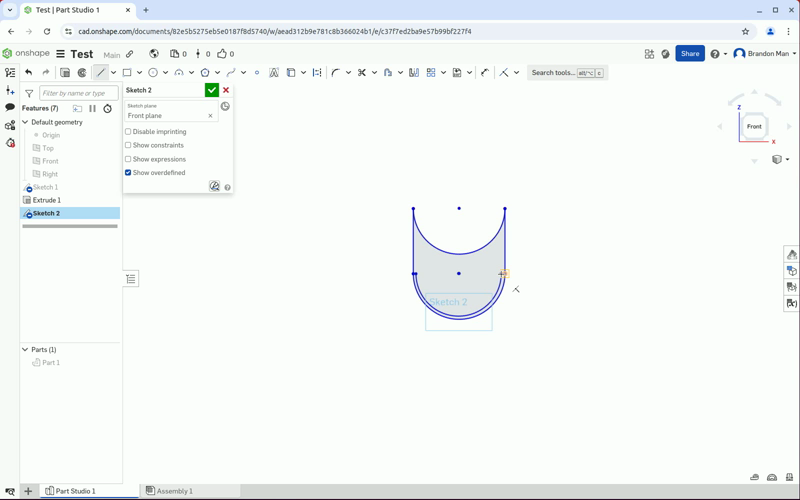
scroll(6)
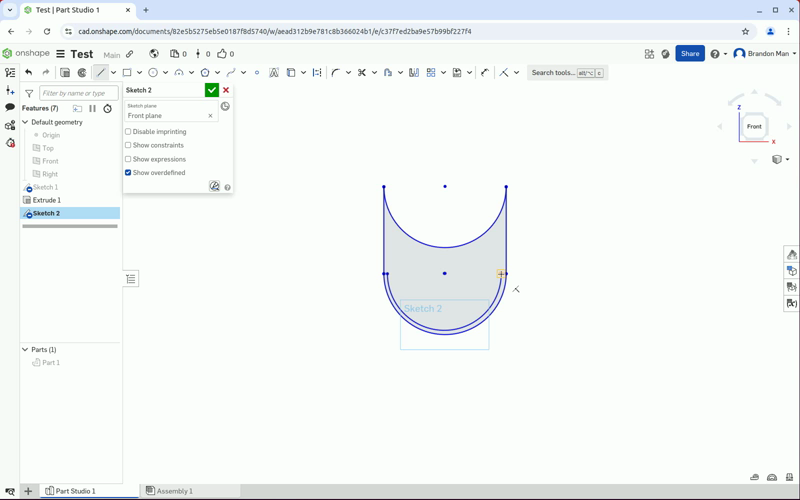
scroll(6)
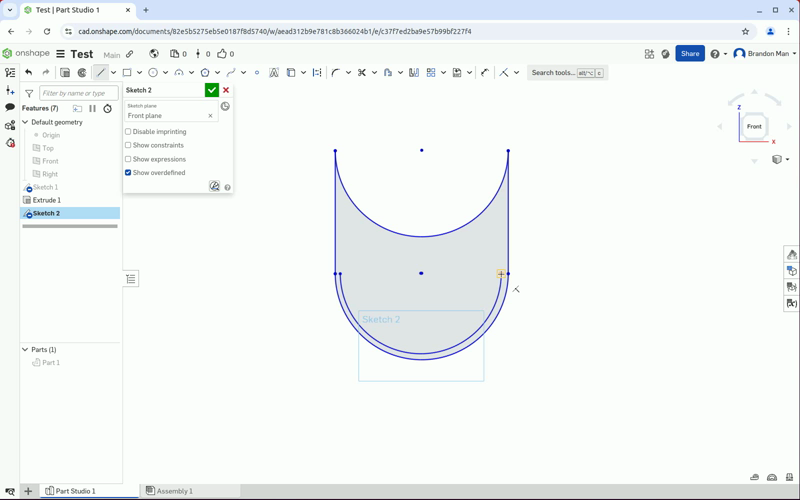
scroll(6)
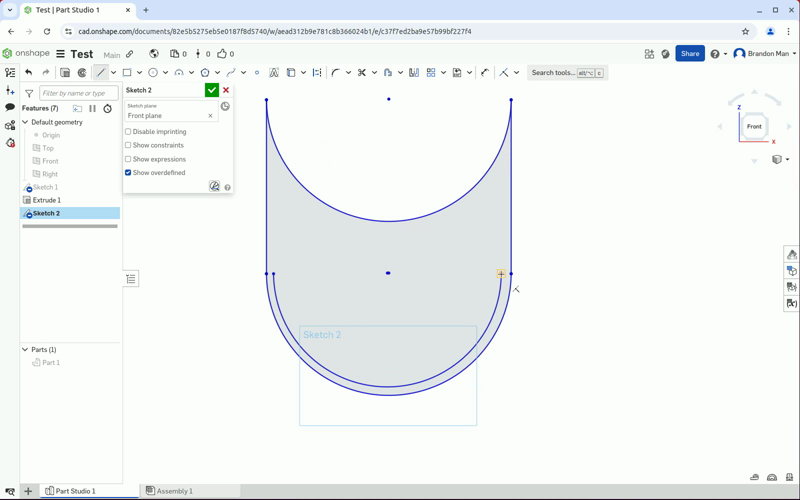
scroll(6)
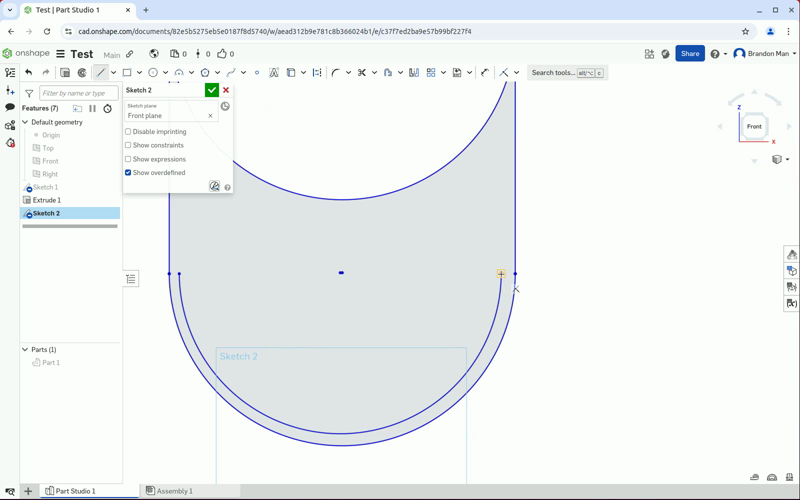
scroll(6)
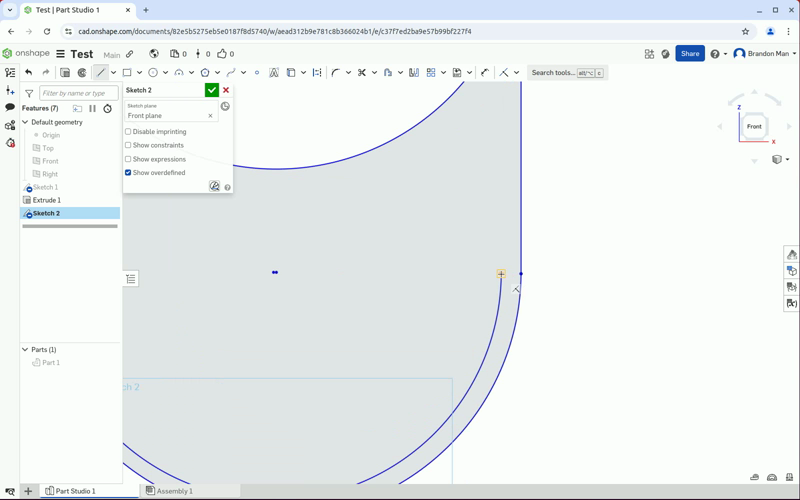
scroll(6)
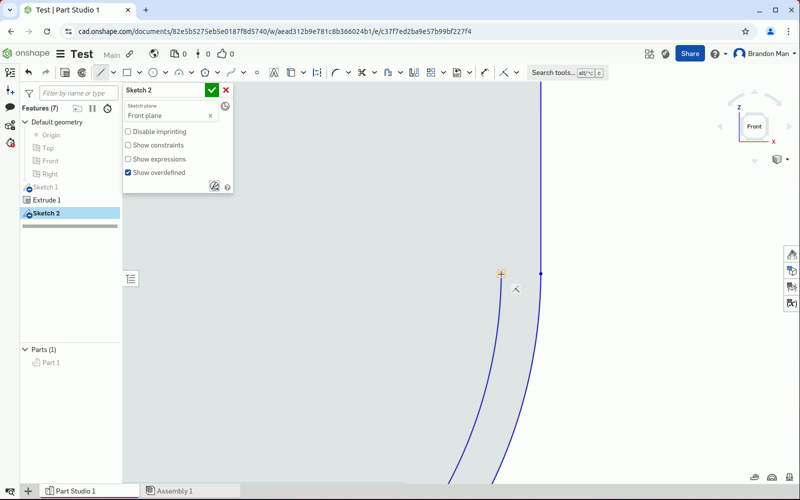
click(501, 273)
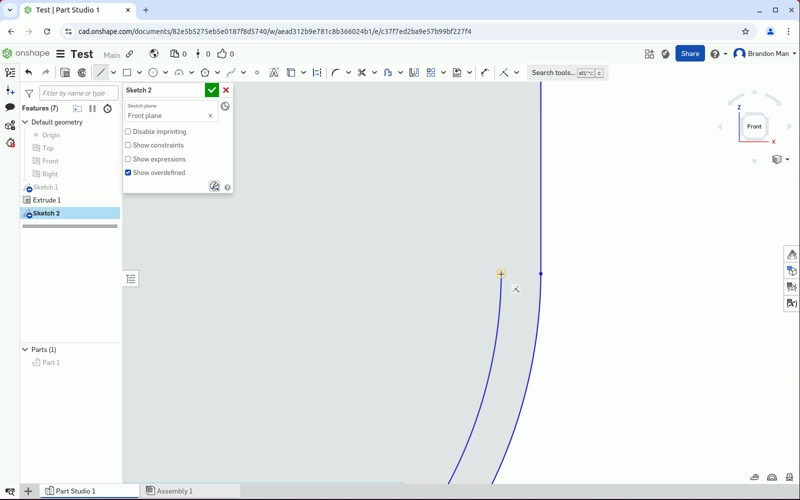
scroll(-6)
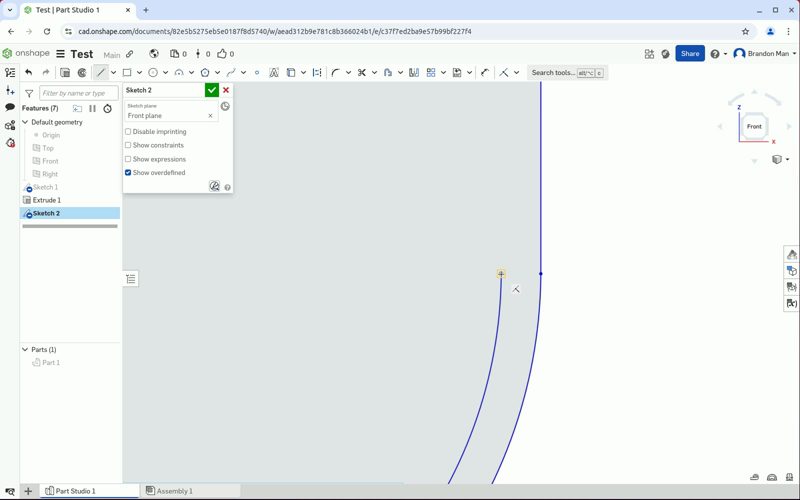
scroll(-6)
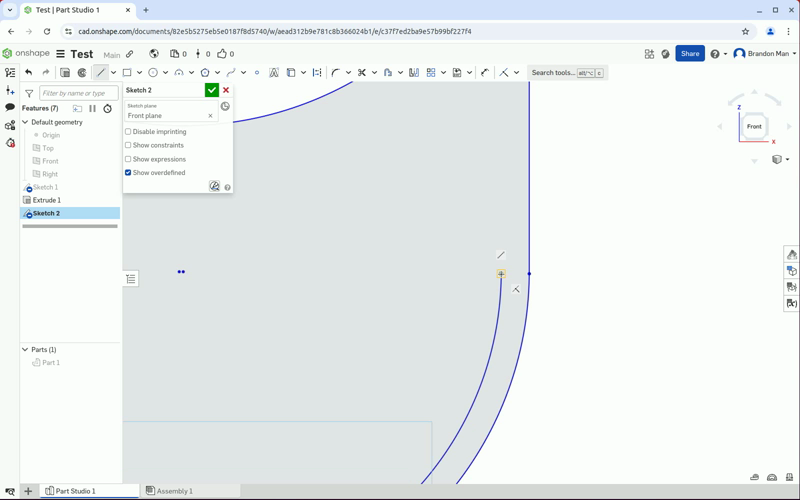
scroll(-6)
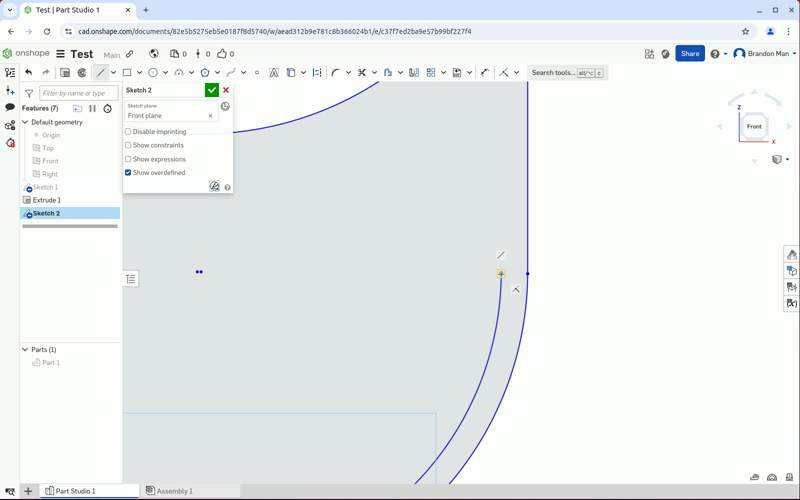
scroll(-6)
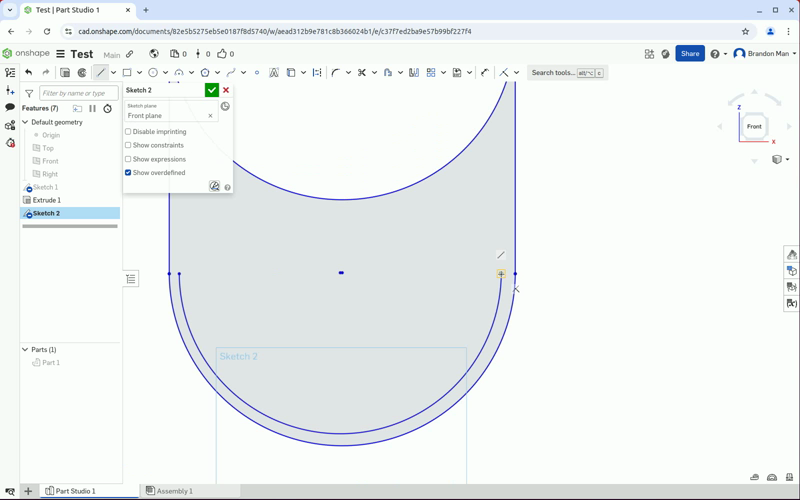
scroll(-6)
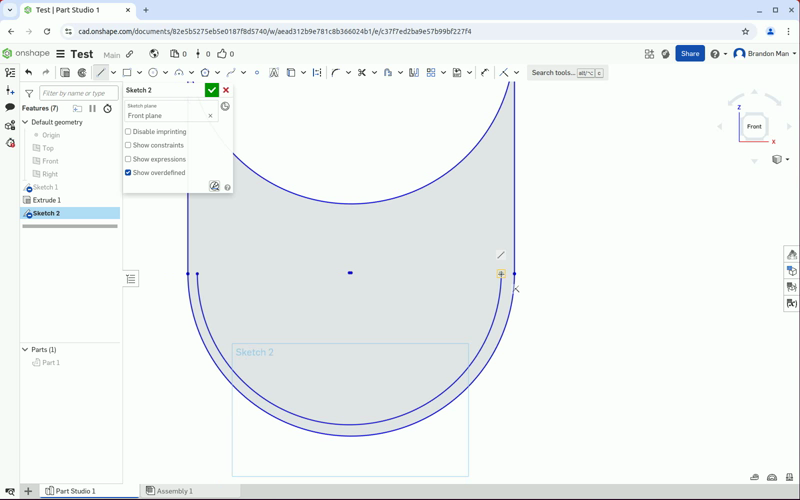
scroll(-6)
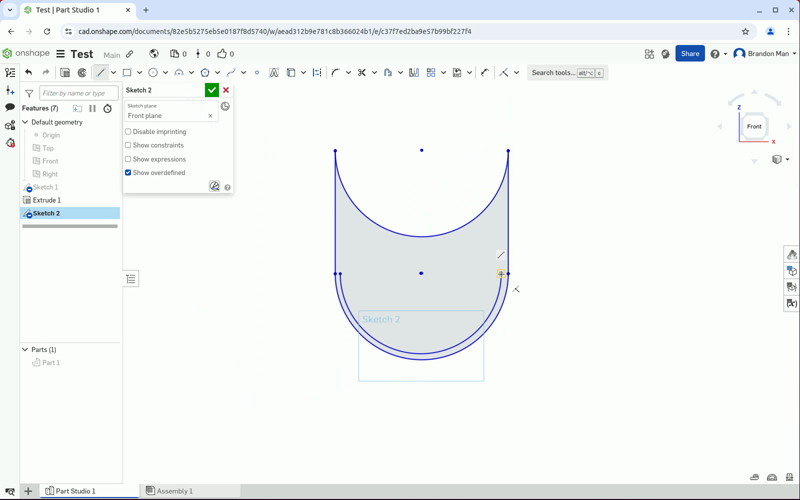
scroll(-6)
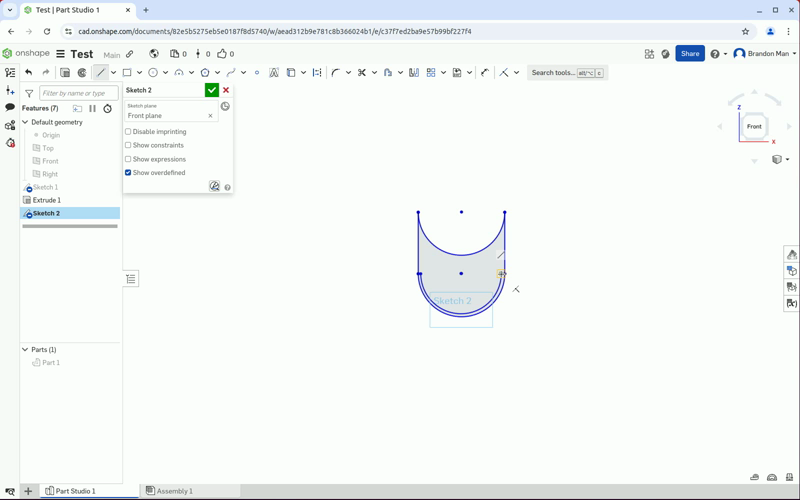
key_down(shift)
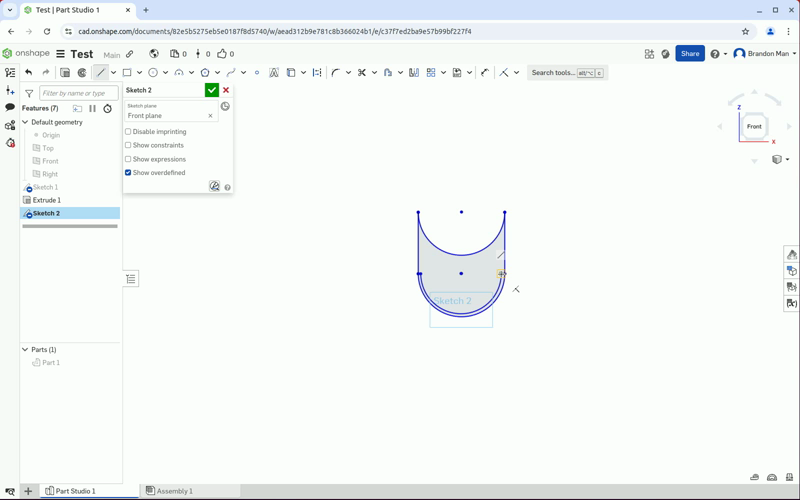
mouse_move(501, 212)
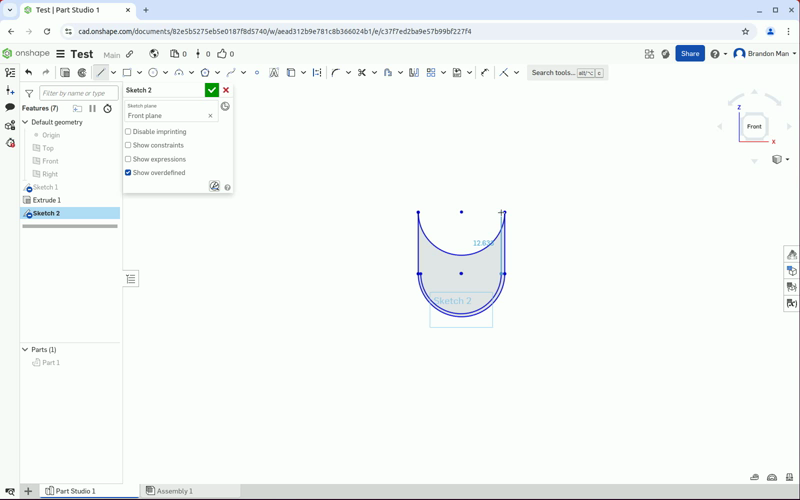
scroll(6)
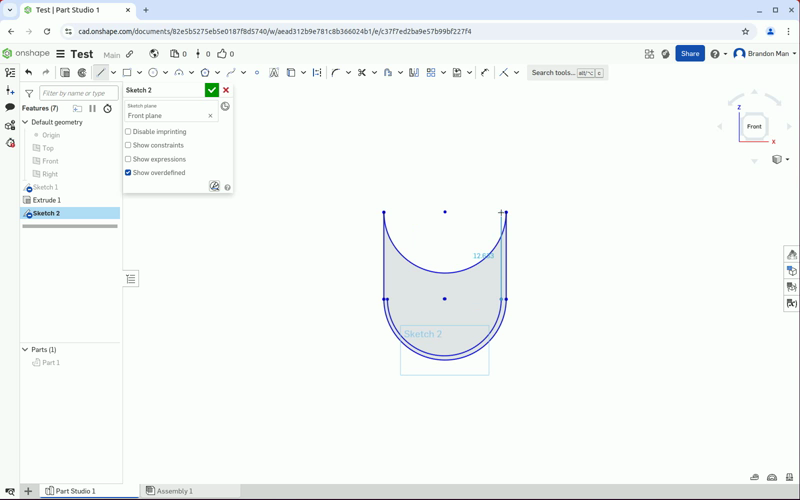
scroll(6)
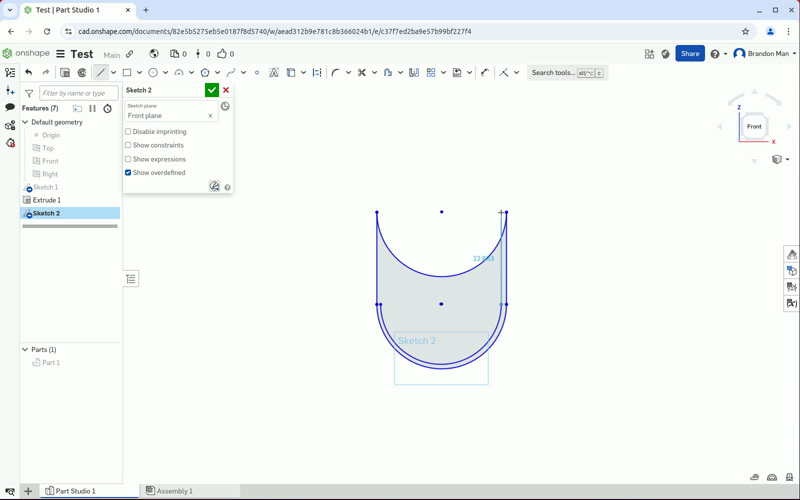
scroll(6)
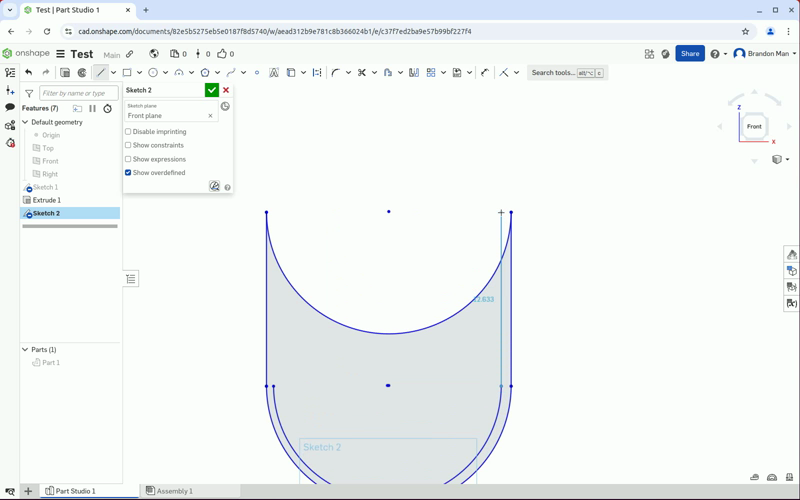
scroll(6)
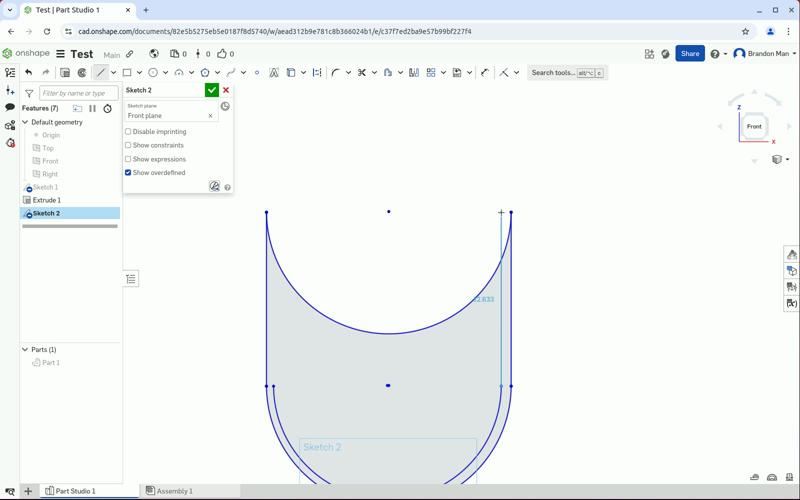
scroll(6)
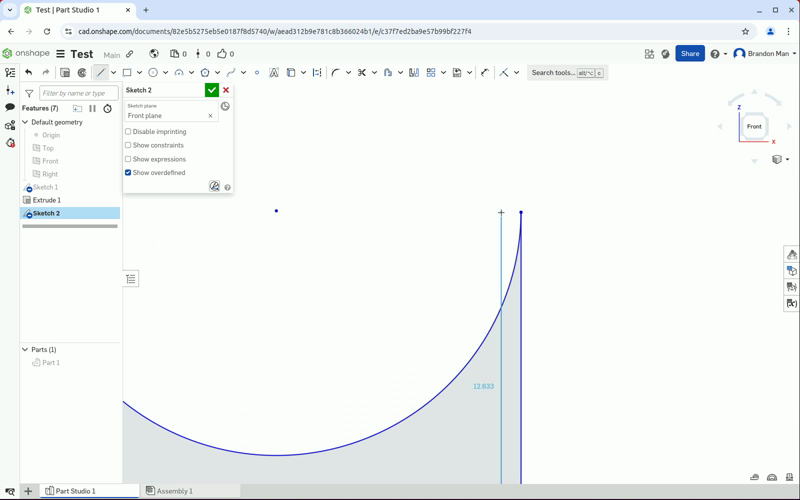
scroll(6)
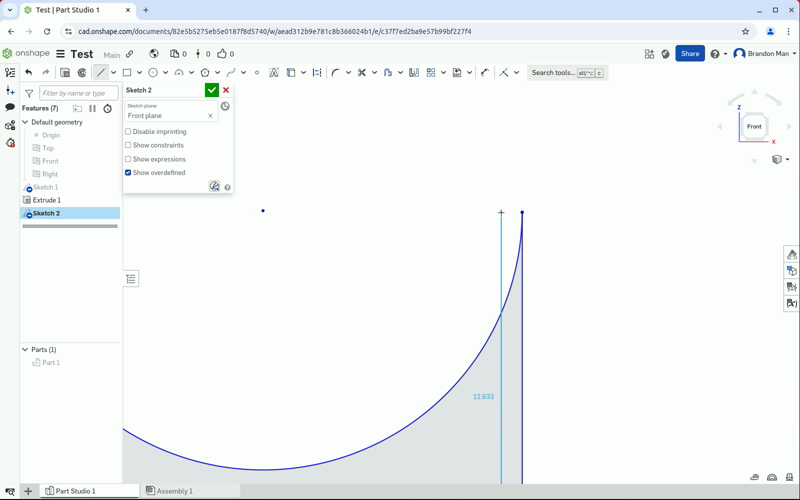
scroll(6)
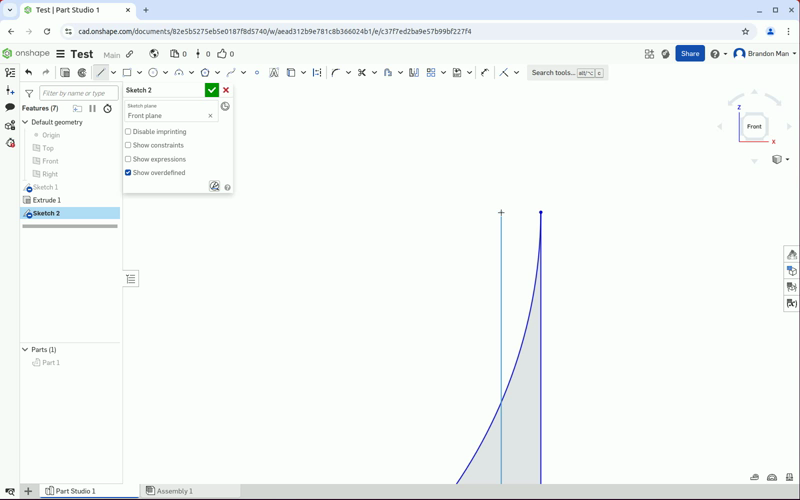
click(501, 212)
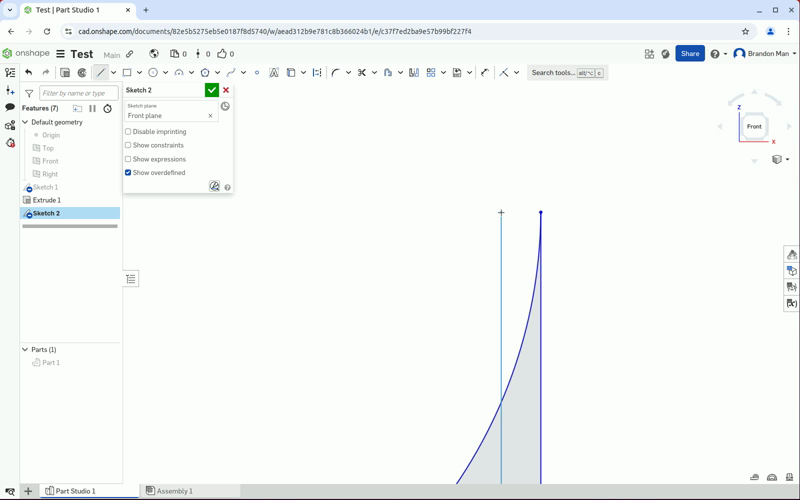
scroll(-6)
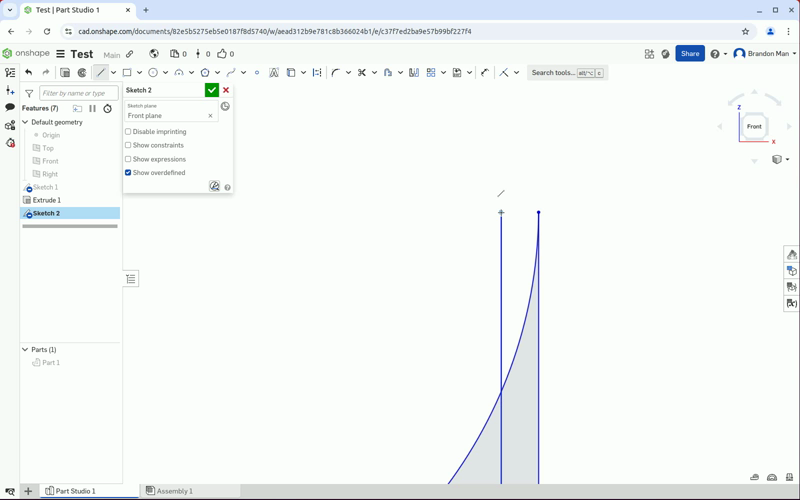
scroll(-6)
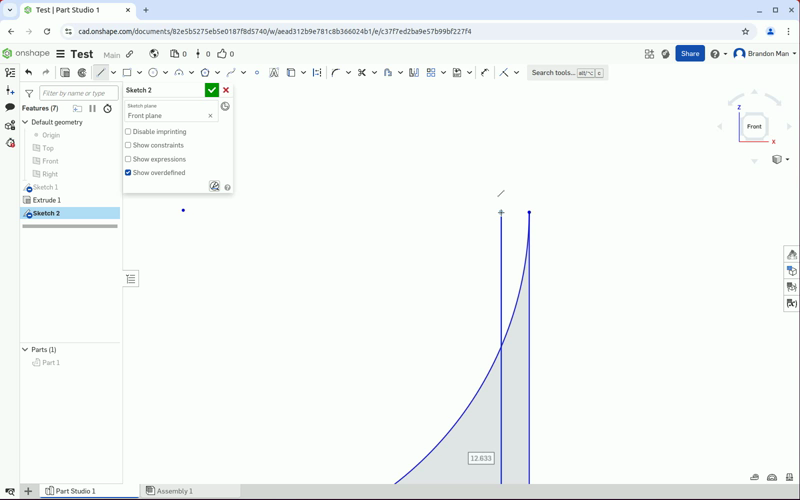
scroll(-6)
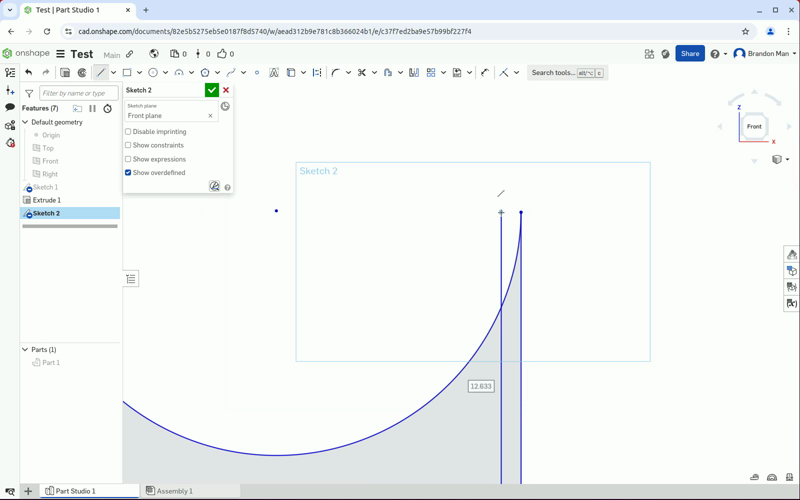
scroll(-6)
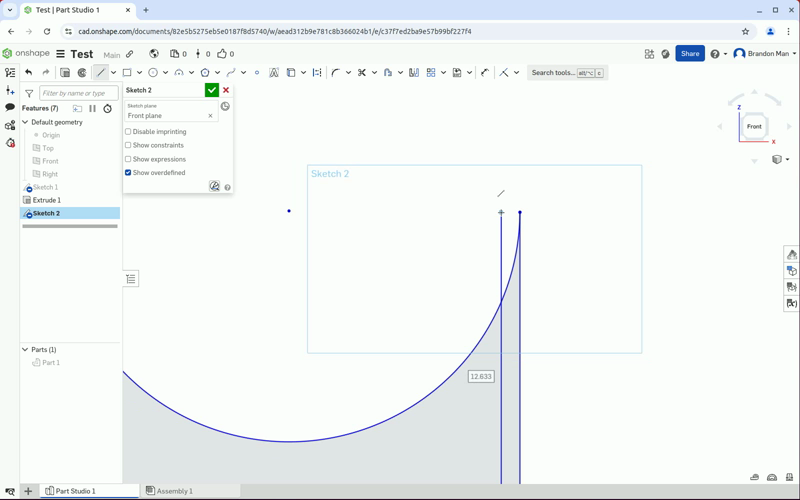
scroll(-6)
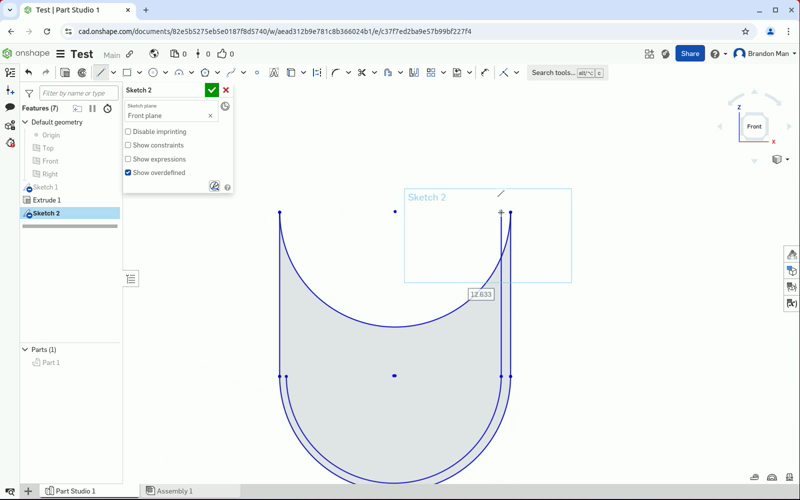
scroll(-6)
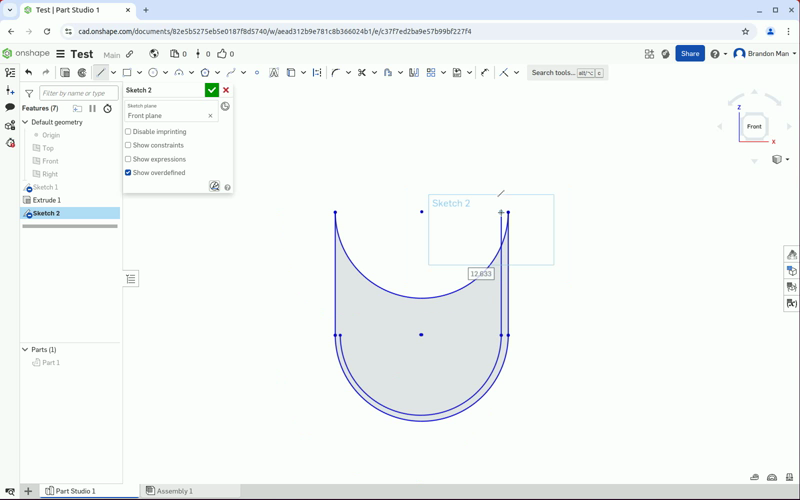
scroll(-6)
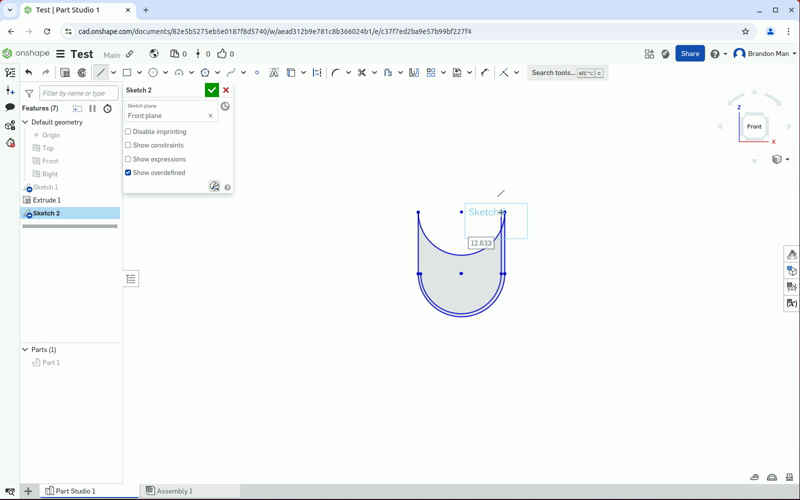
key_up(shift)
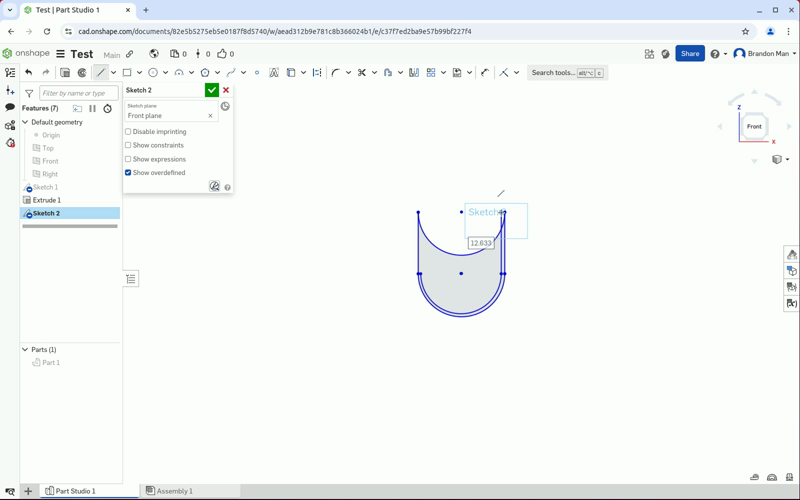
key(esc)
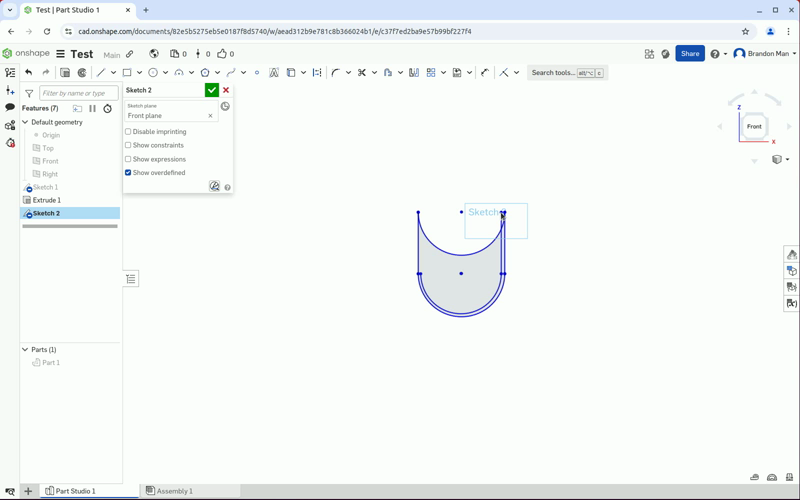
key(a)
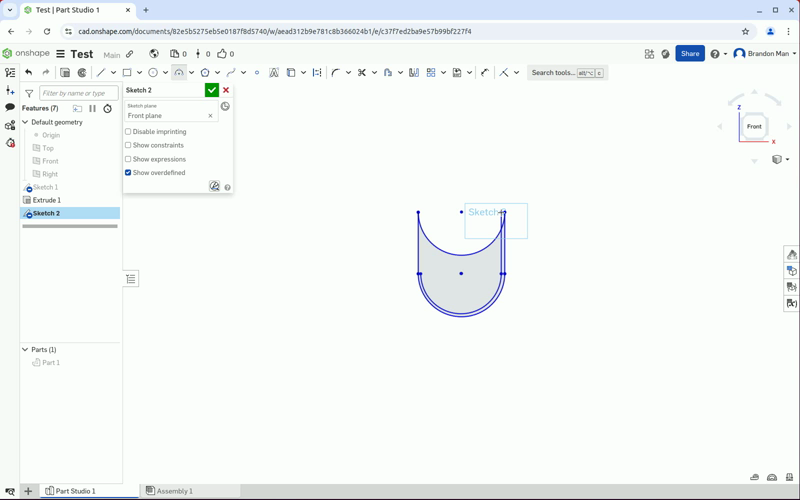
mouse_move(501, 212)
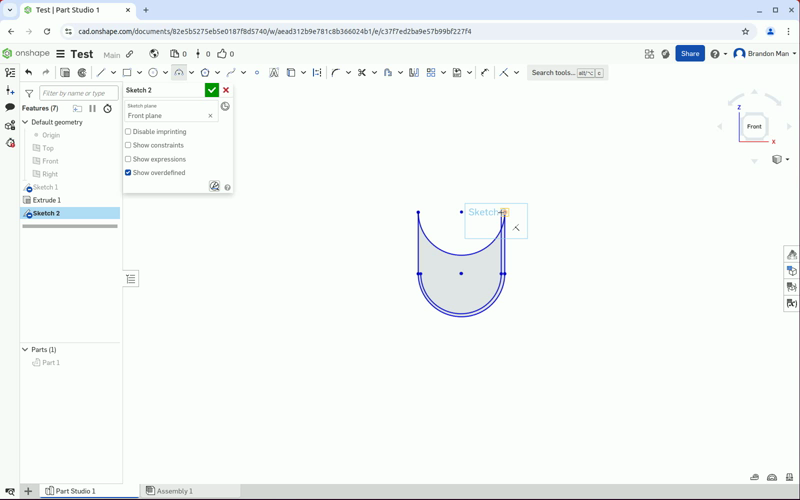
scroll(6)
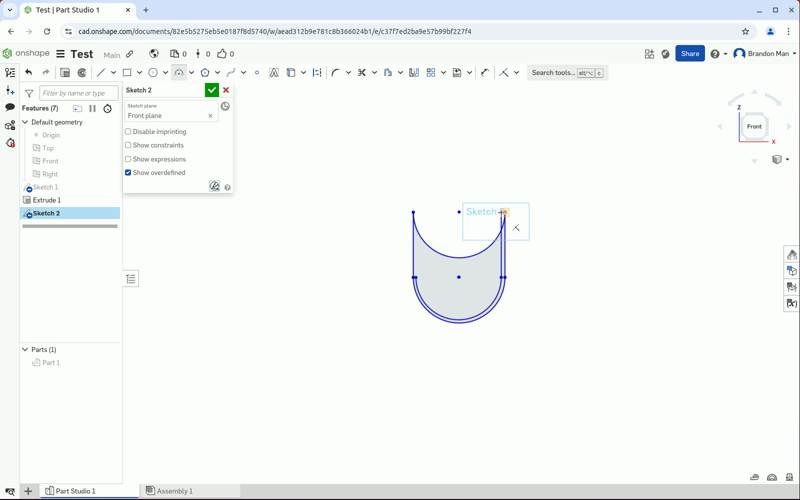
scroll(6)
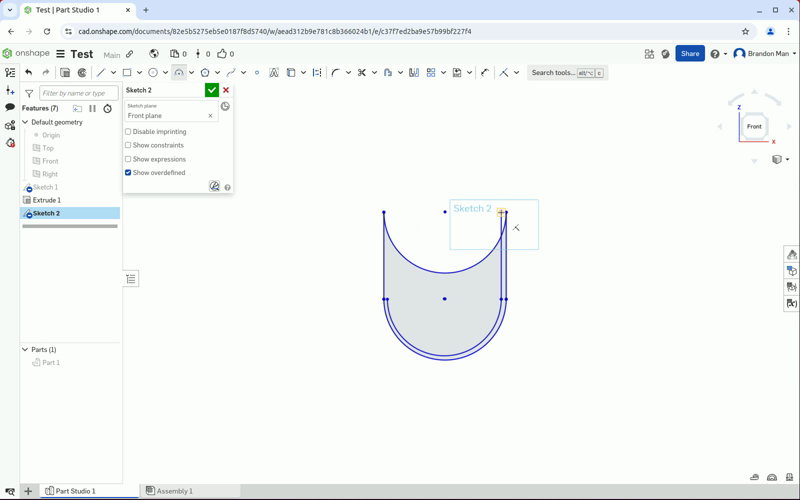
scroll(6)
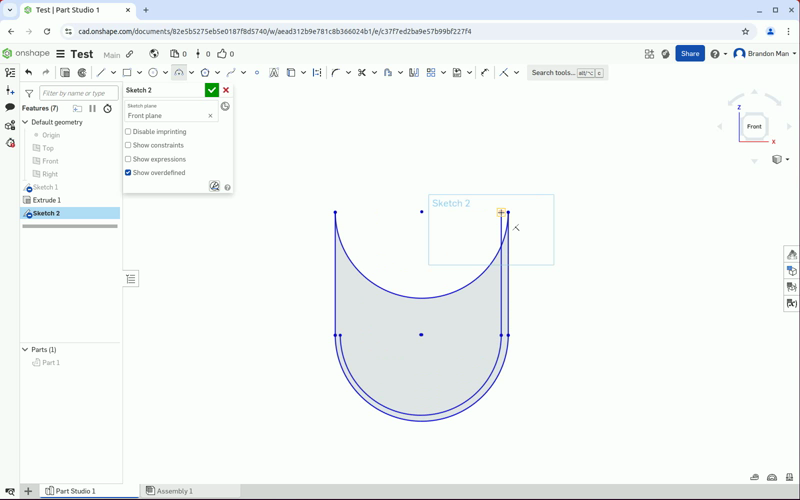
scroll(6)
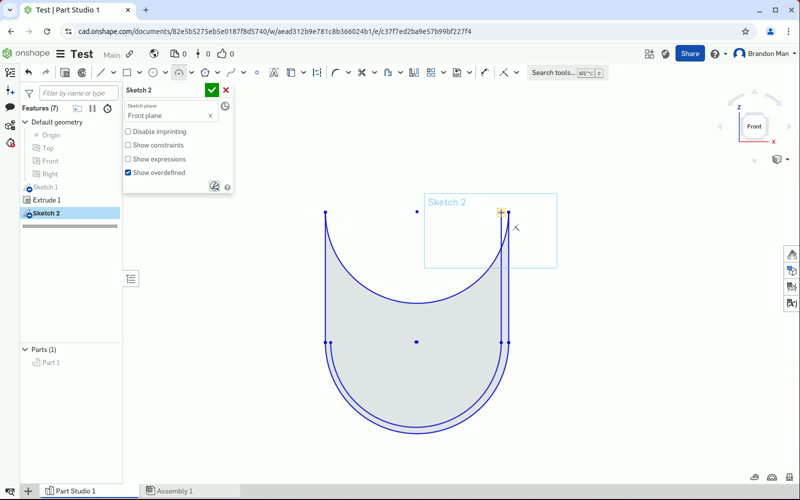
scroll(6)
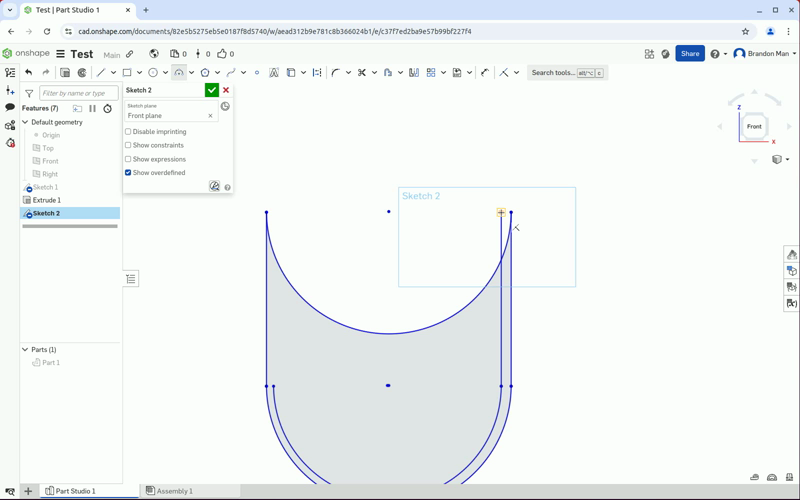
scroll(6)
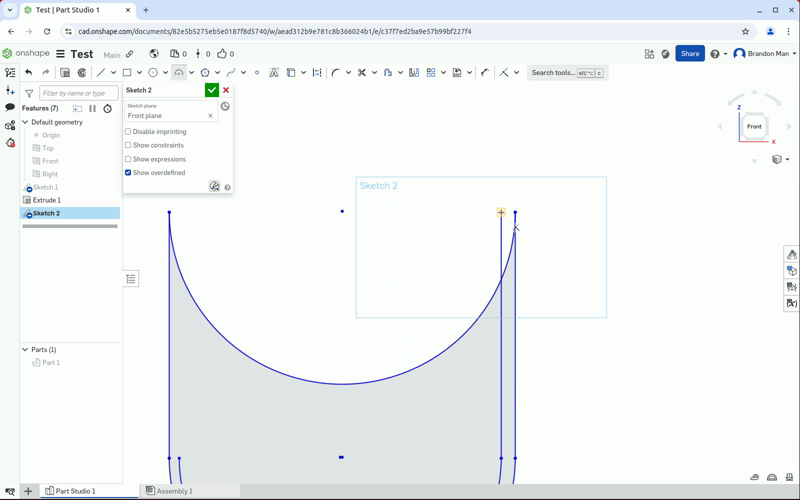
scroll(6)
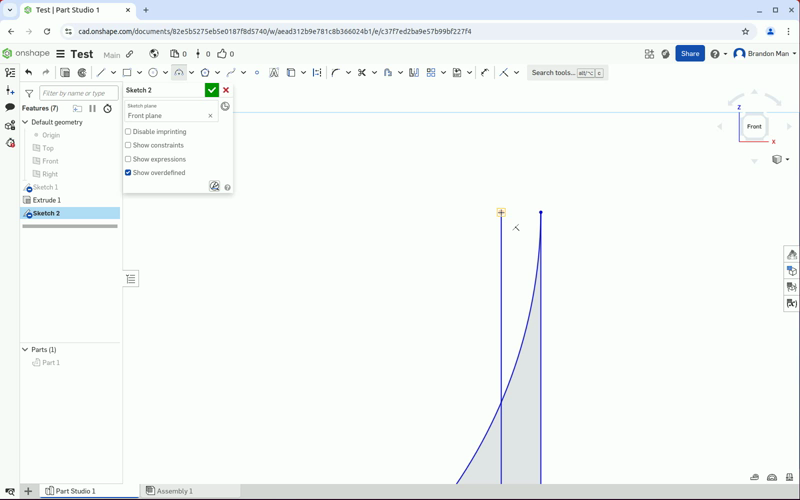
click(501, 212)
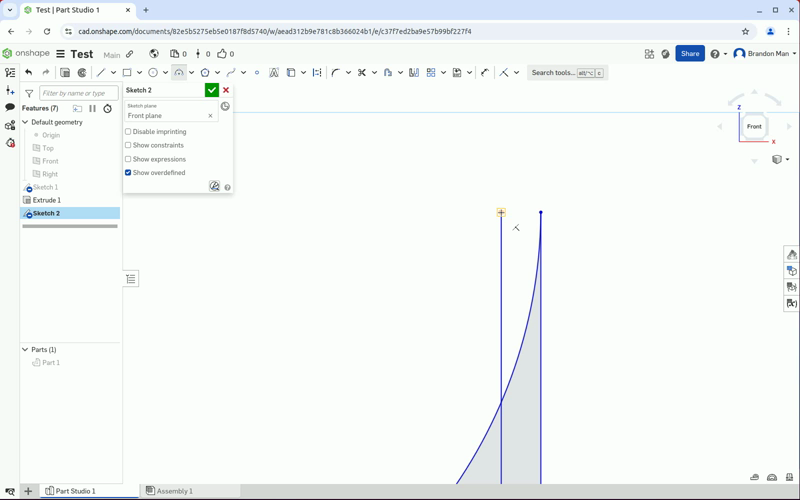
scroll(-6)
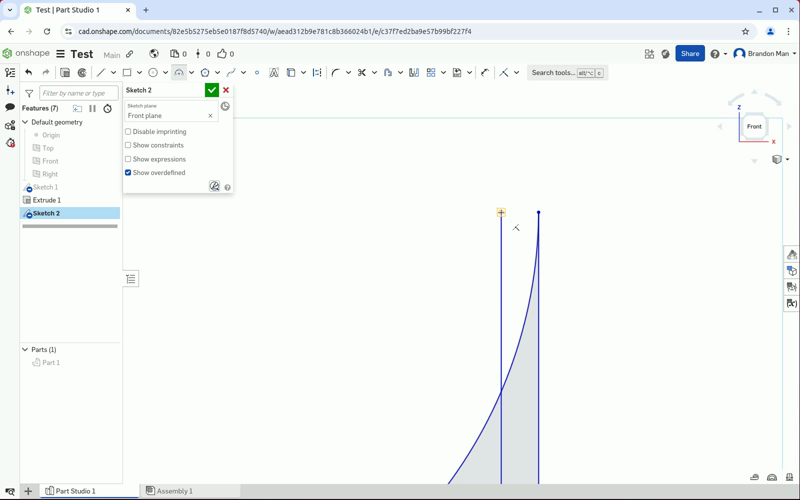
scroll(-6)
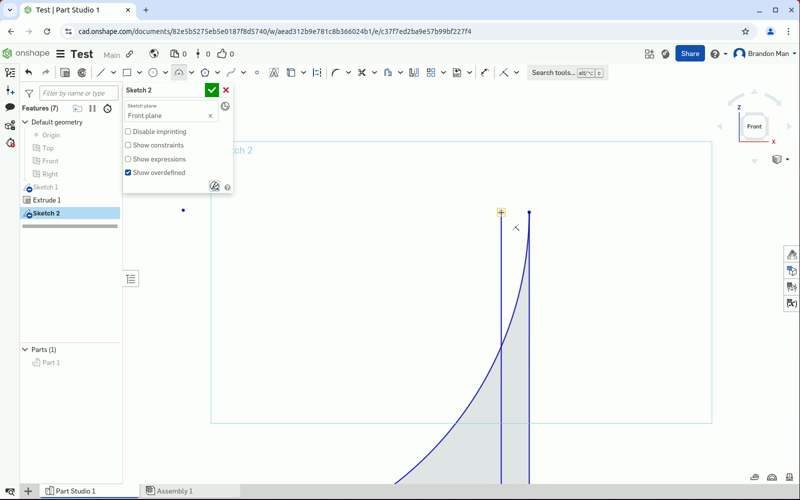
scroll(-6)
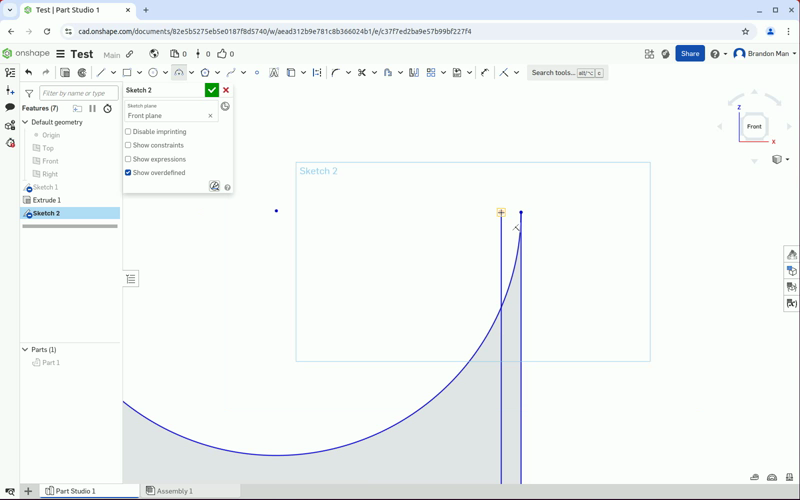
scroll(-6)
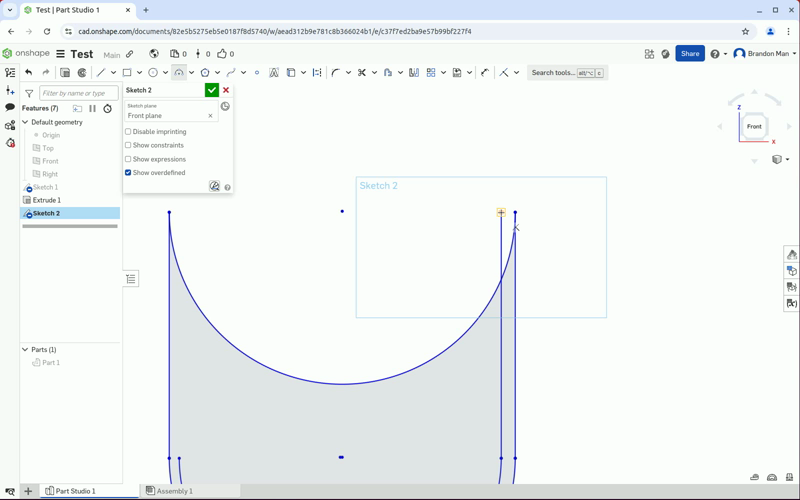
scroll(-6)
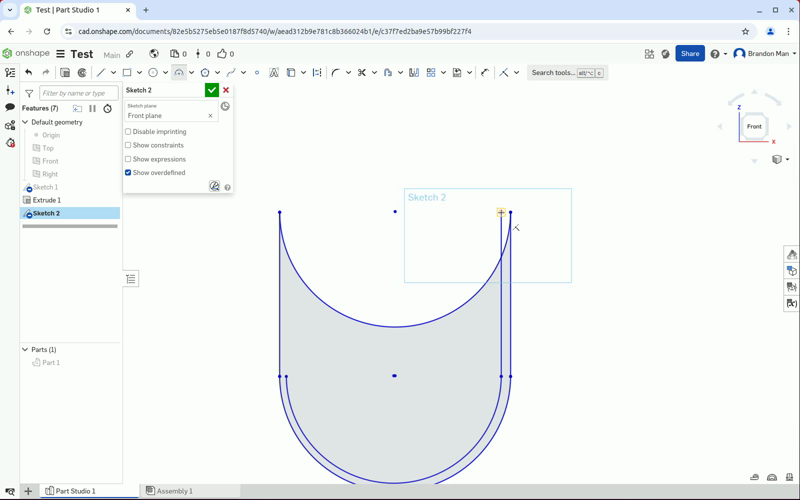
scroll(-6)
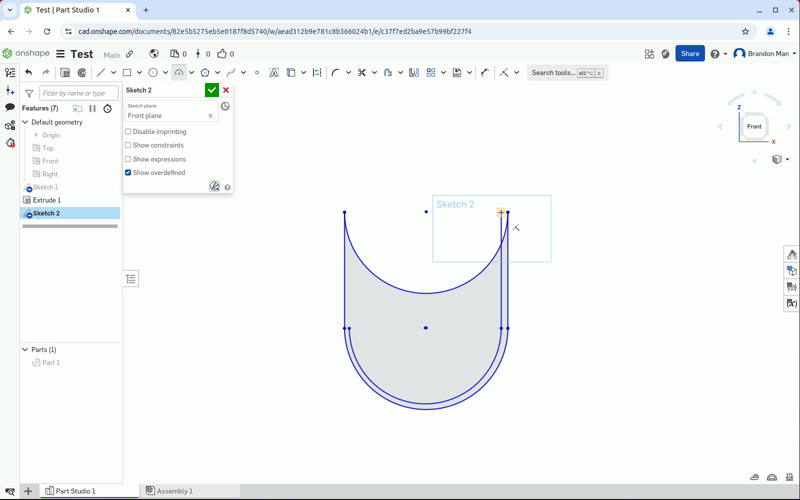
scroll(-6)
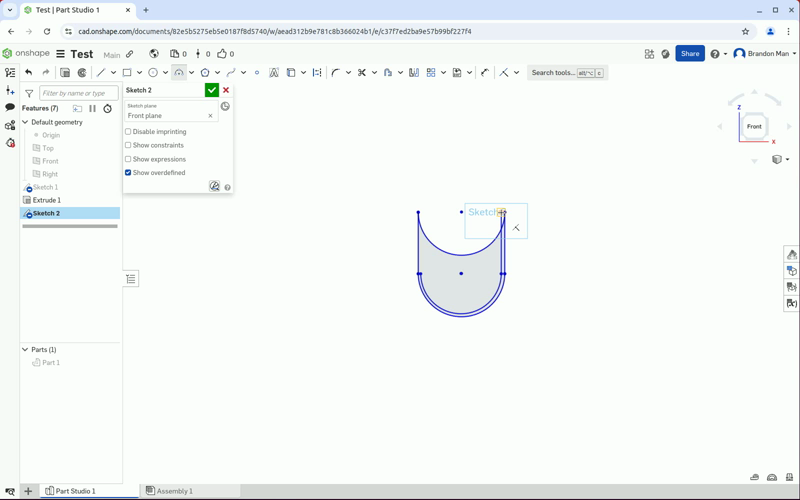
key_down(shift)
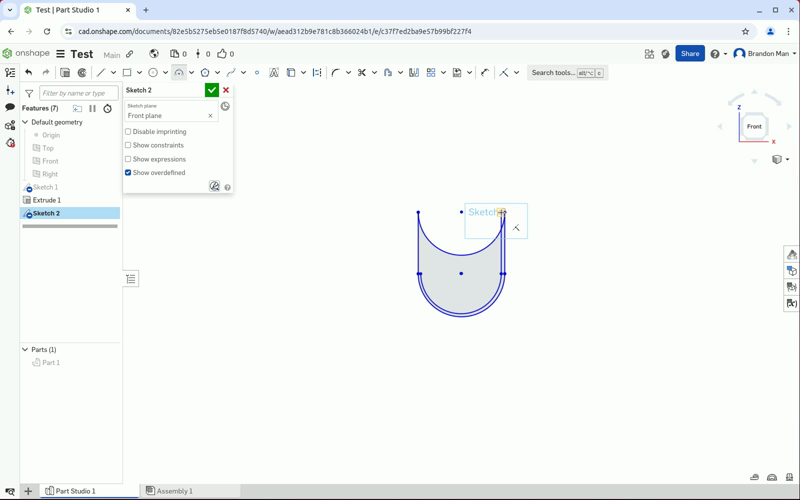
mouse_move(420, 212)
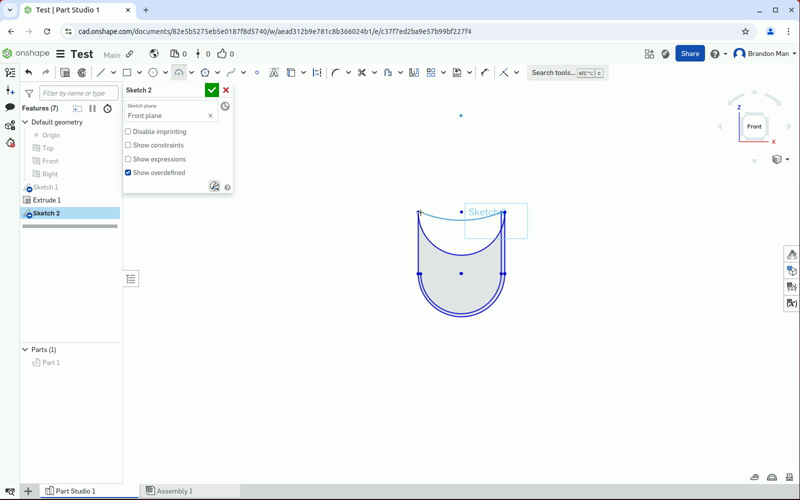
scroll(6)
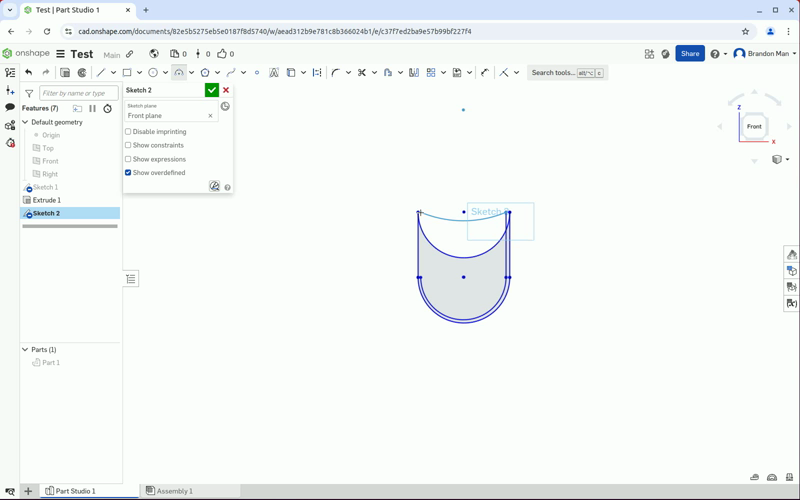
scroll(6)
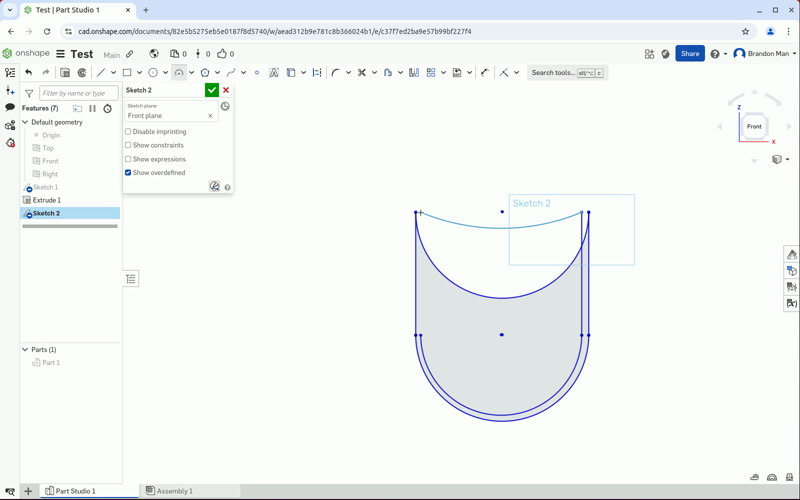
scroll(6)
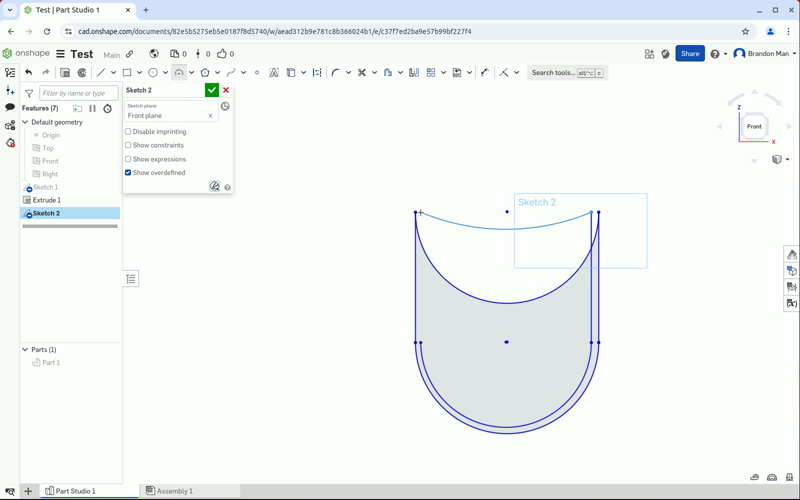
scroll(6)
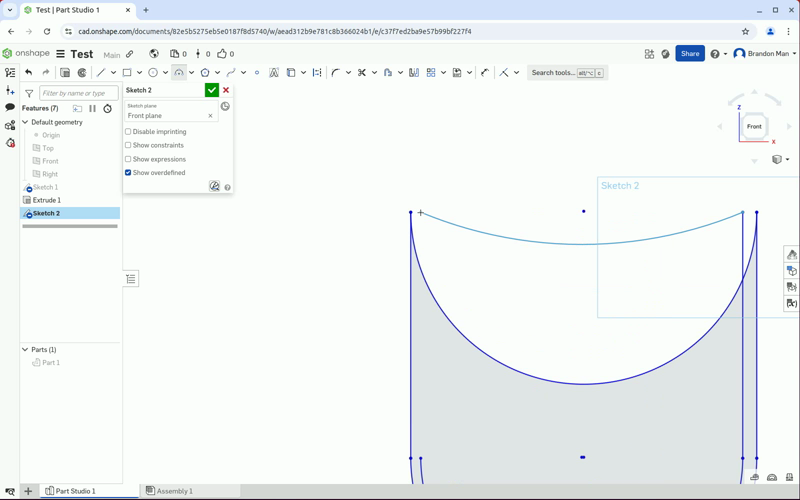
scroll(6)
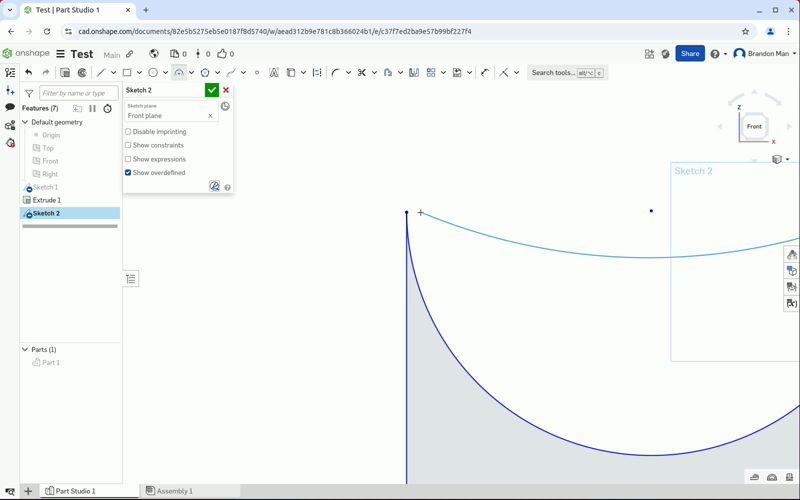
scroll(6)
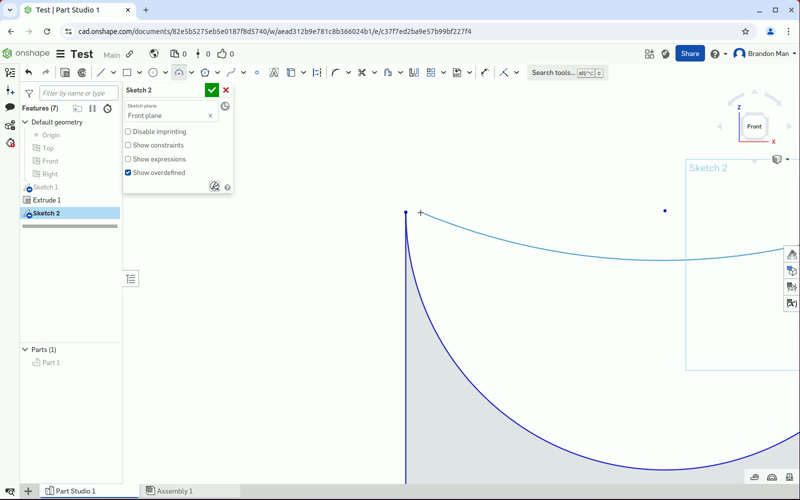
scroll(6)
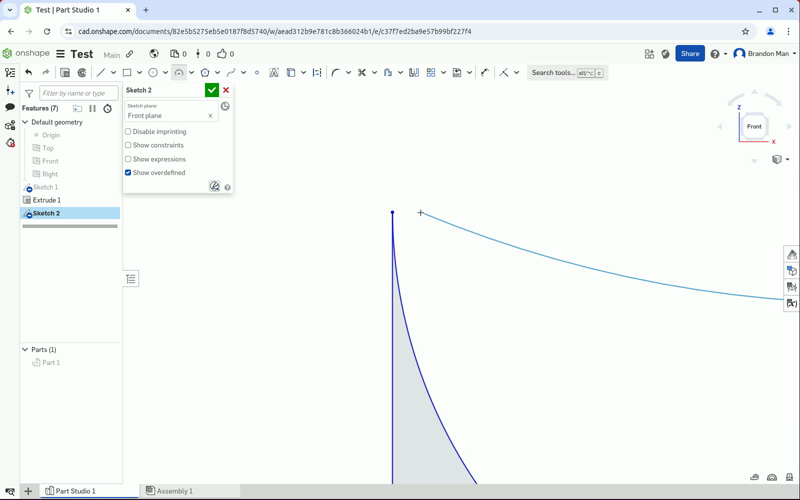
click(420, 212)
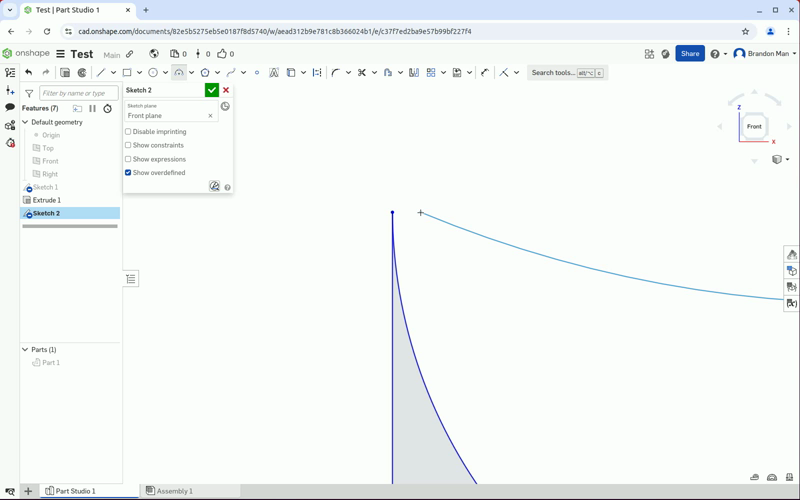
scroll(-6)
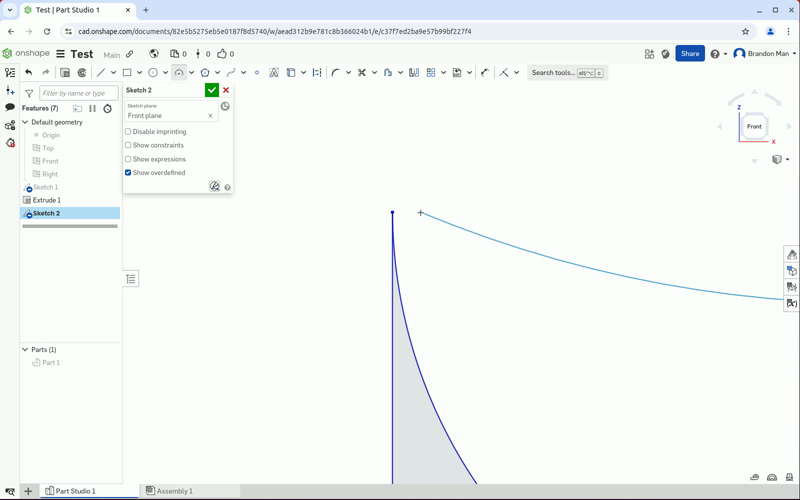
scroll(-6)
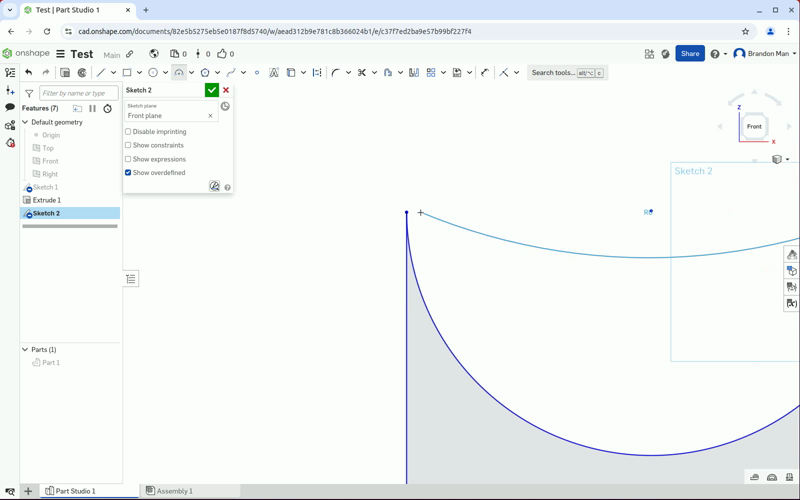
scroll(-6)
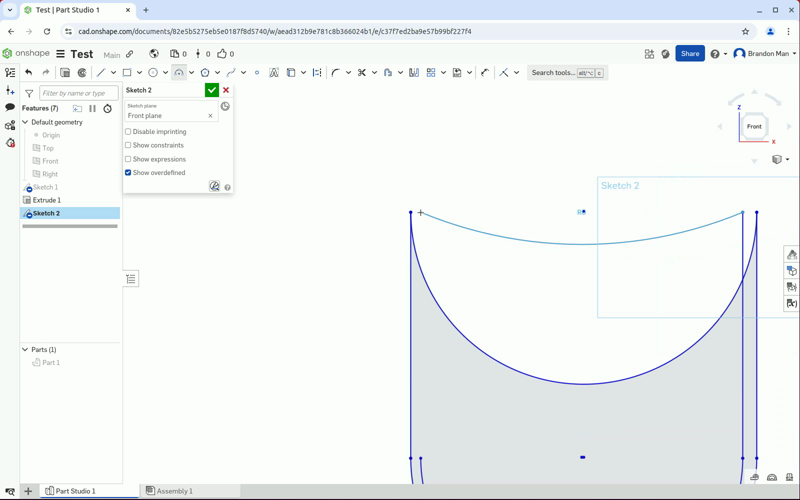
scroll(-6)
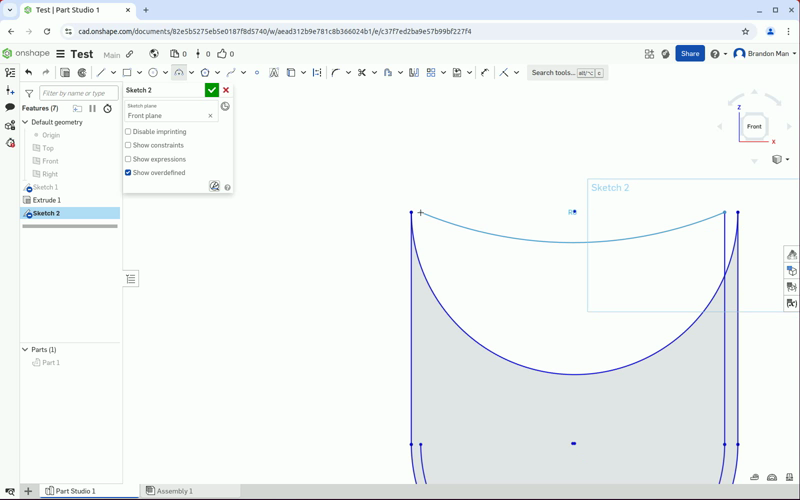
scroll(-6)
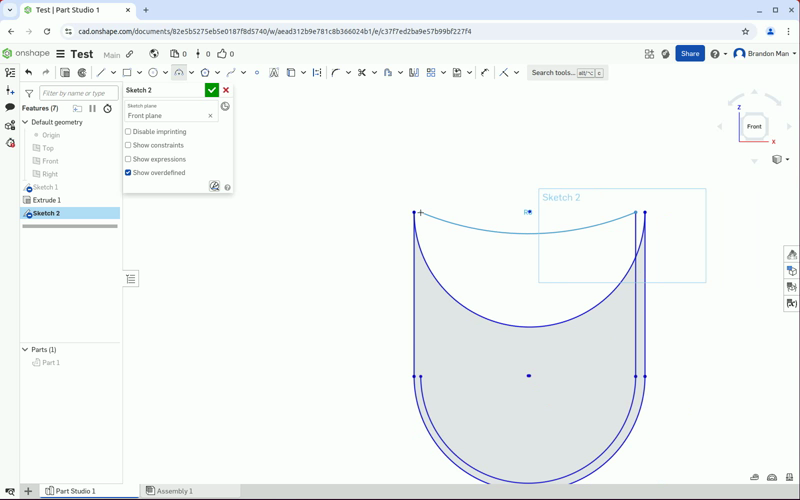
scroll(-6)
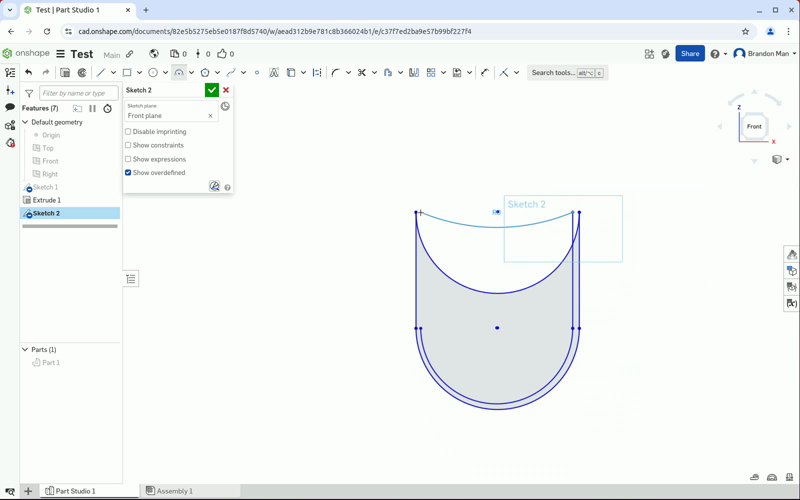
scroll(-6)
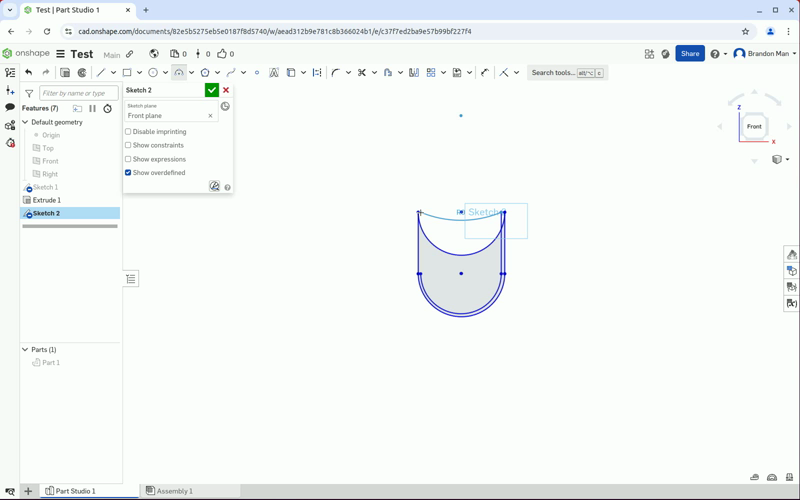
mouse_move(461, 171)
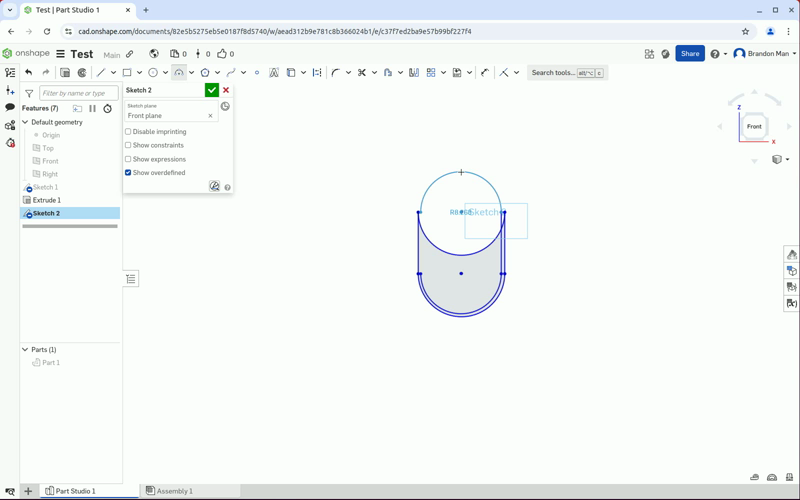
click(461, 171)
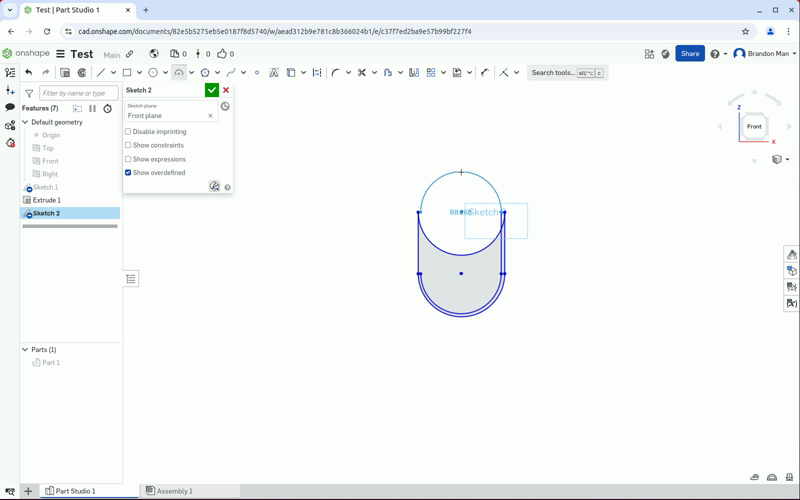
key_up(shift)
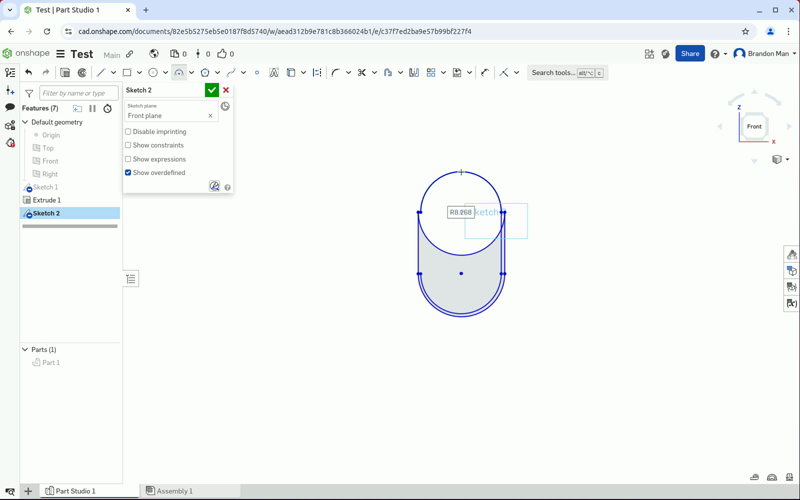
key(esc)
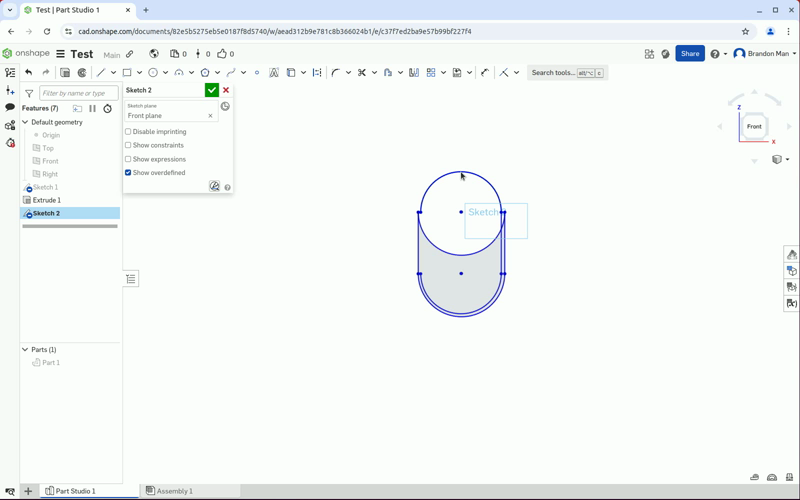
key(l)
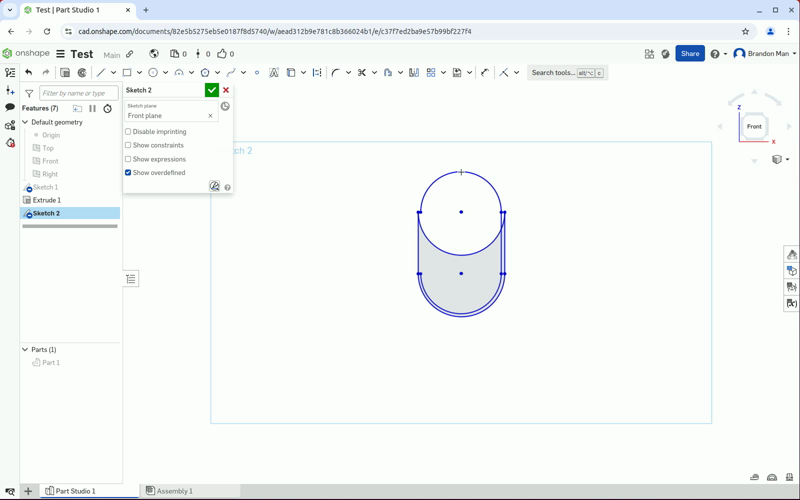
mouse_move(420, 212)
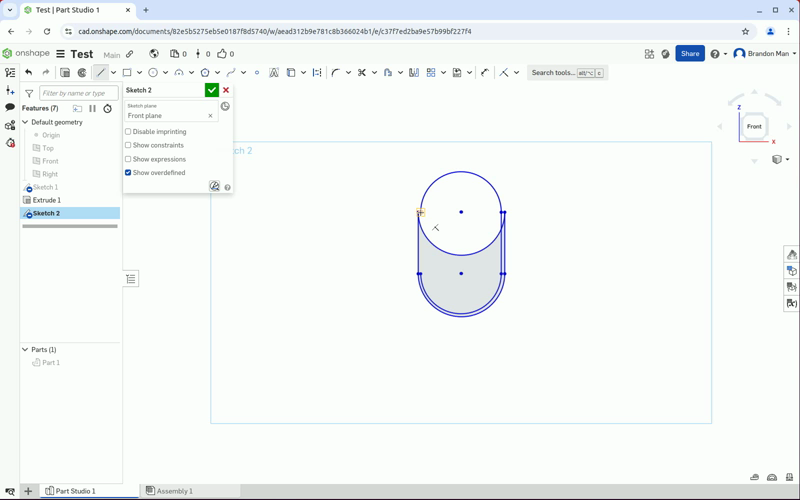
scroll(6)
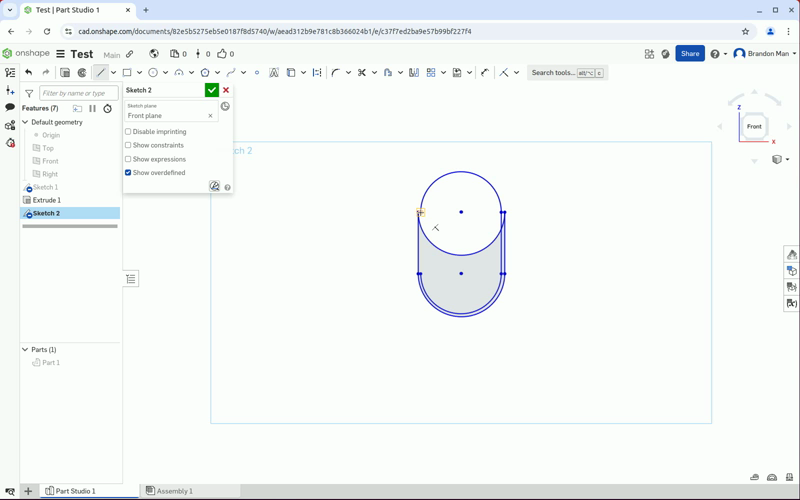
scroll(6)
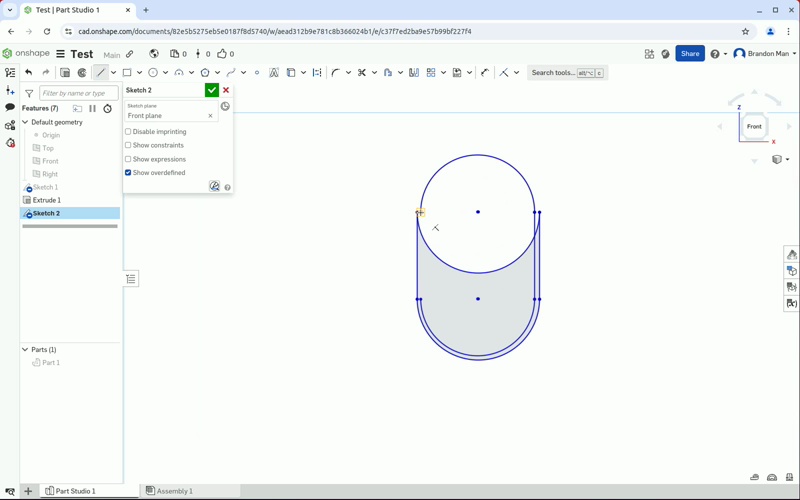
scroll(6)
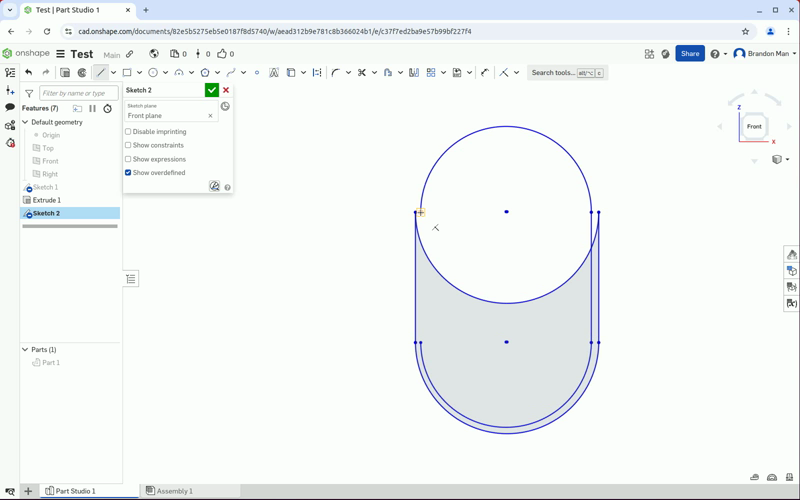
scroll(6)
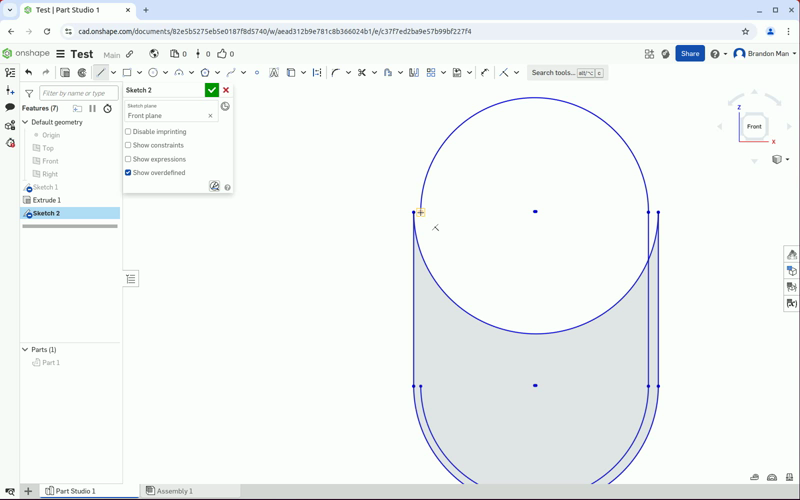
scroll(6)
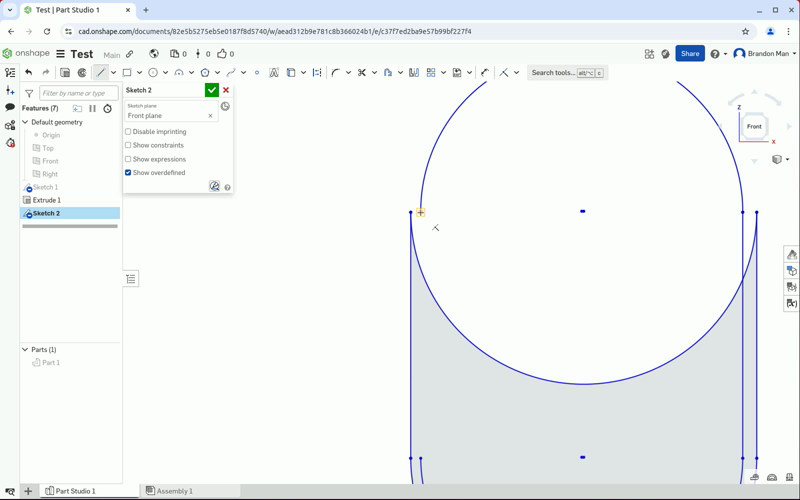
scroll(6)
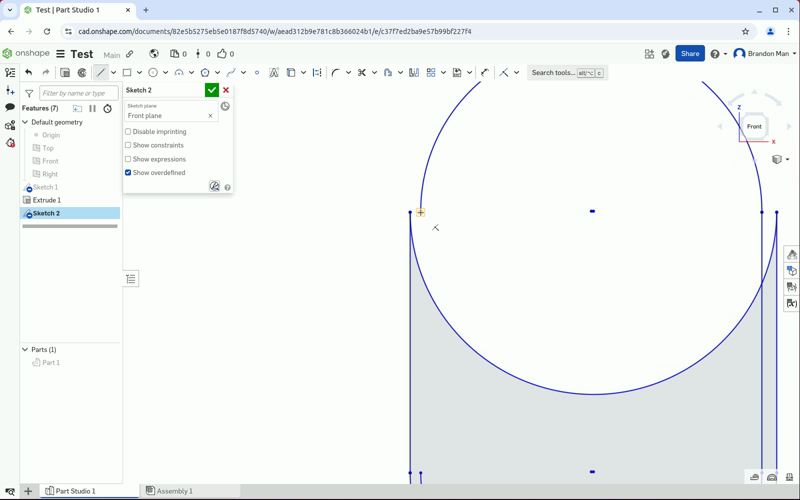
scroll(6)
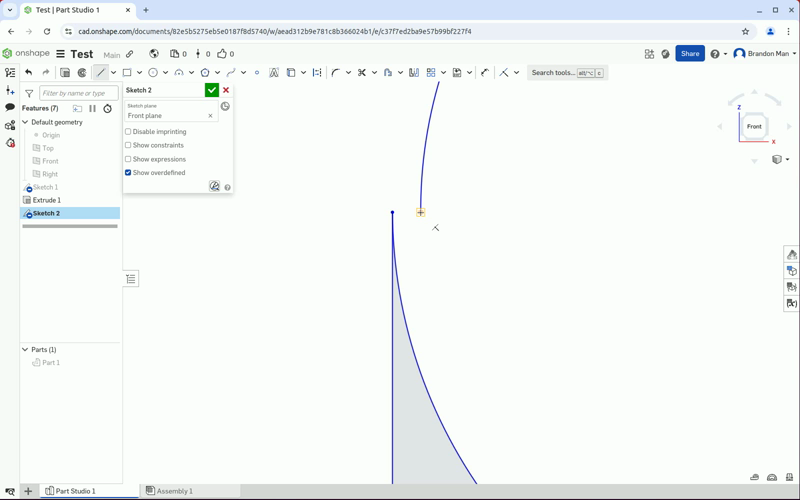
click(420, 212)
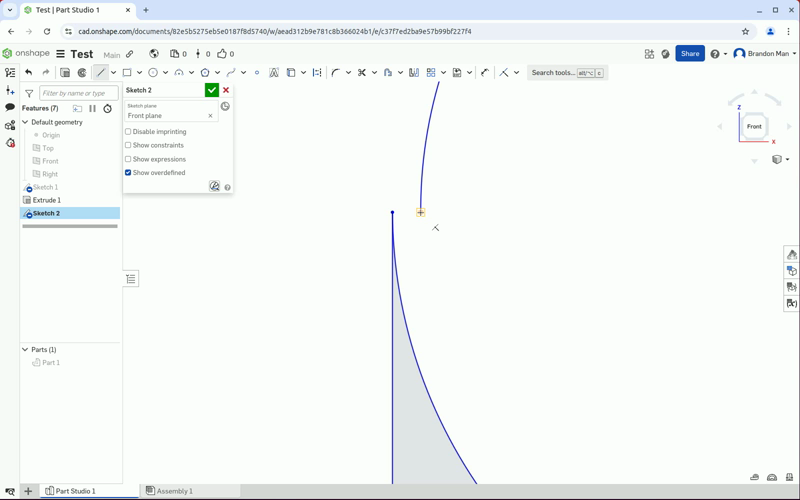
scroll(-6)
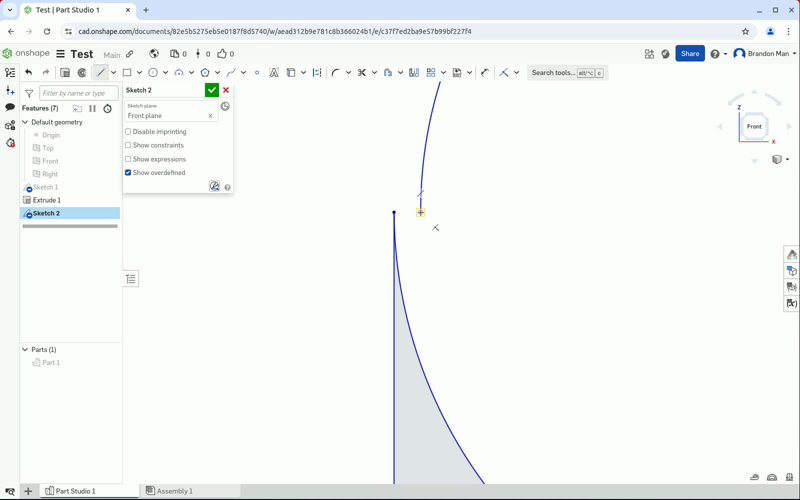
scroll(-6)
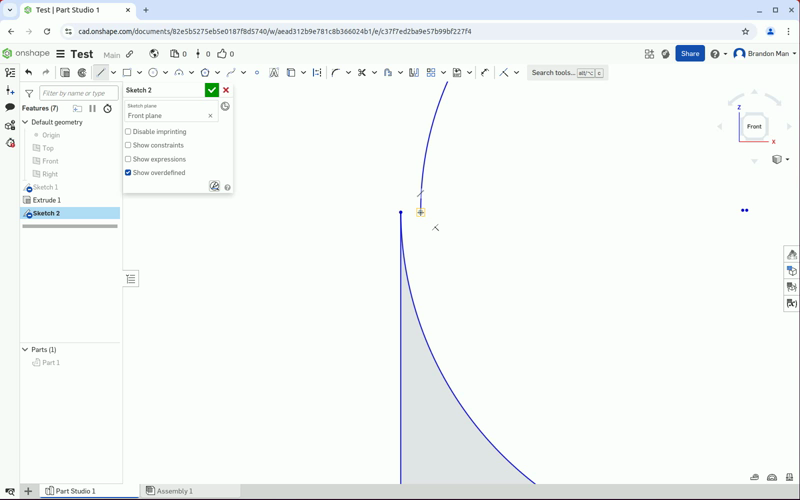
scroll(-6)
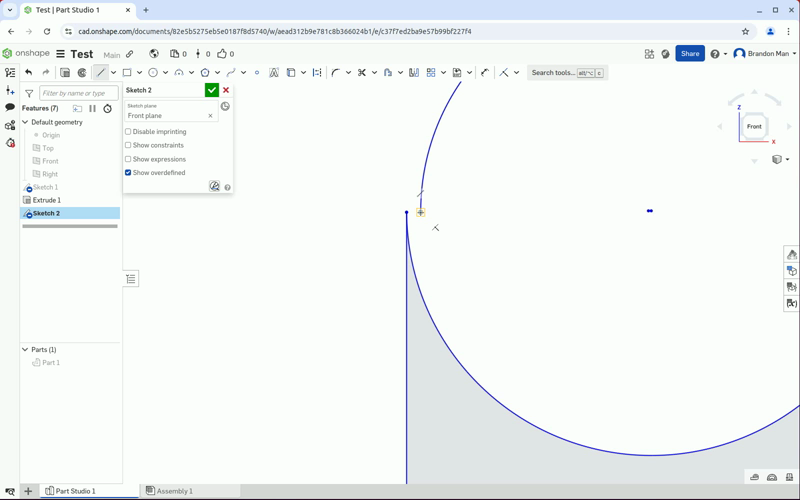
scroll(-6)
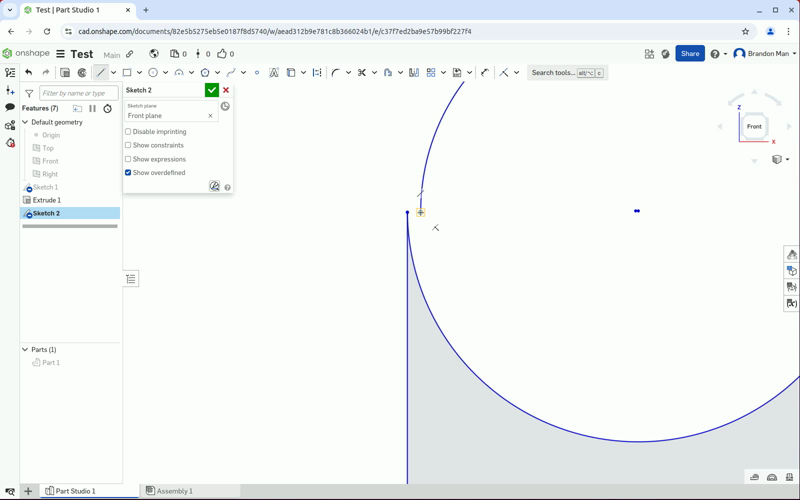
scroll(-6)
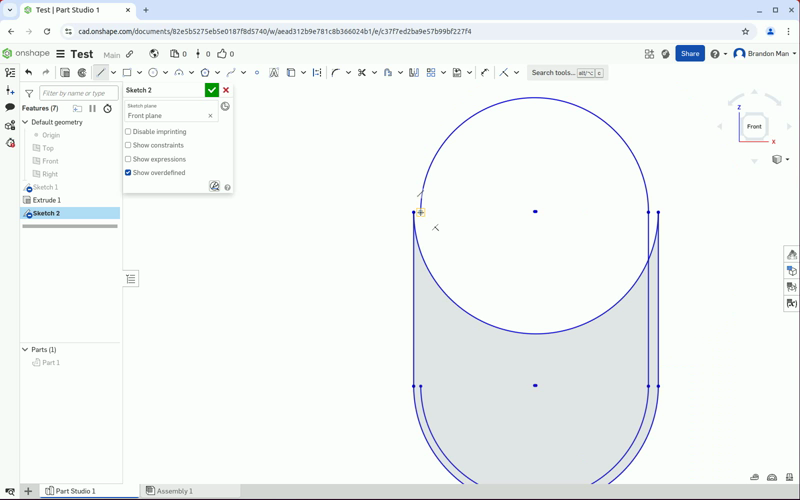
scroll(-6)
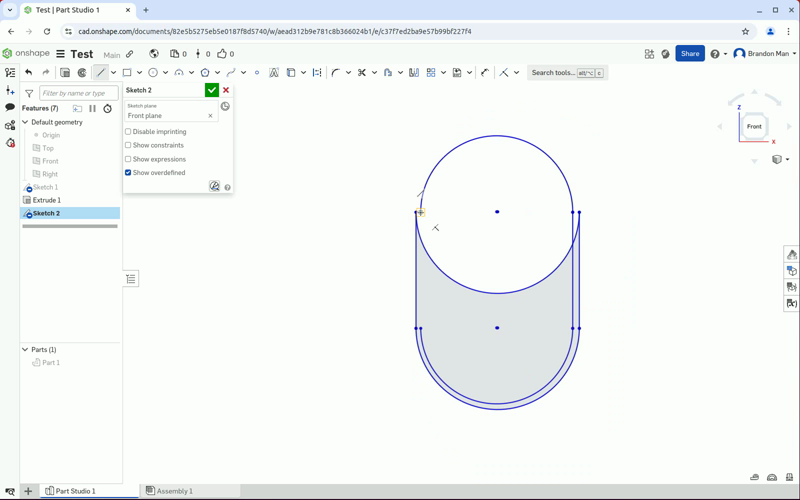
scroll(-6)
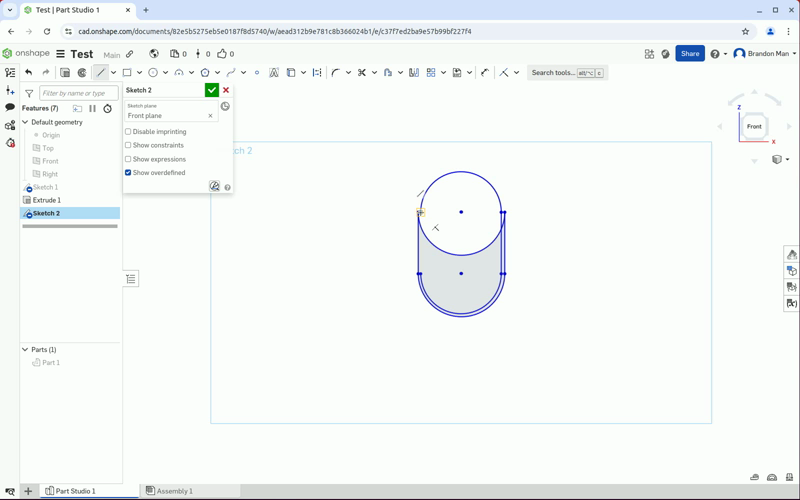
key_down(shift)
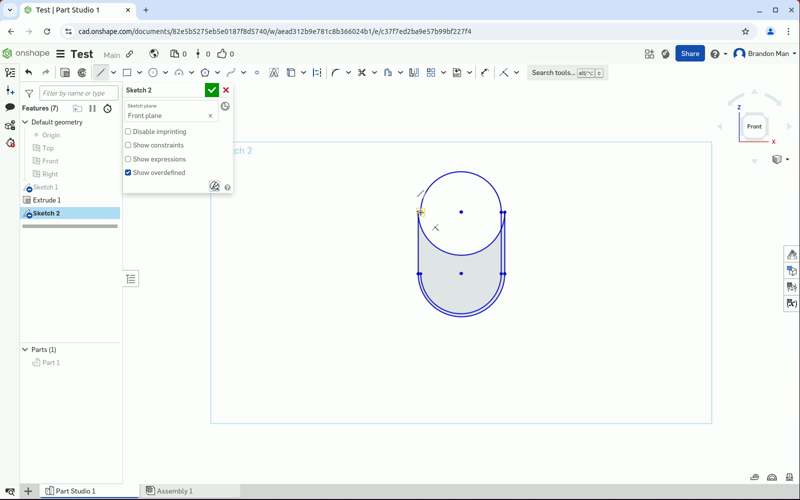
mouse_move(420, 273)
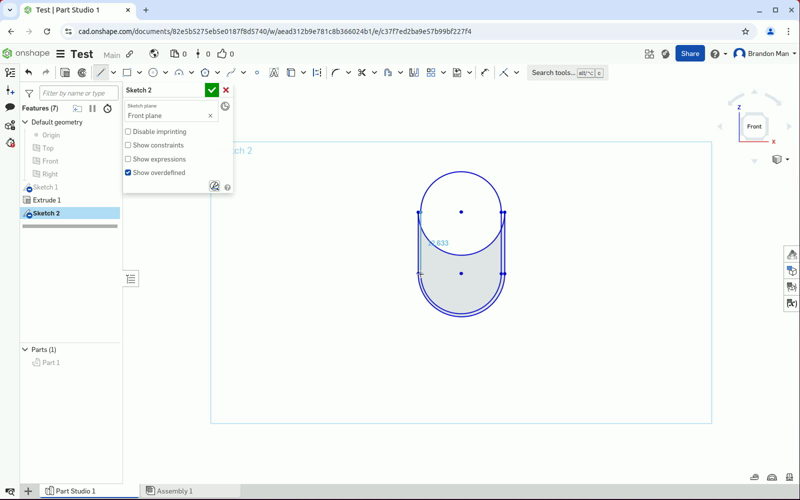
scroll(6)
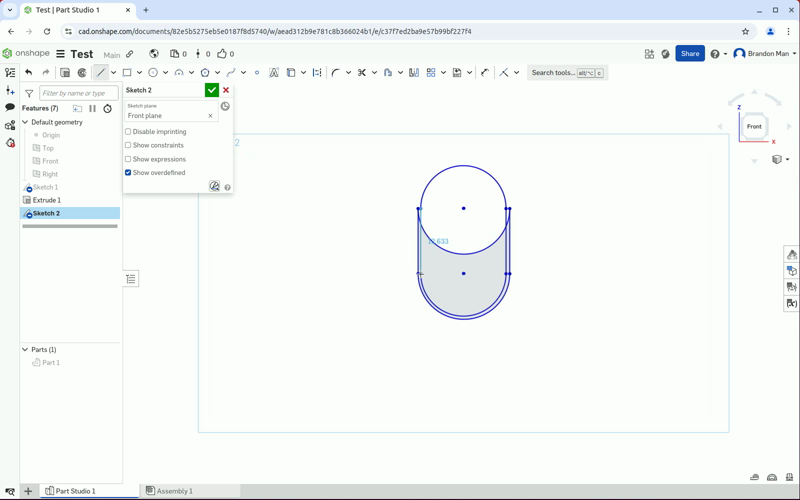
scroll(6)
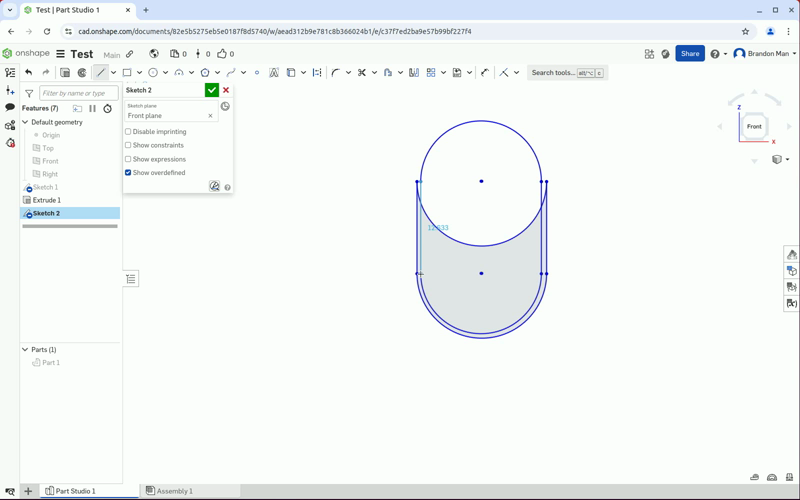
scroll(6)
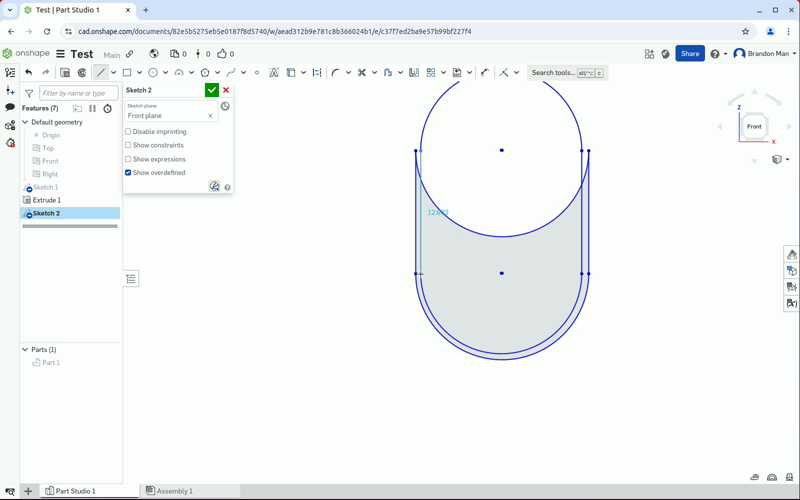
scroll(6)
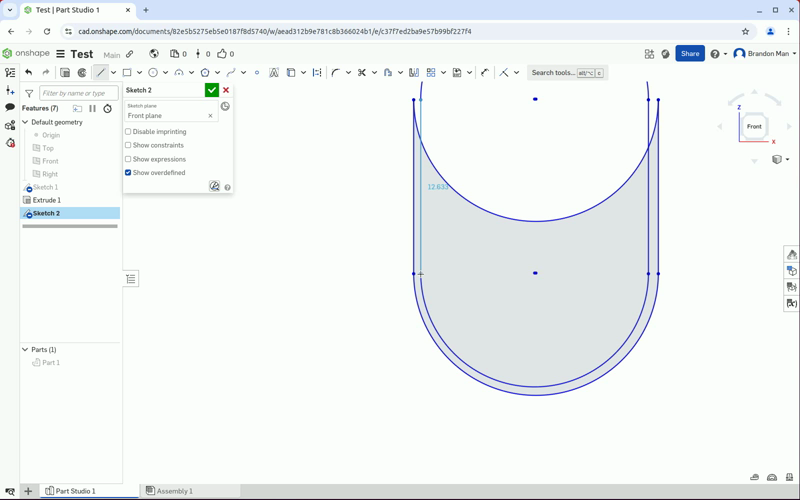
scroll(6)
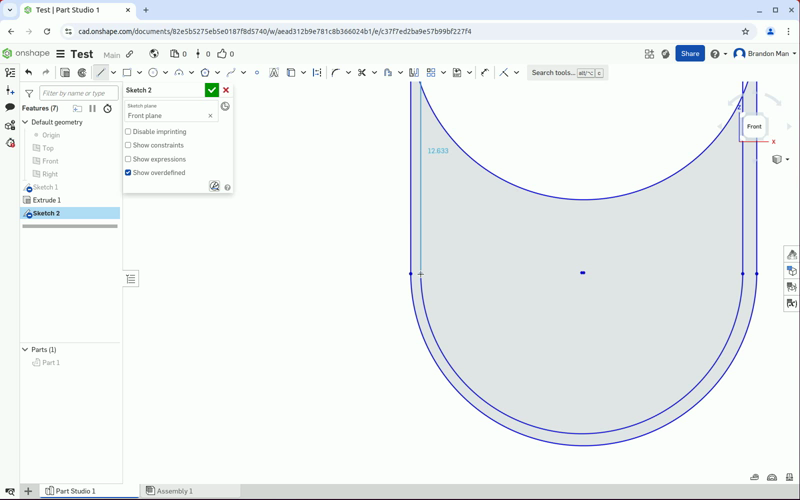
scroll(6)
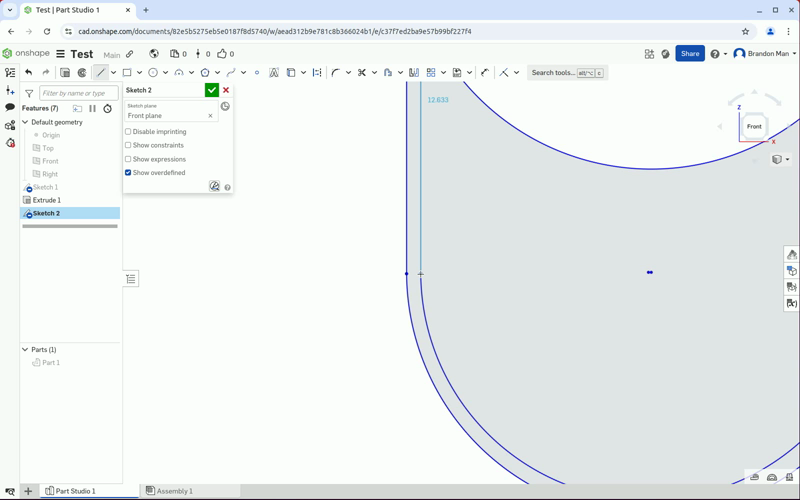
scroll(6)
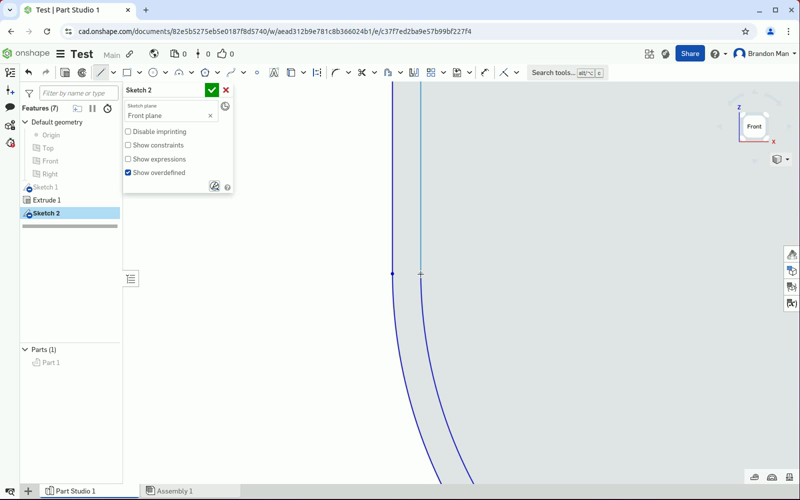
key_up(shift)
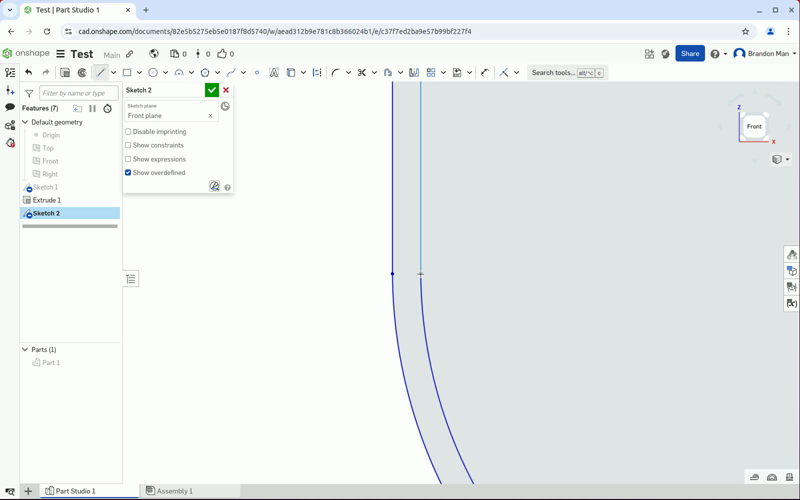
click(420, 273)
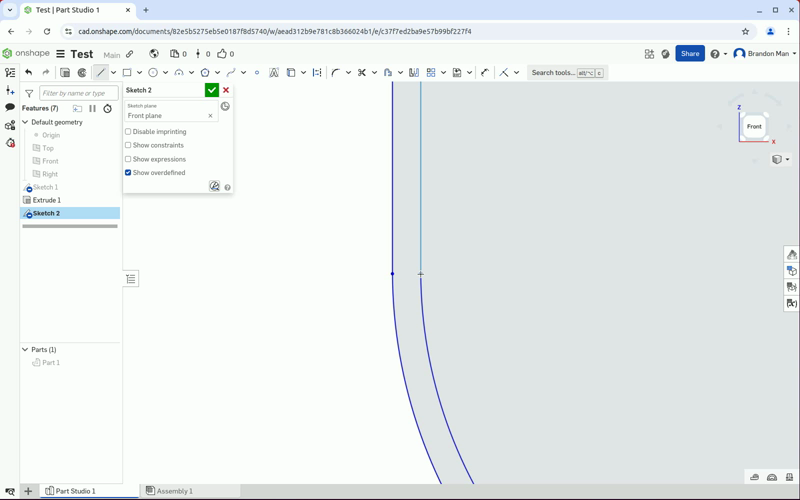
scroll(-6)
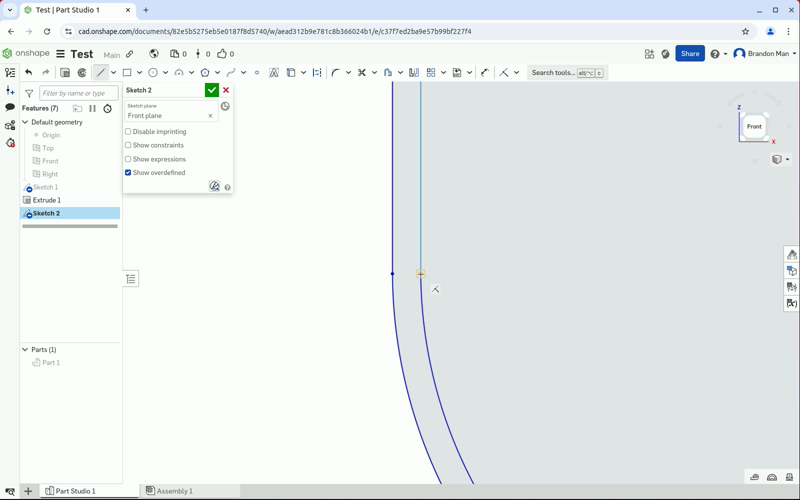
scroll(-6)
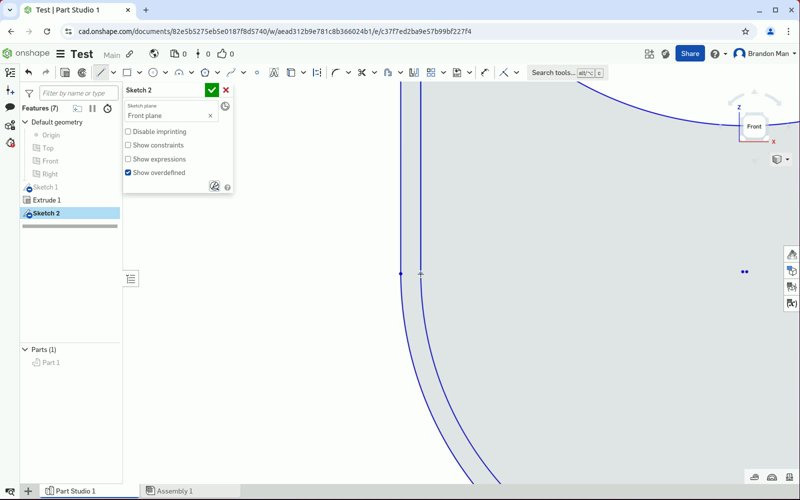
scroll(-6)
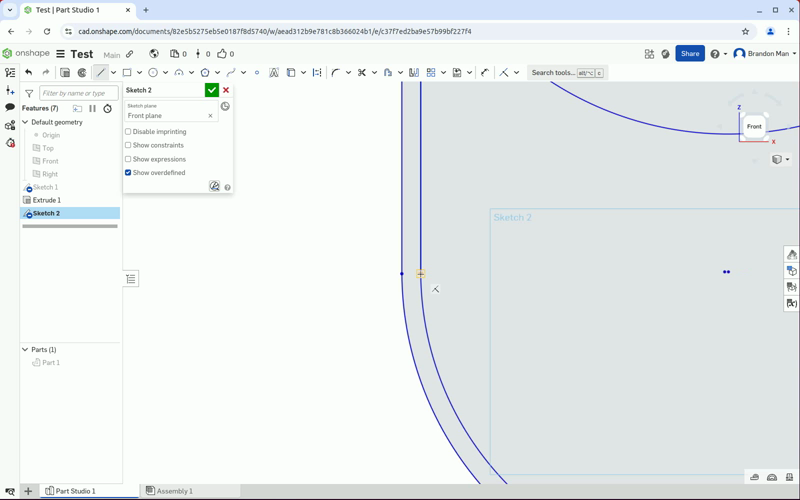
scroll(-6)
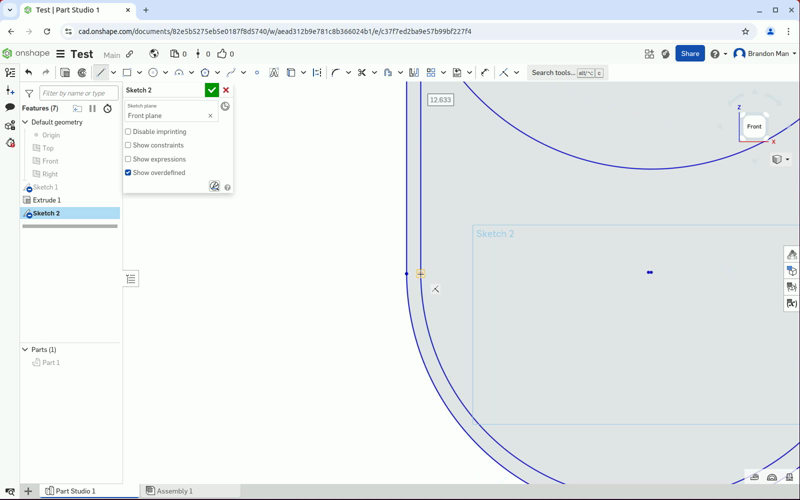
scroll(-6)
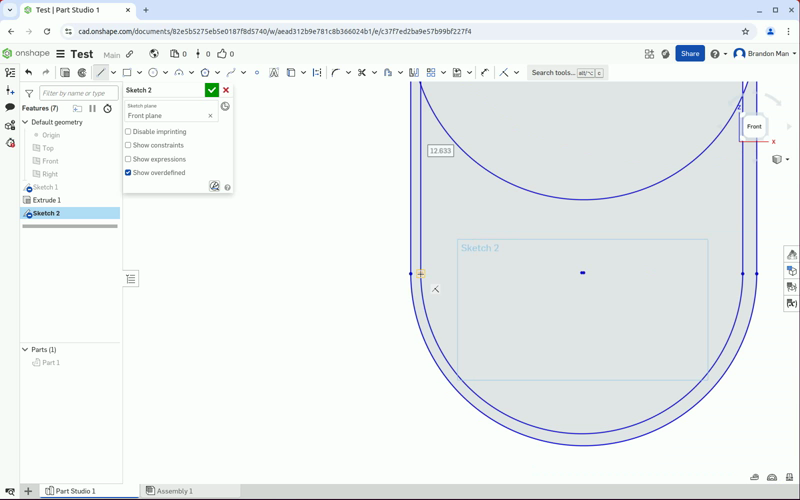
scroll(-6)
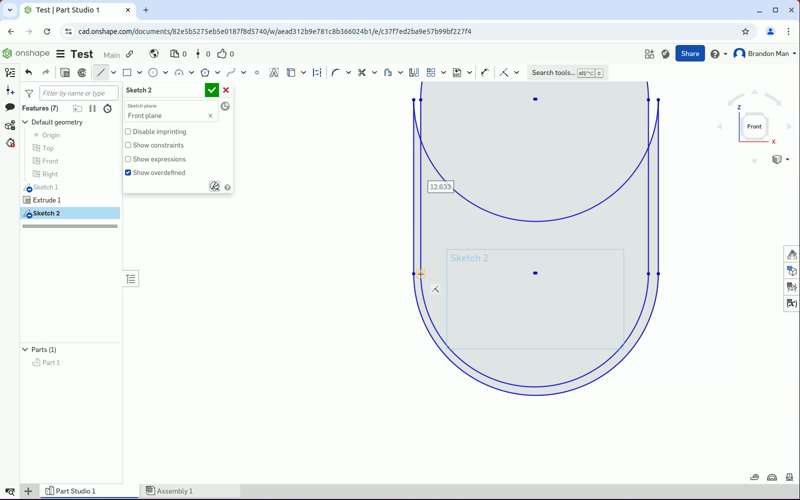
scroll(-6)
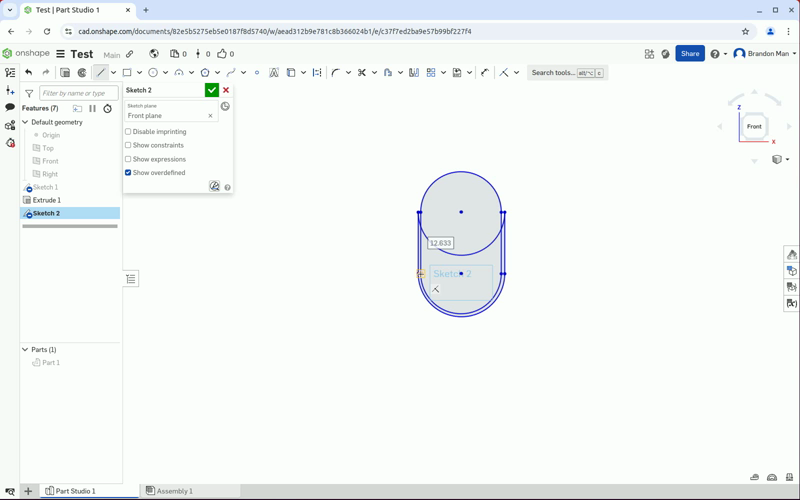
key(esc)
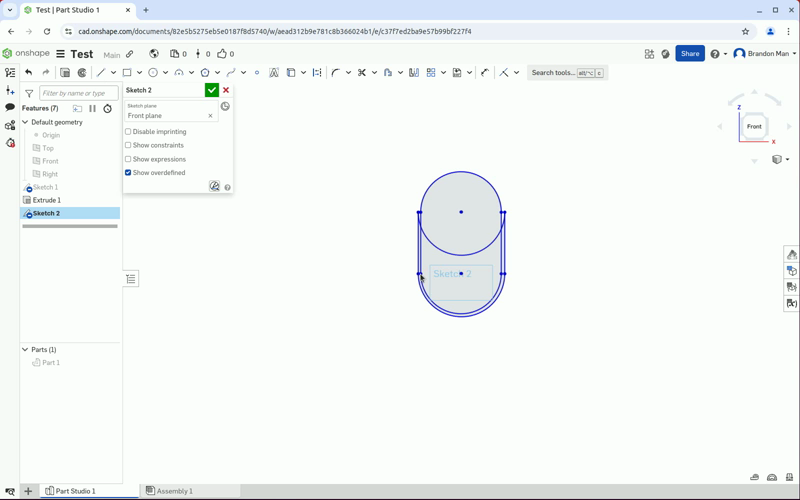
mouse_move(427, 193)
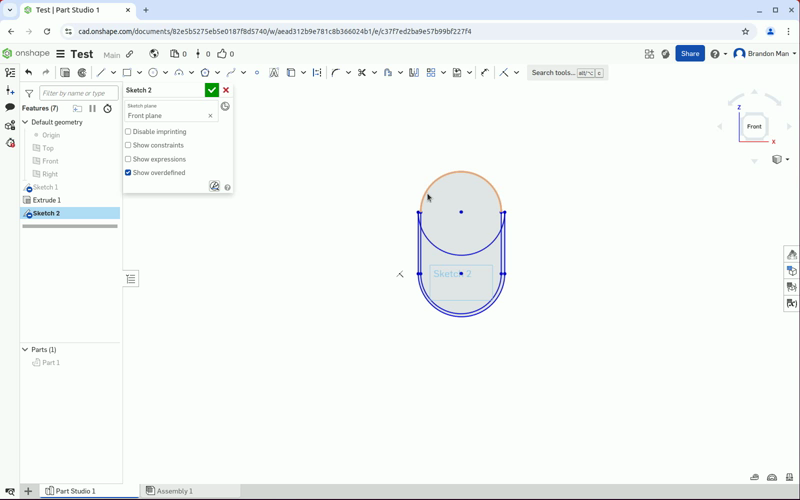
click(427, 193)
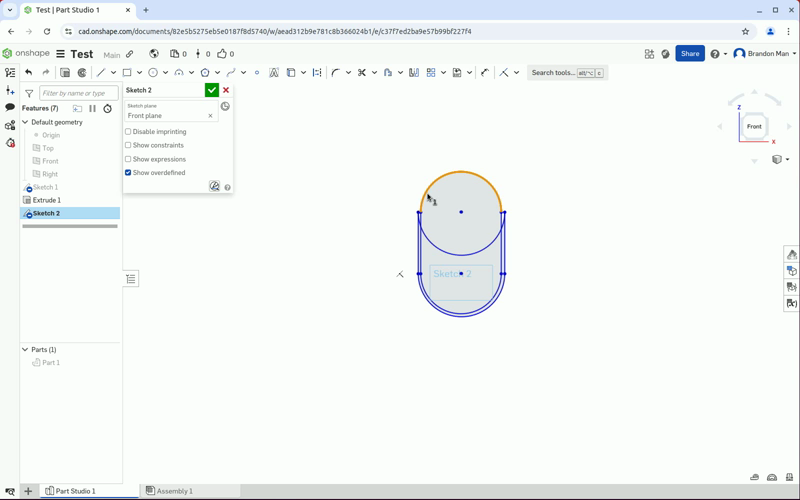
mouse_move(73, 352)
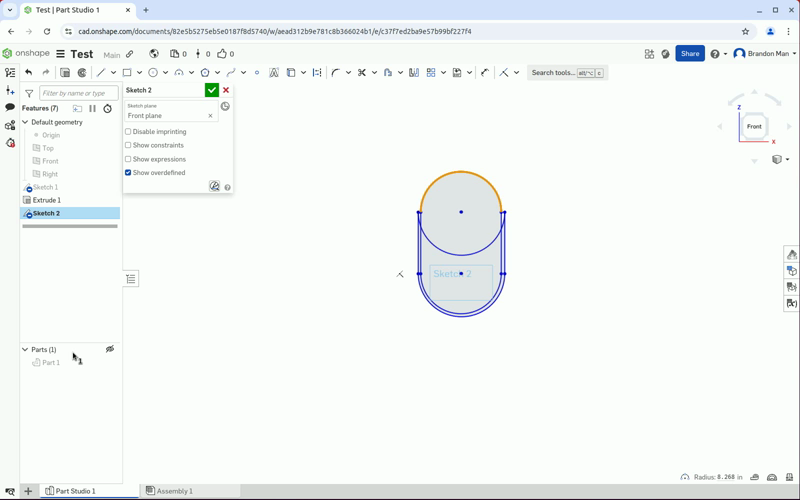
key(shift+y)
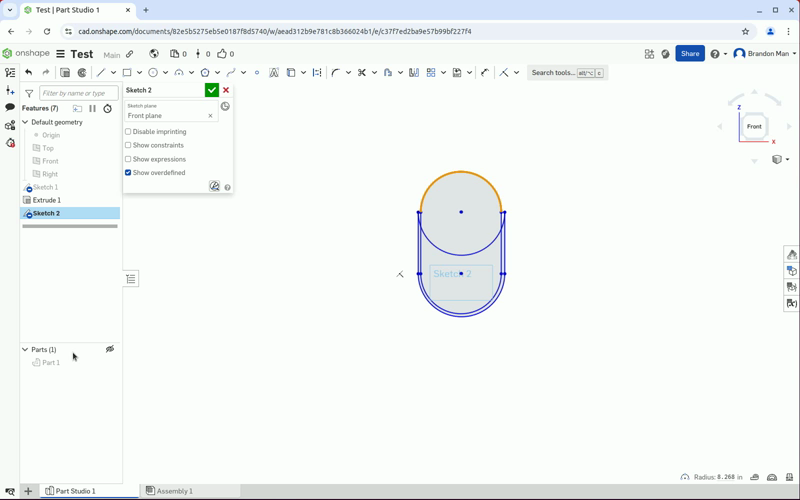
key(shift+e)
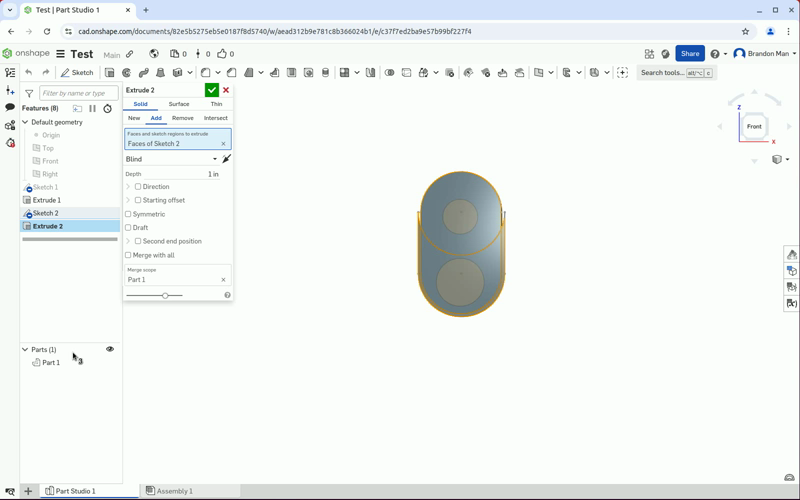
mouse_move(143, 106)
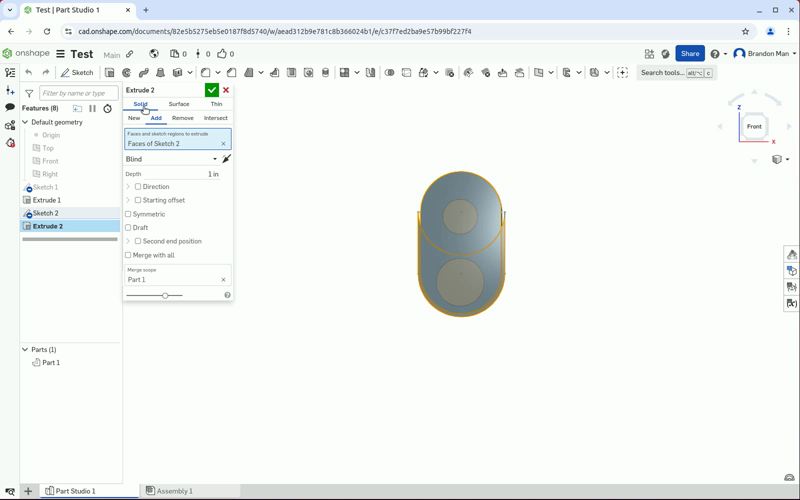
click(143, 106)
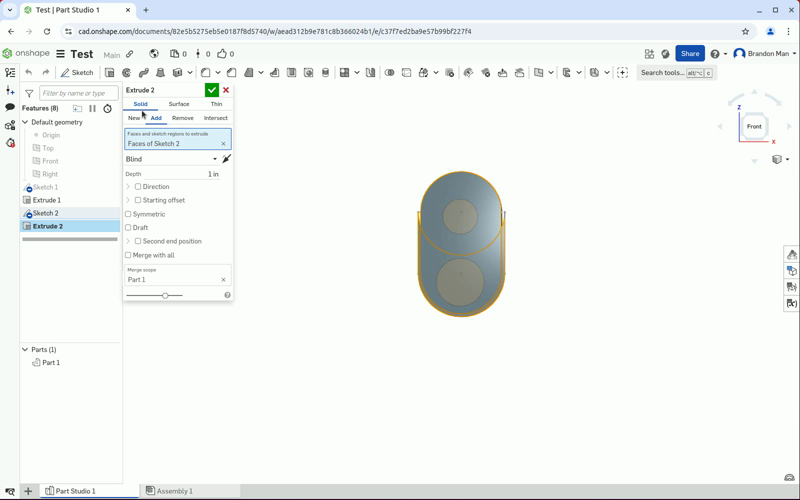
mouse_move(137, 120)
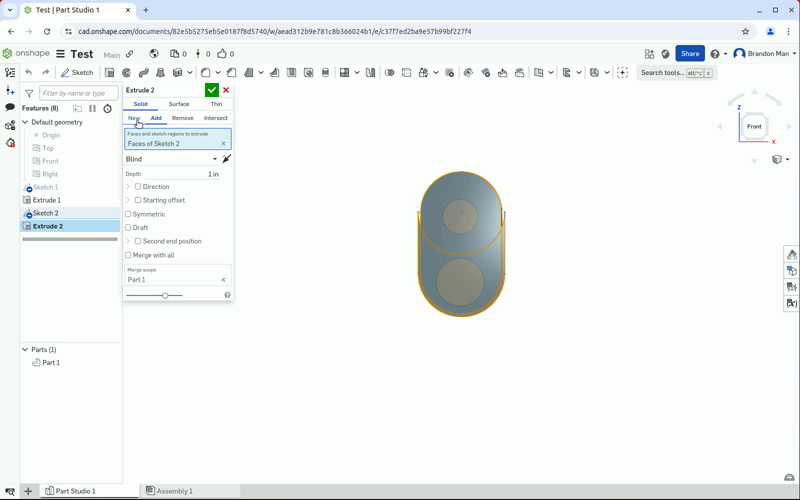
click(137, 120)
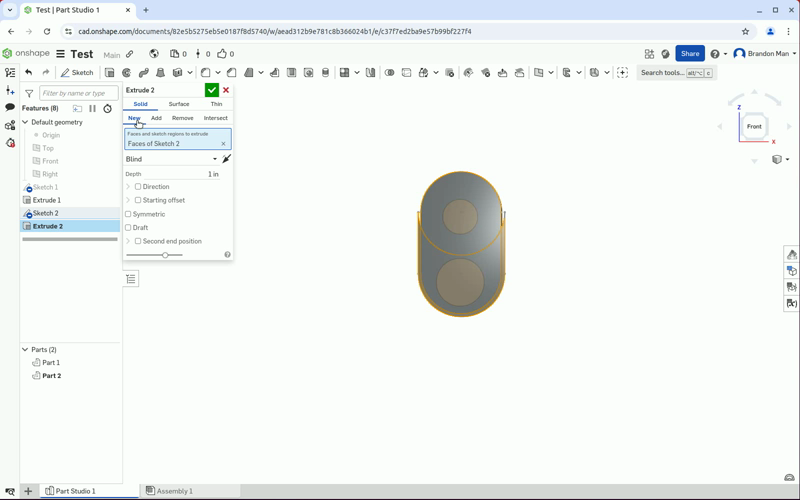
key(tab, 4)
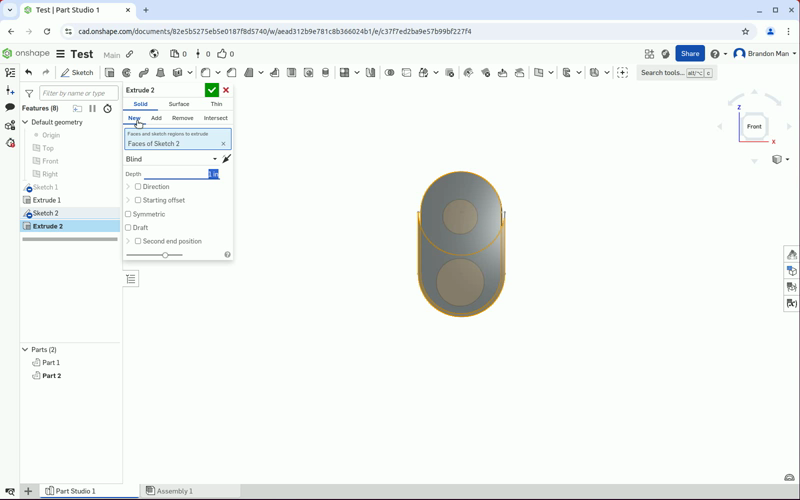
text(13.721)
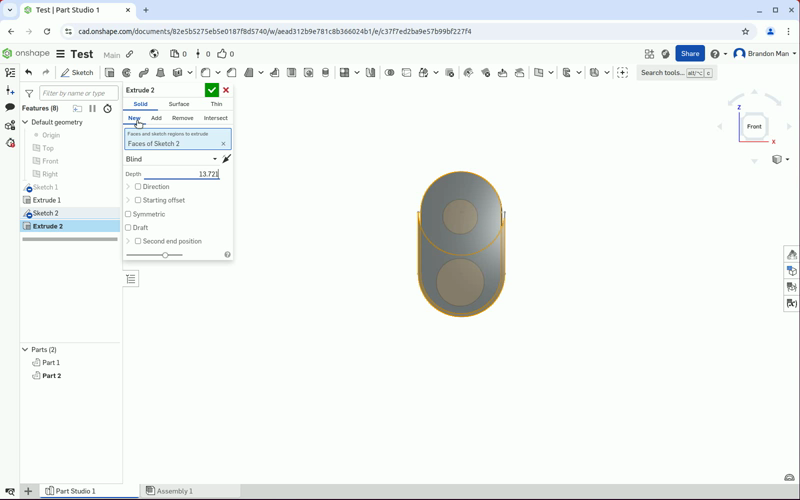
key(enter)
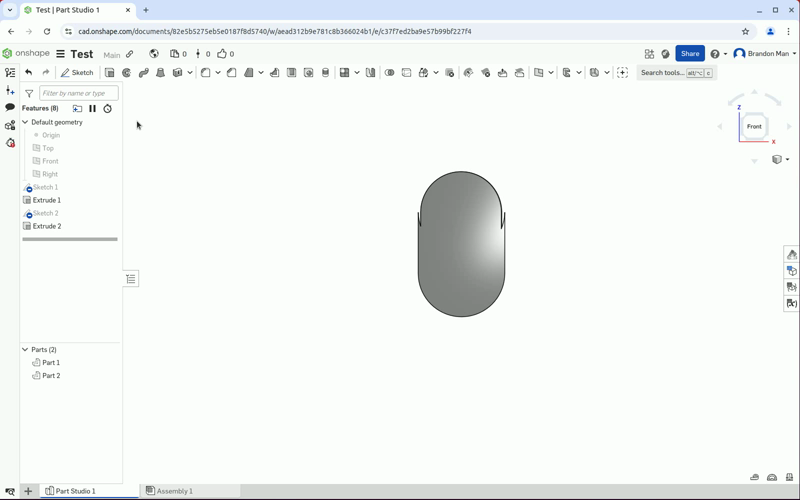
key(shift+h)
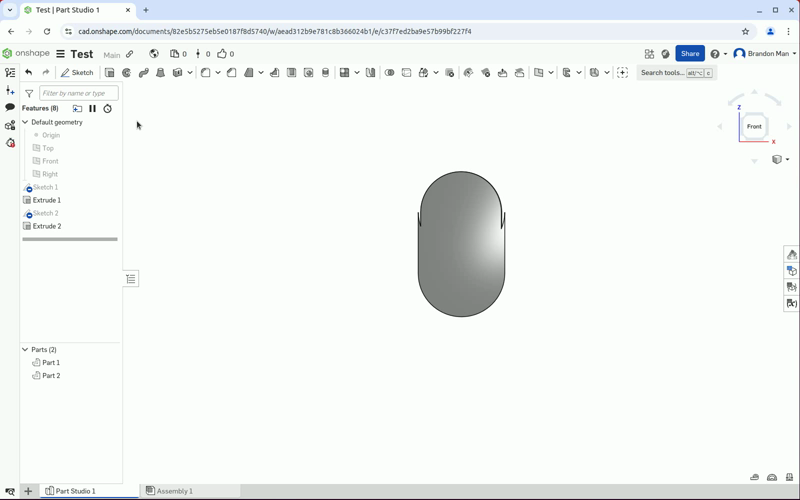
key(shift+h)
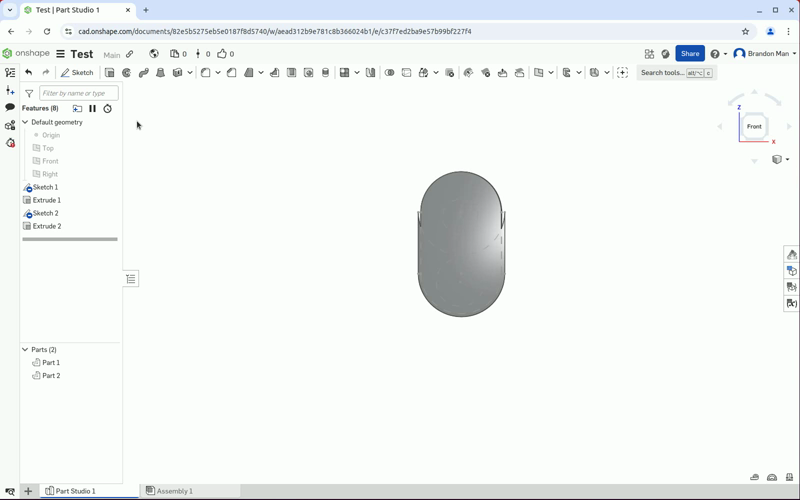
key(shift+7)
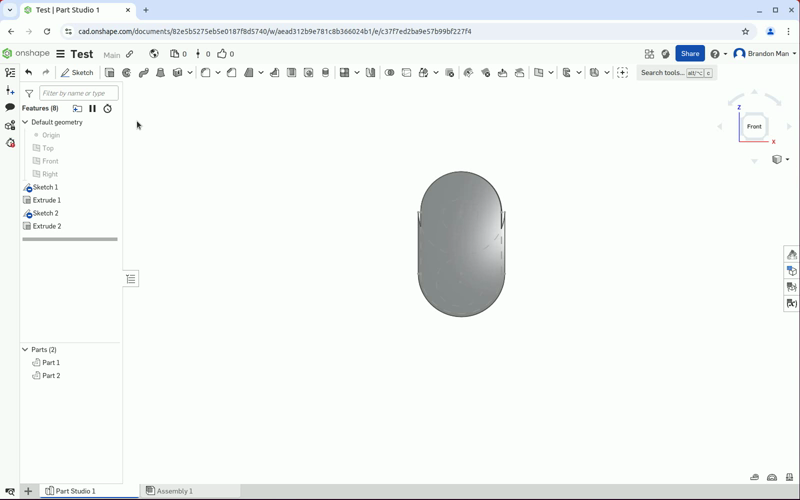
key(left, 2)
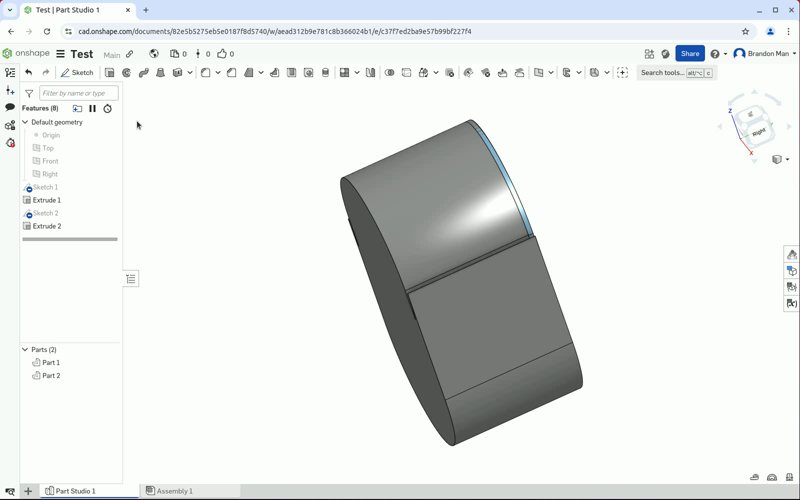
key(down, 2)
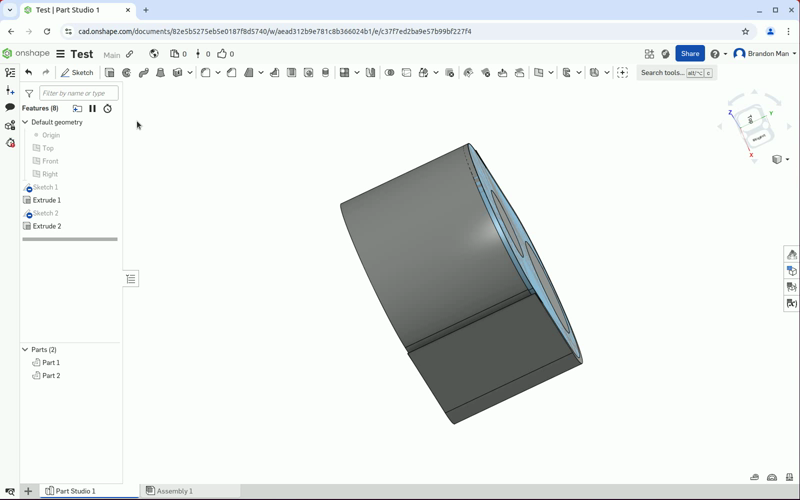
key(up, 2)
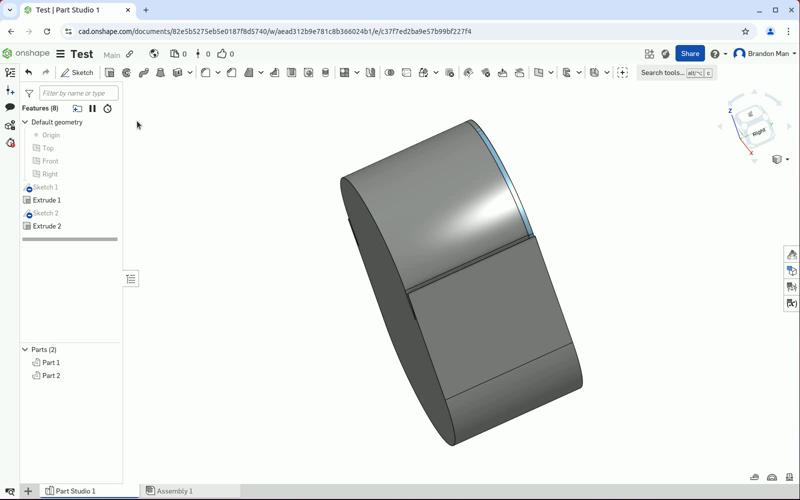
key(right, 2)
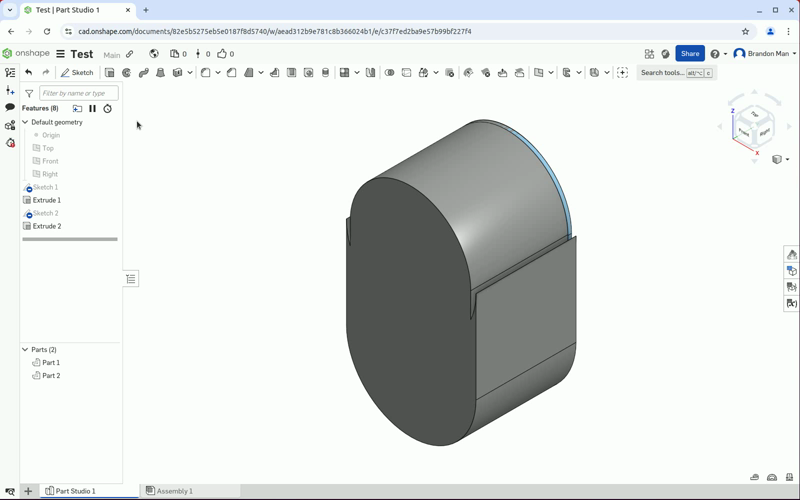
mouse_move(73, 189)
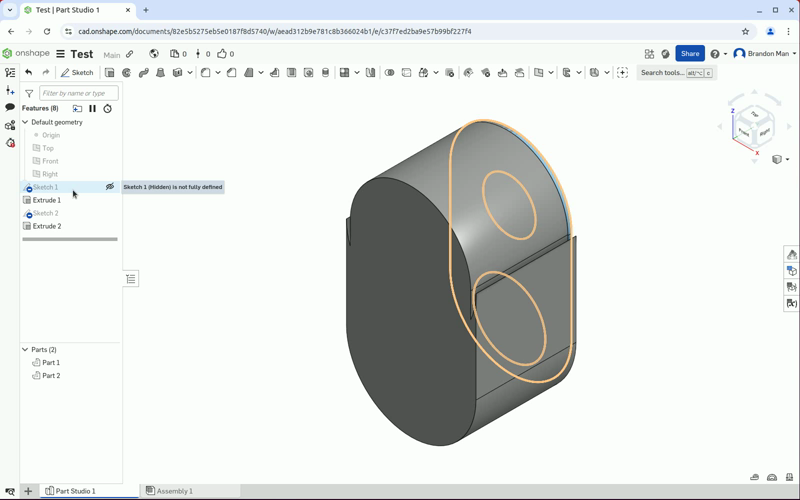
click(73, 189)